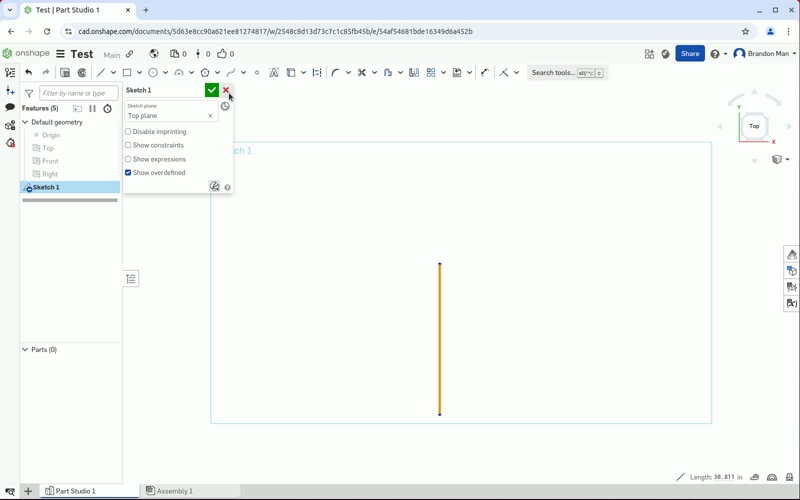
key(shift+h)
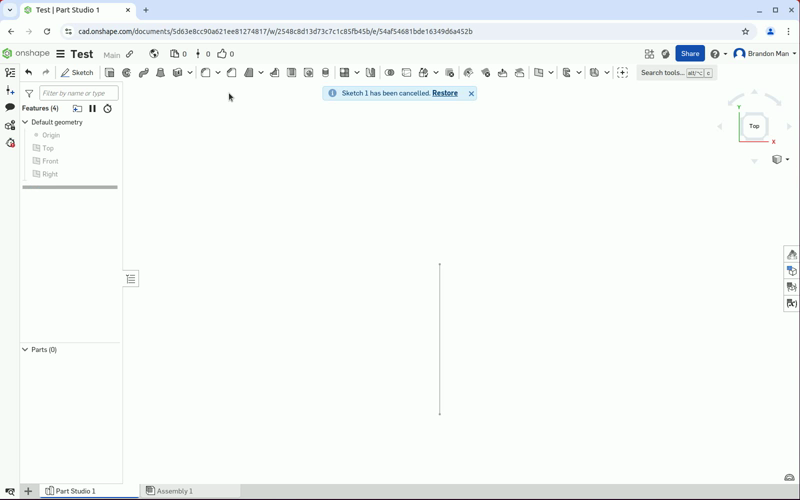
mouse_move(73, 352)
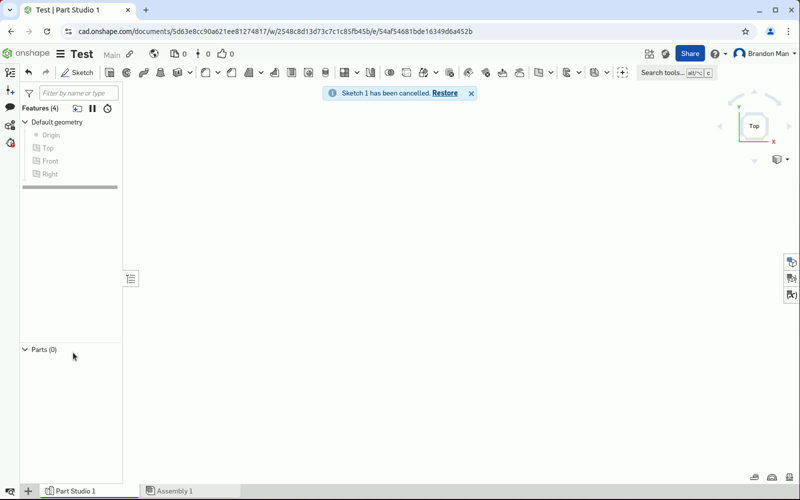
key(y)
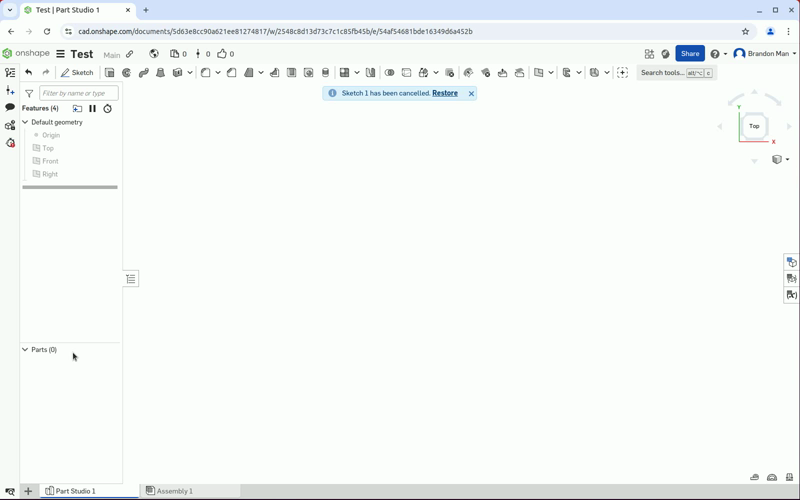
key(shift+p)
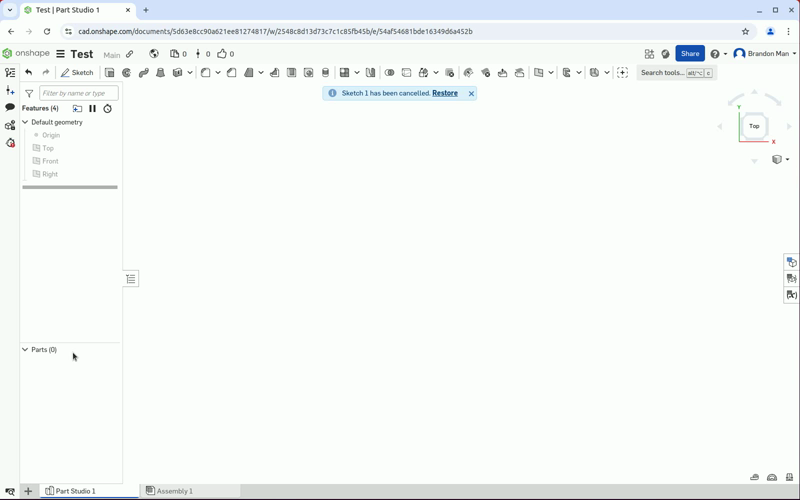
key(space)
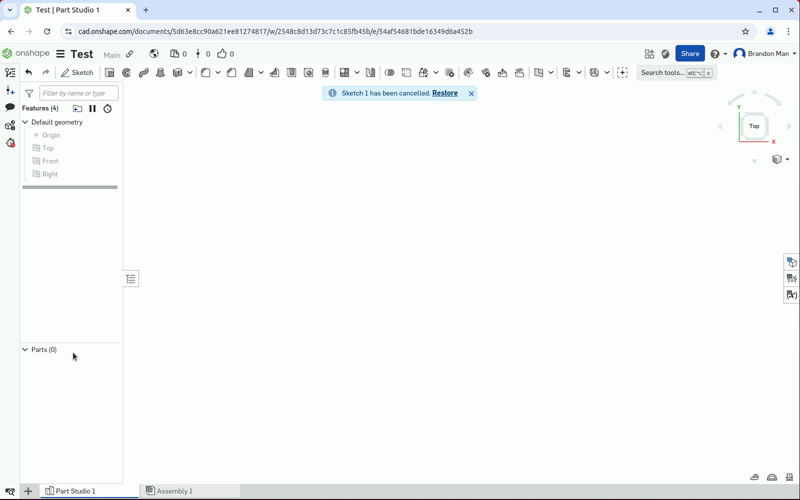
key_down(shift)
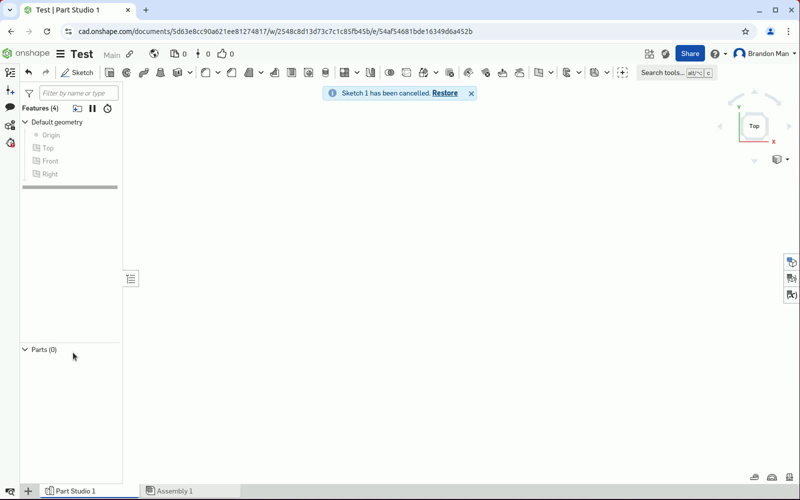
key(up)
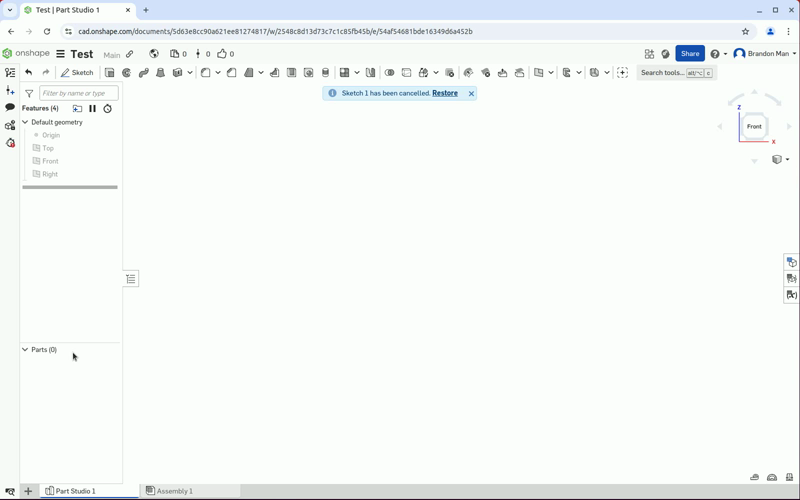
key_up(shift)
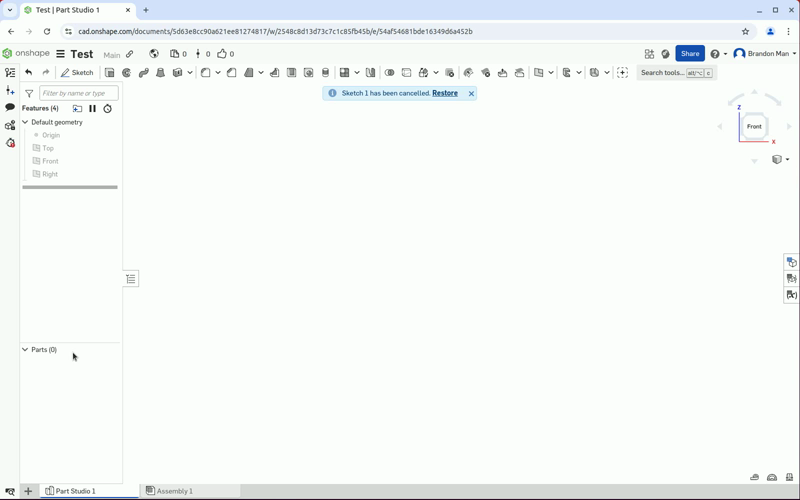
mouse_move(73, 352)
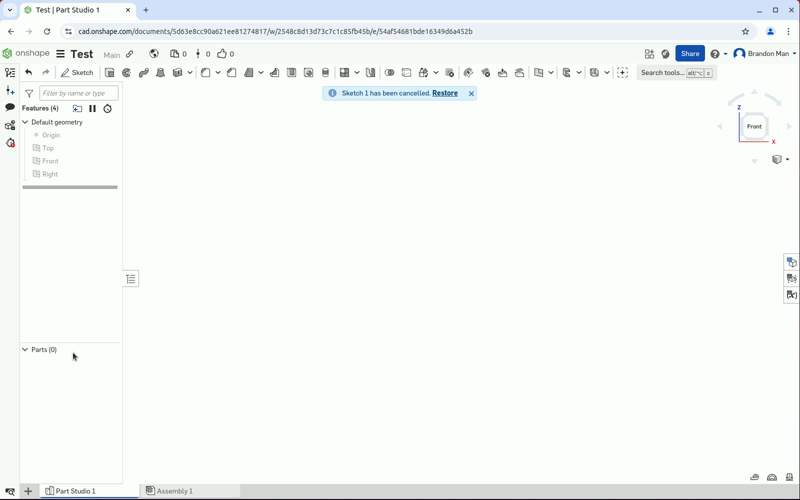
key(shift+y)
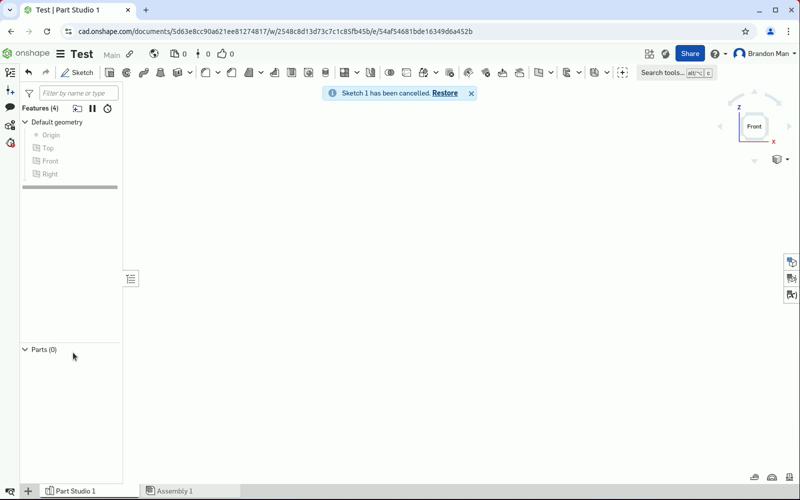
key(shift+s)
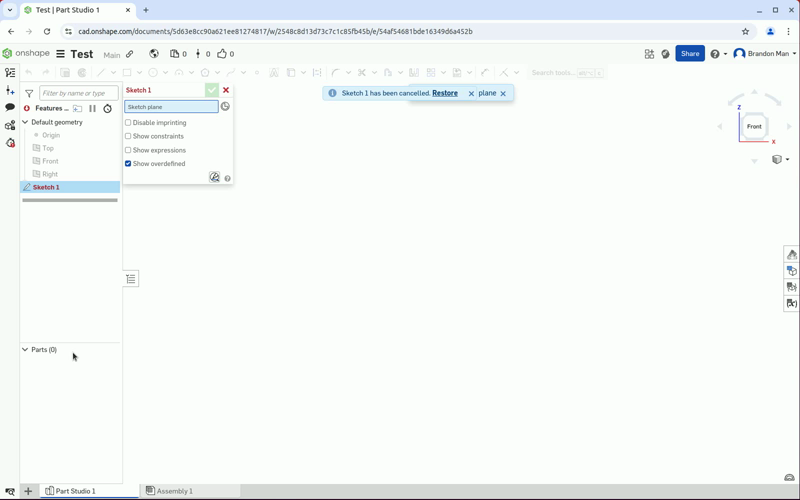
mouse_move(73, 163)
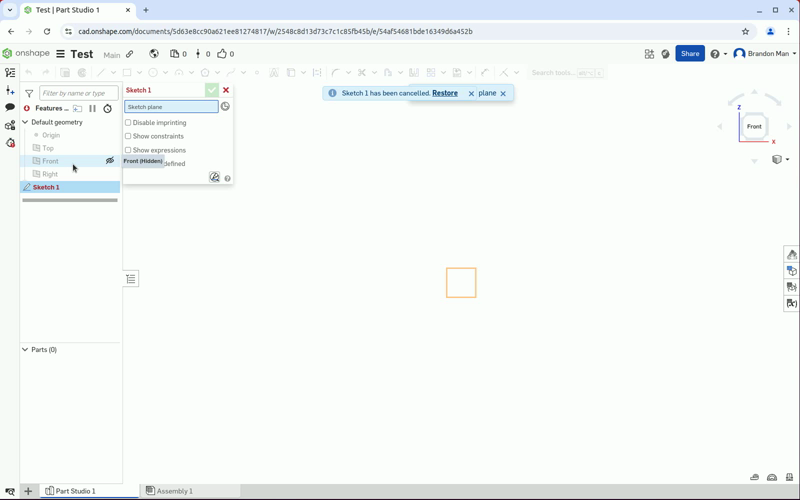
click(73, 163)
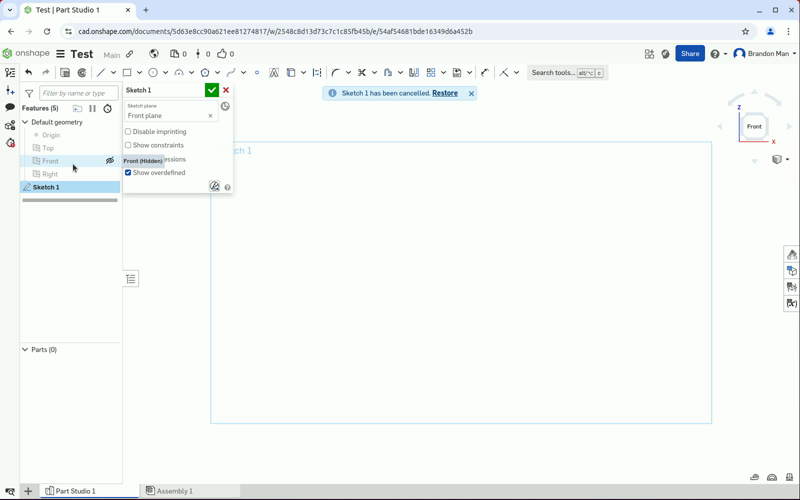
mouse_move(73, 352)
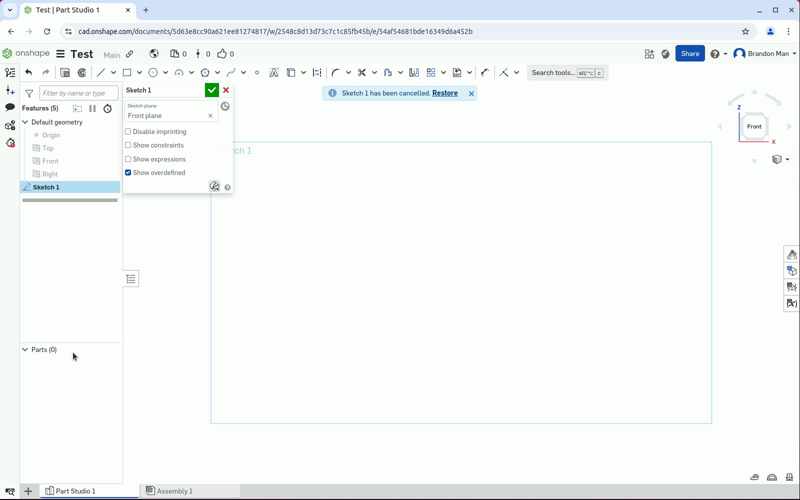
key(y)
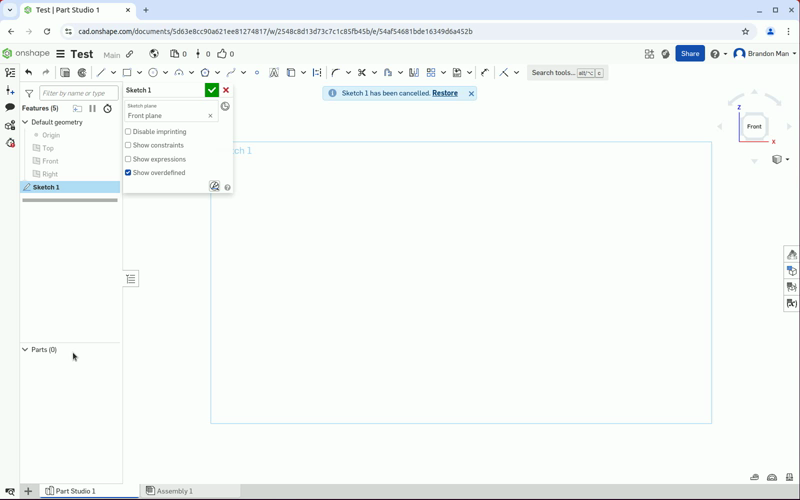
key(l)
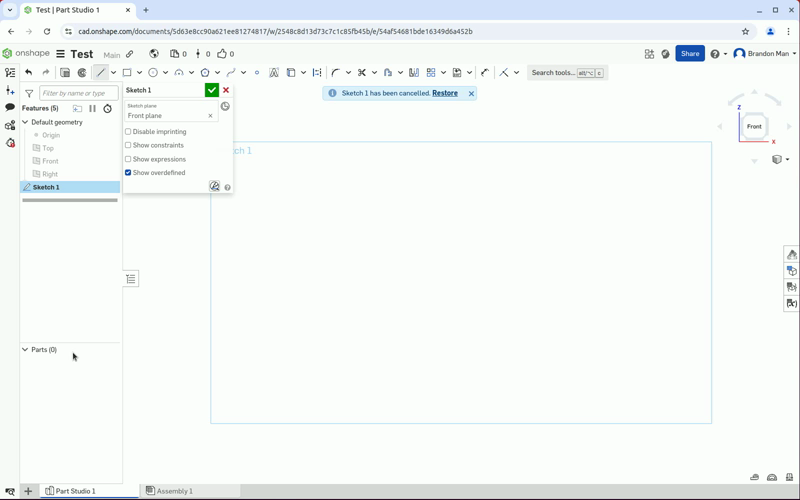
key_down(shift)
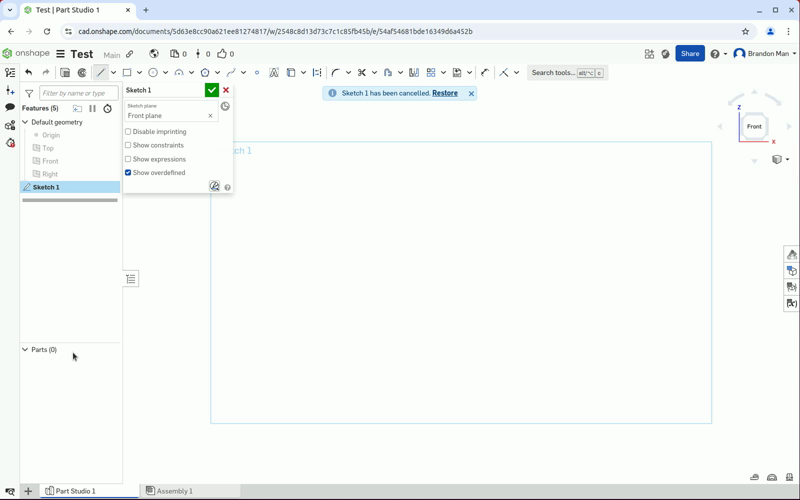
mouse_move(460, 282)
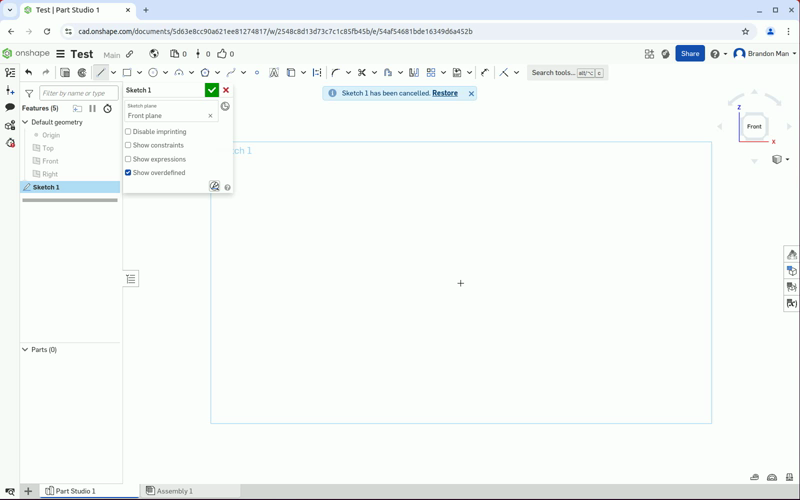
click(460, 282)
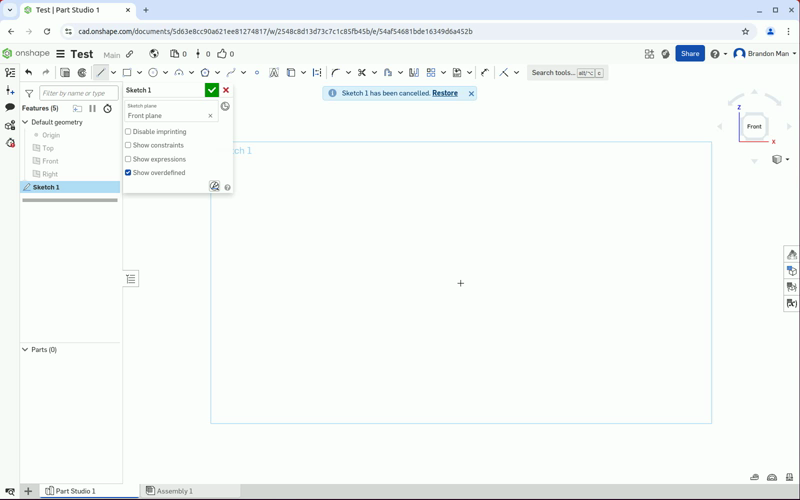
key_up(shift)
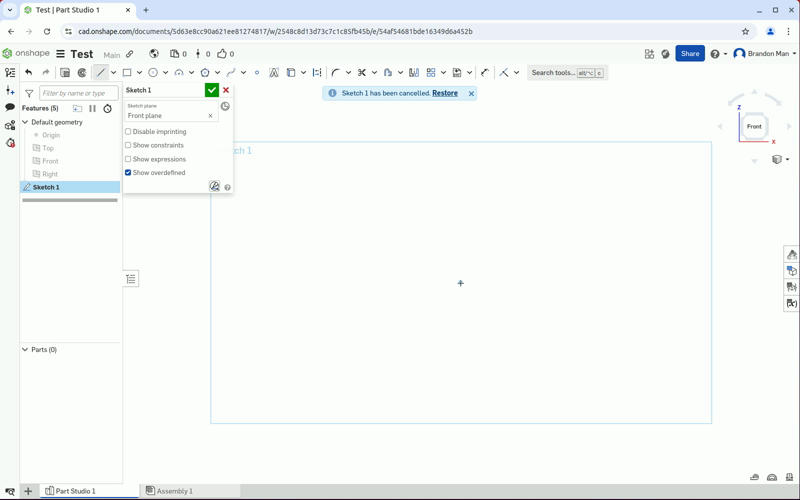
key_down(shift)
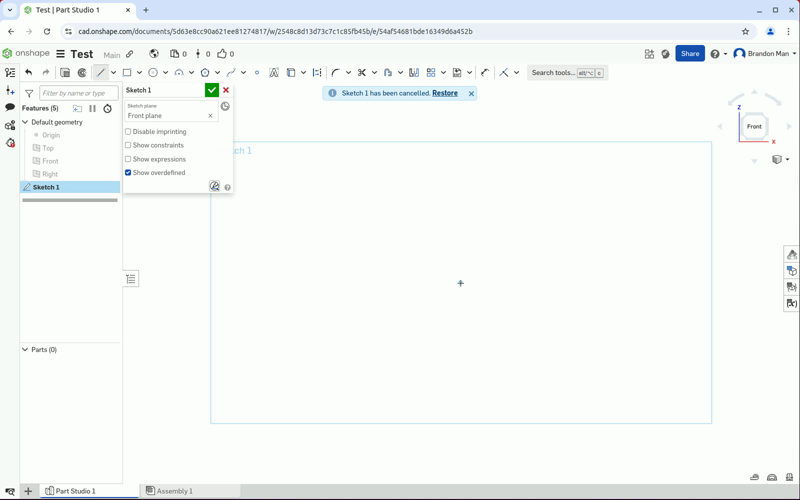
mouse_move(573, 282)
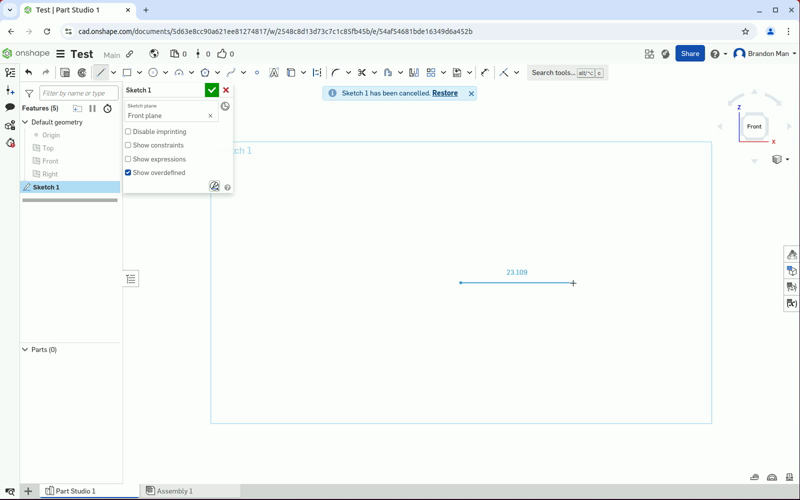
click(573, 282)
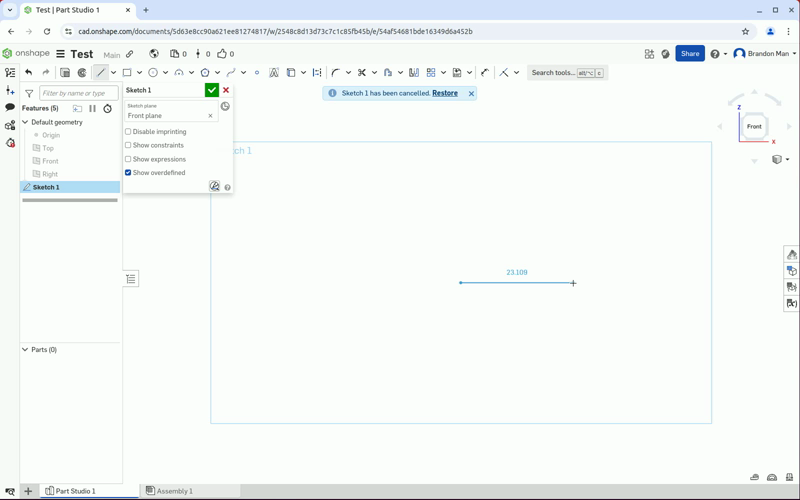
key_up(shift)
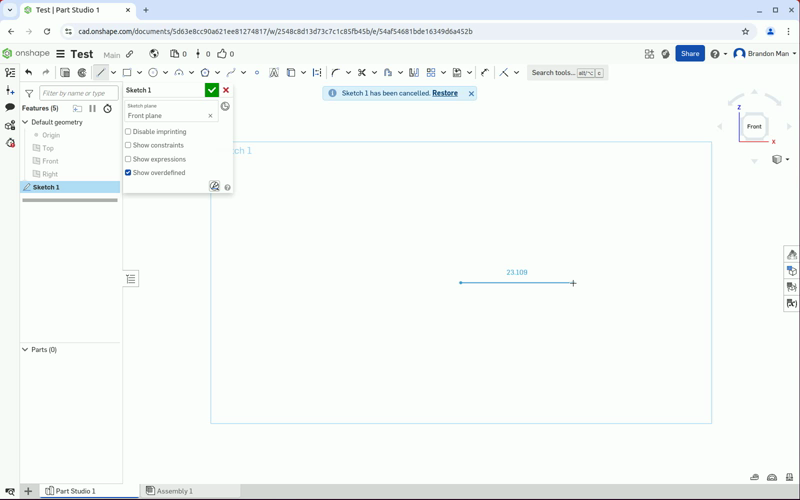
key_down(shift)
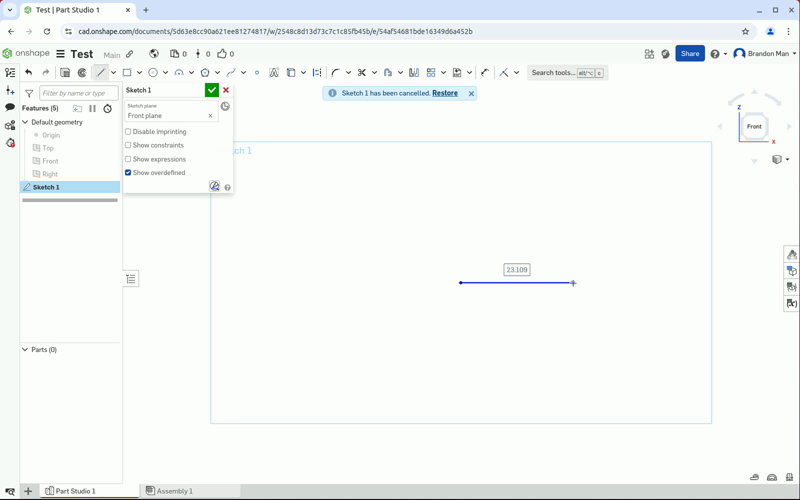
mouse_move(589, 282)
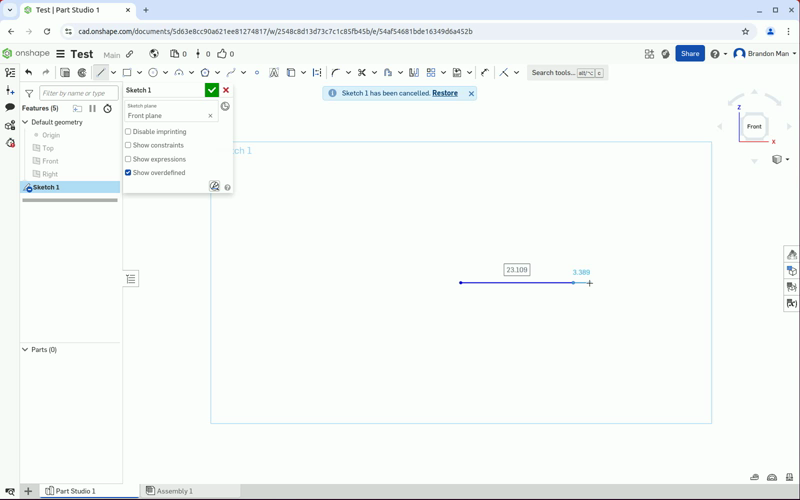
mouse_move(573, 264)
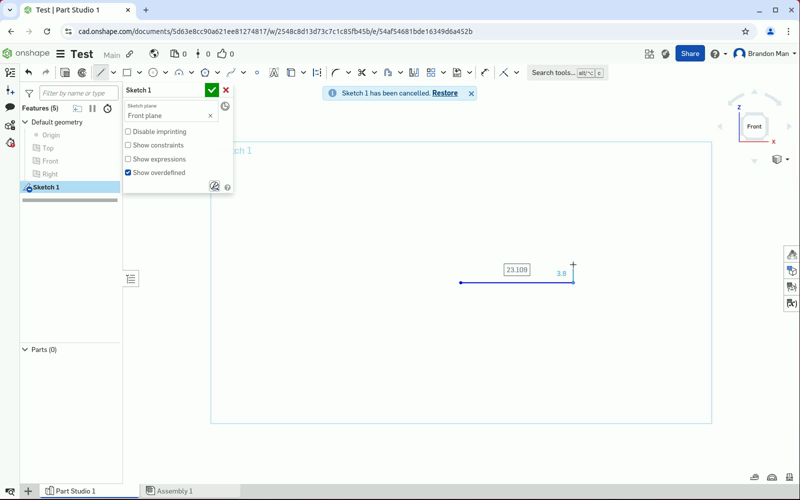
click(573, 264)
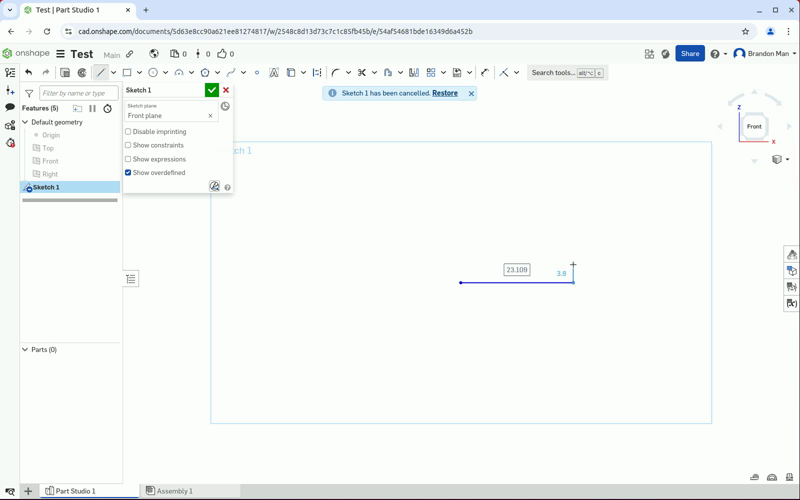
key_up(shift)
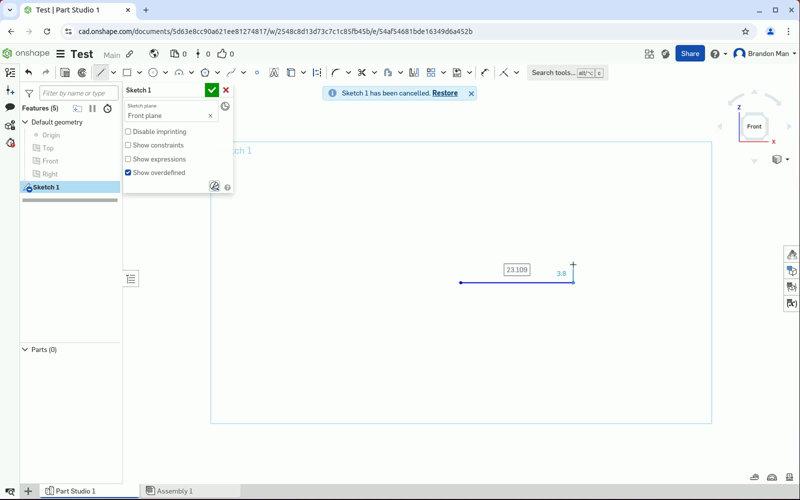
key_down(shift)
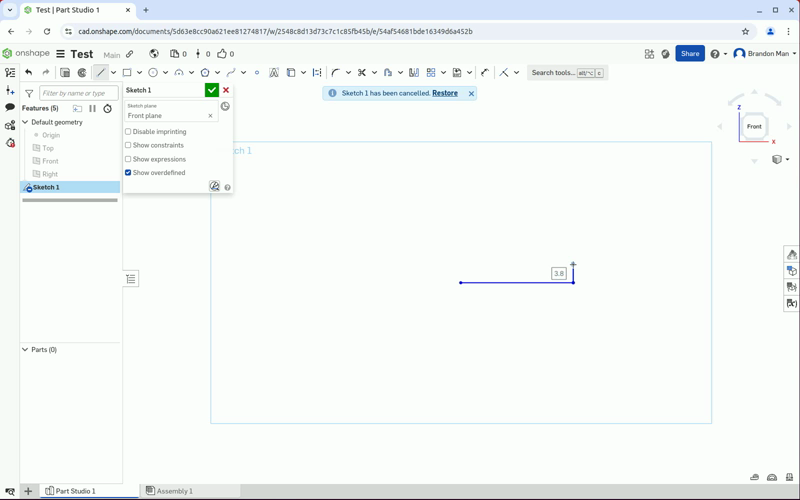
mouse_move(498, 264)
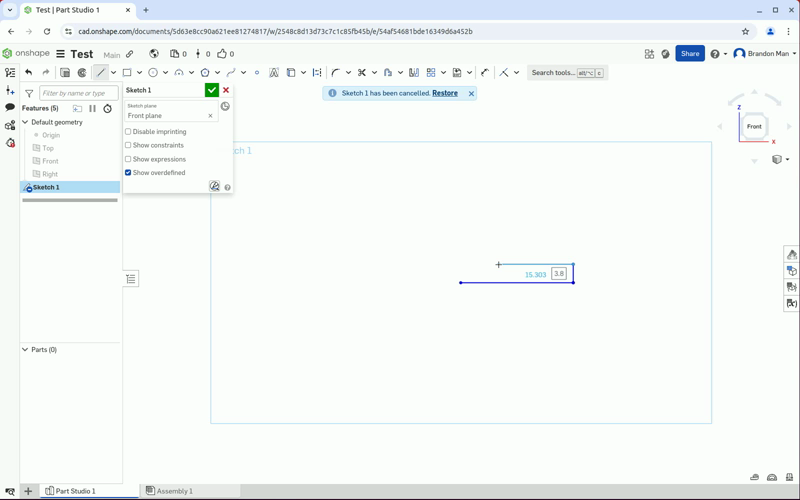
click(498, 264)
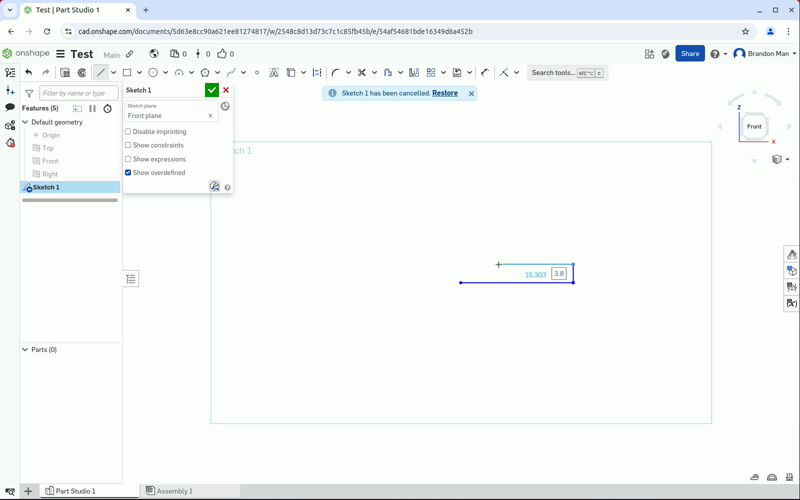
key_up(shift)
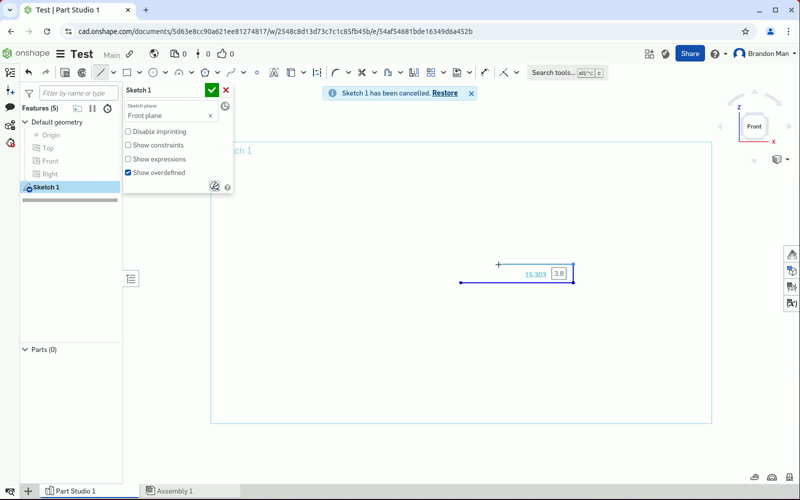
key_down(shift)
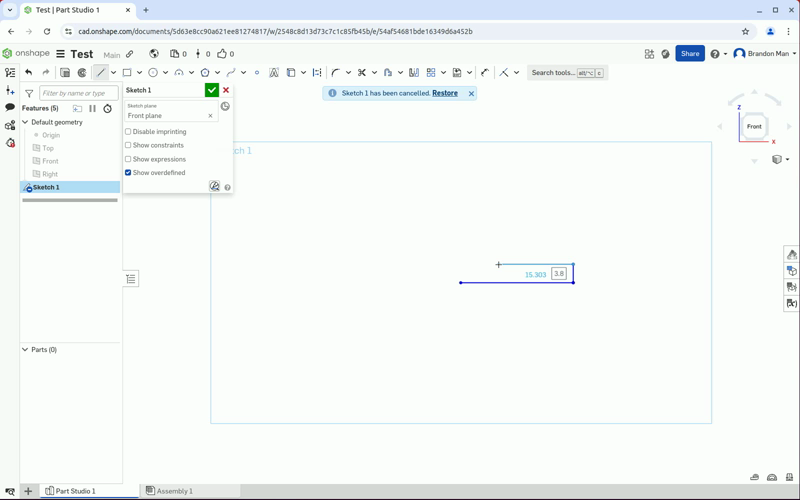
mouse_move(528, 264)
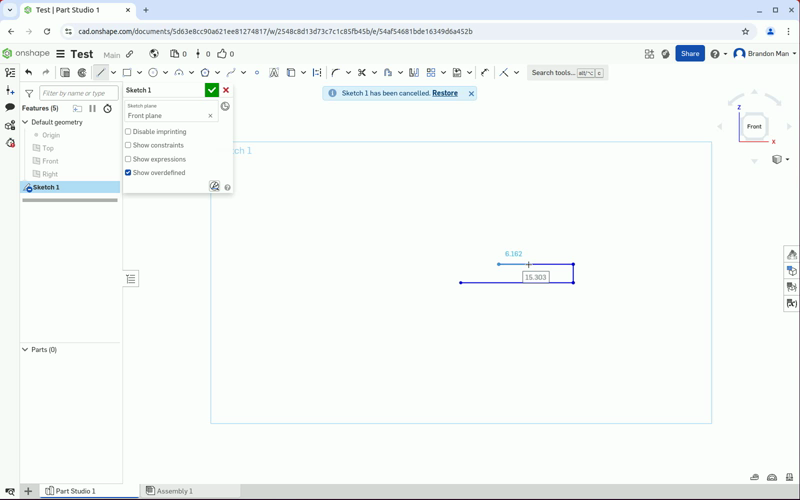
mouse_move(498, 208)
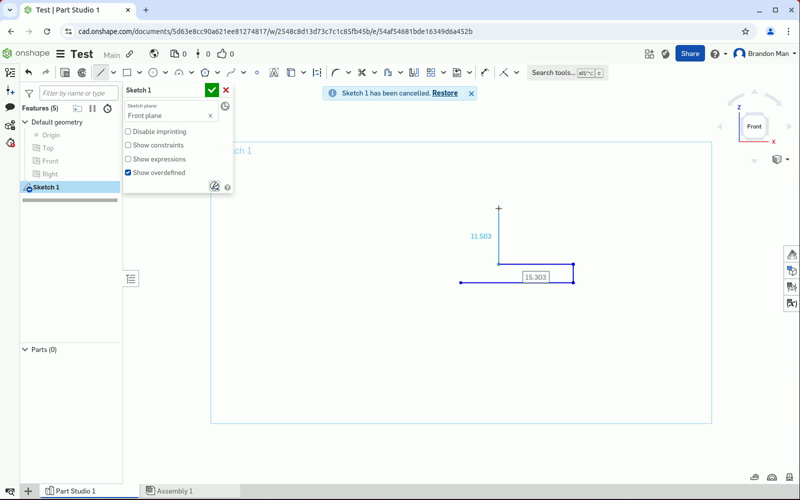
click(498, 208)
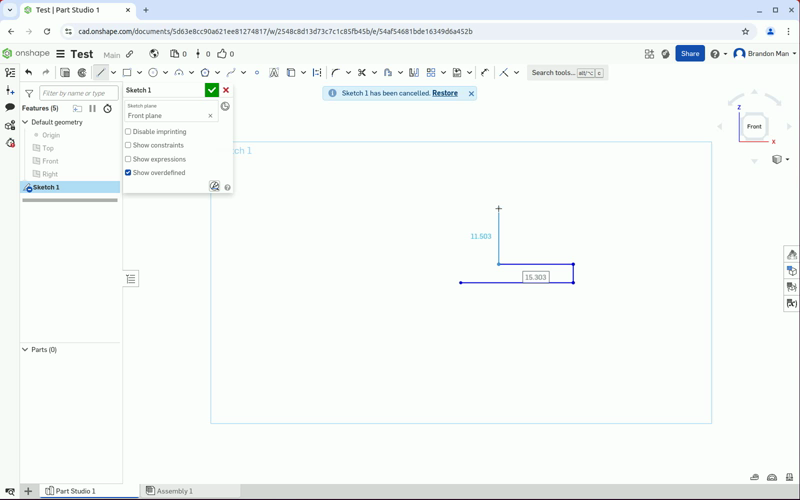
key_up(shift)
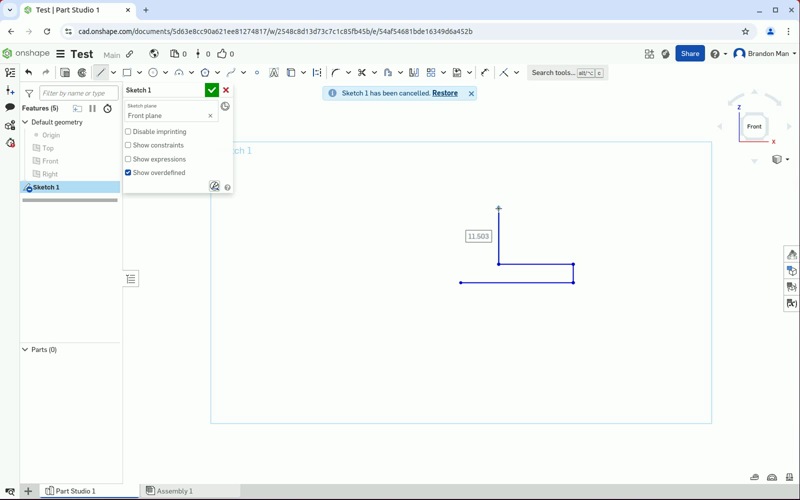
key_down(shift)
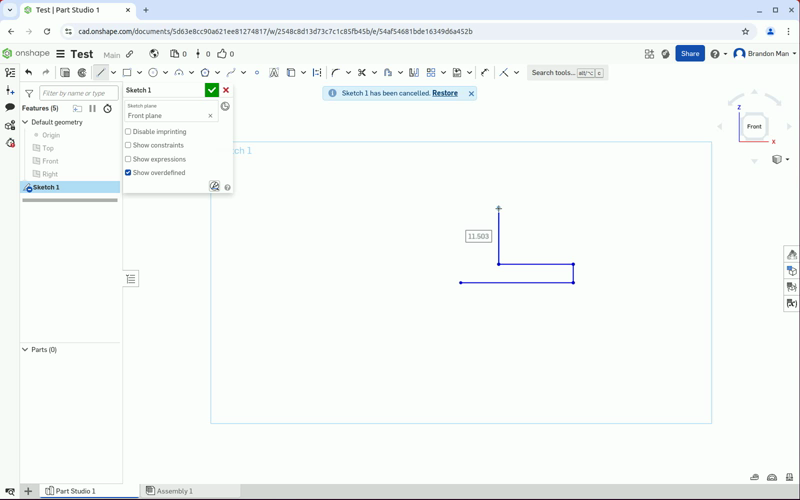
mouse_move(528, 208)
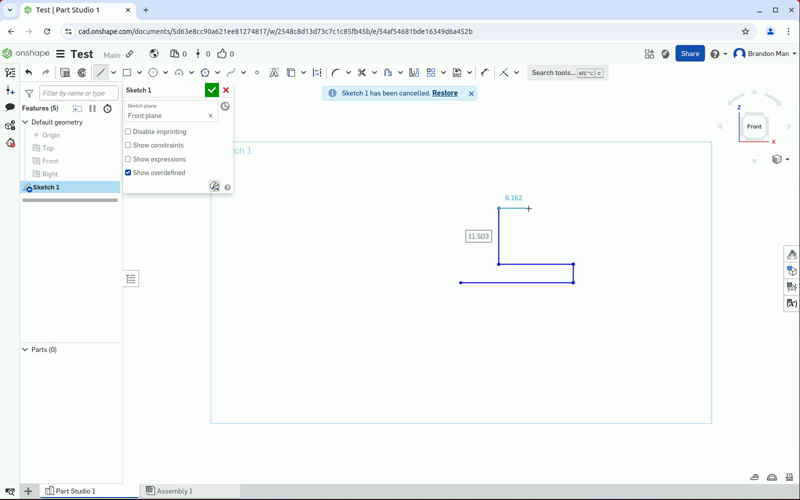
mouse_move(460, 208)
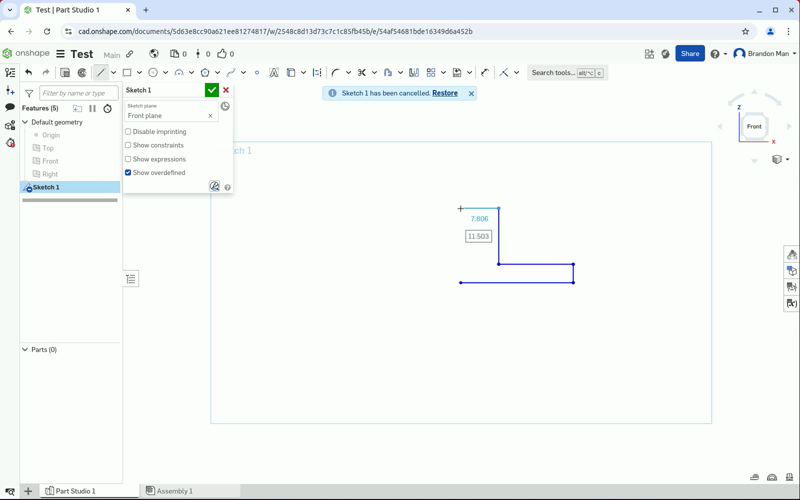
click(460, 208)
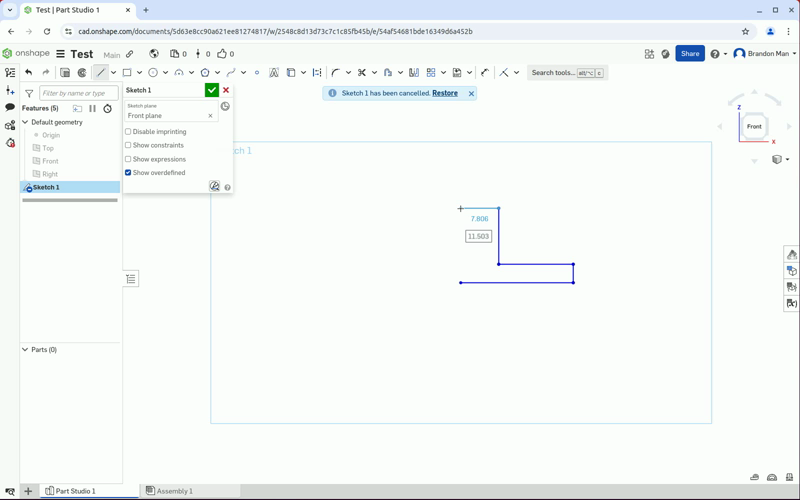
key_up(shift)
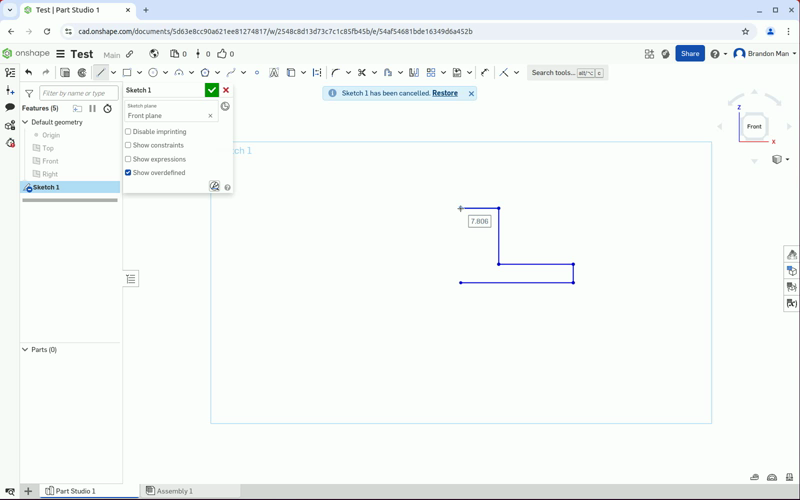
key_down(shift)
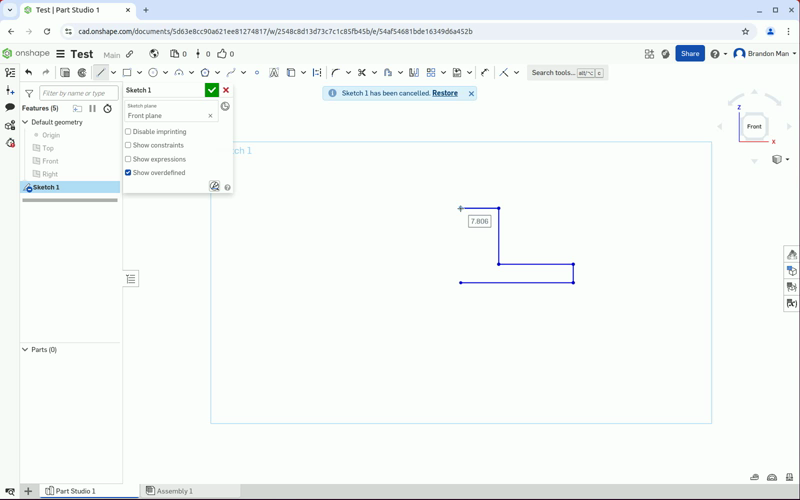
mouse_move(460, 282)
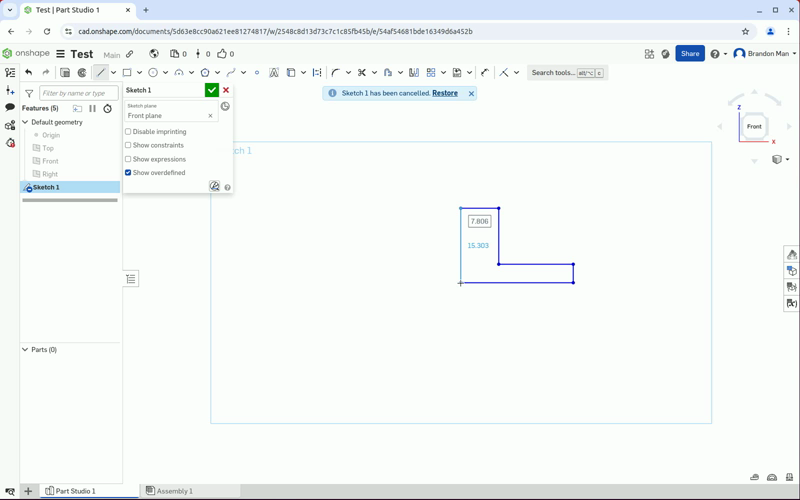
key_up(shift)
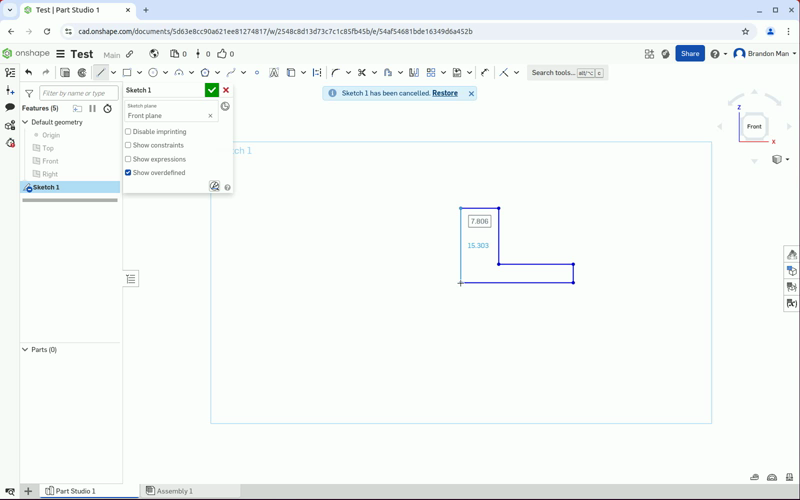
click(460, 282)
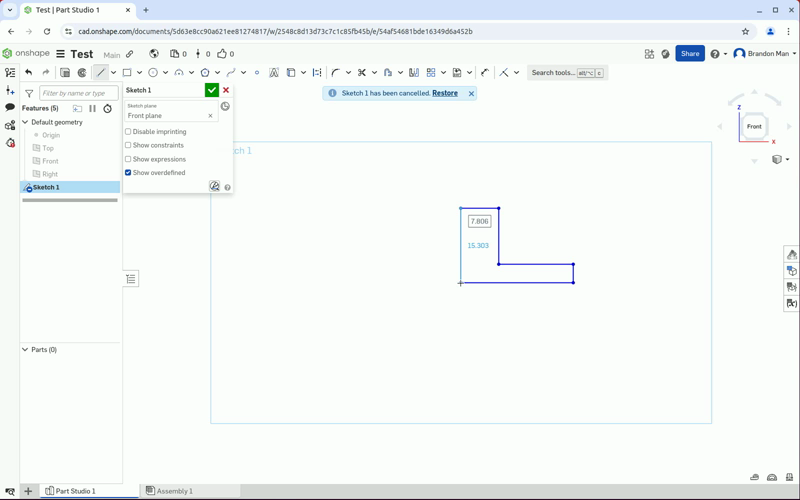
key(esc)
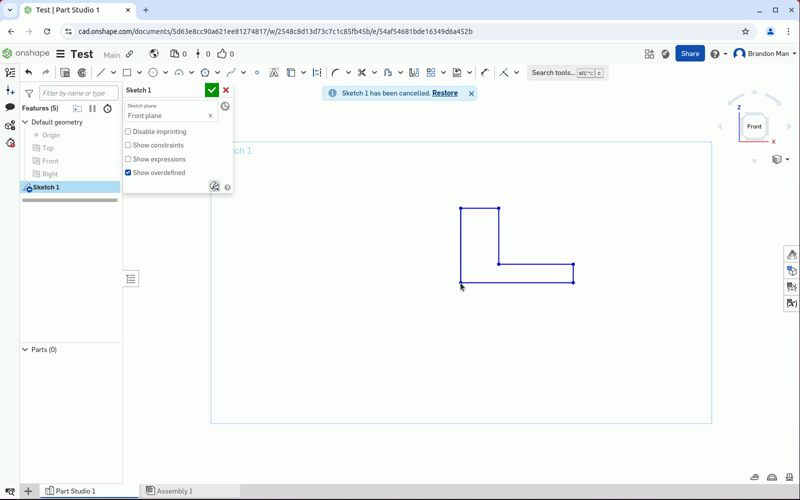
mouse_move(485, 215)
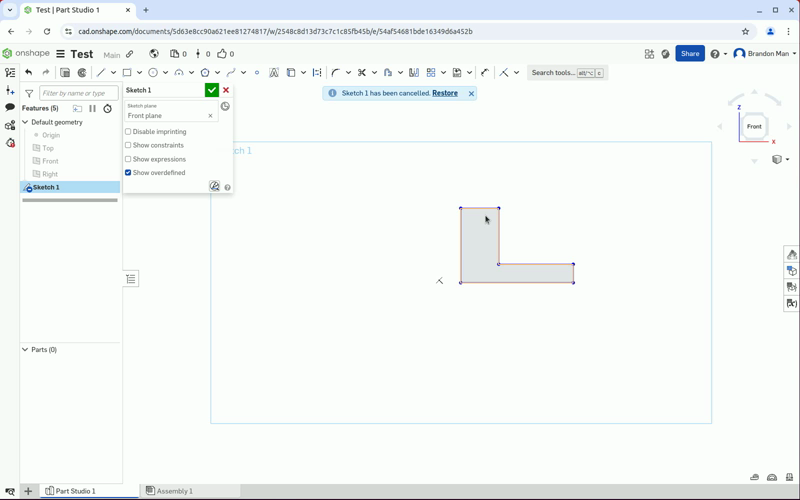
click(485, 215)
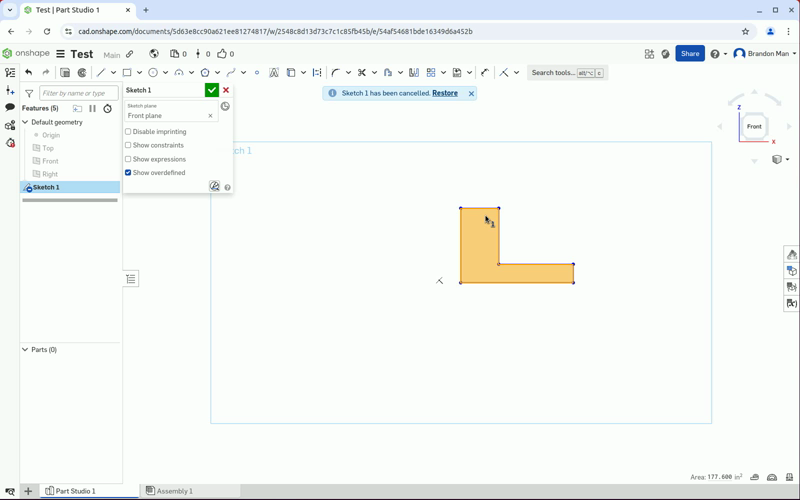
mouse_move(73, 352)
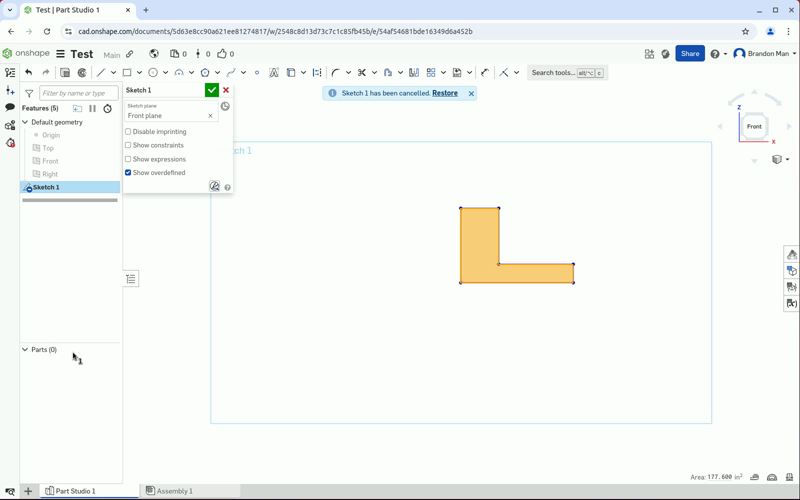
key(shift+y)
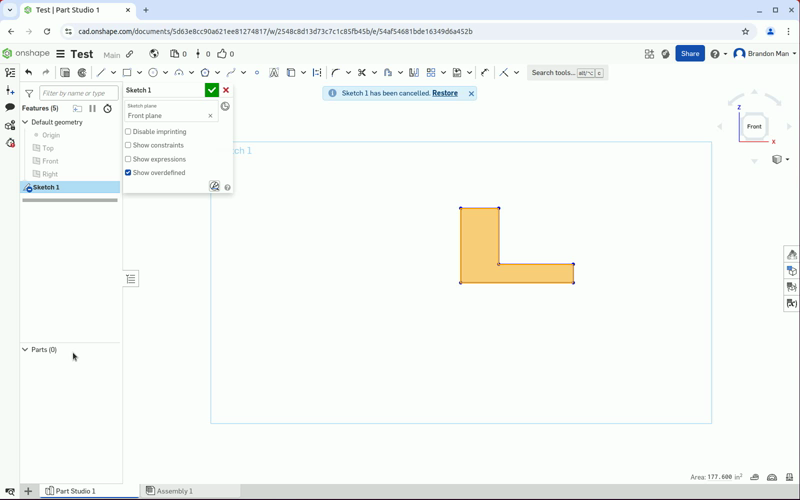
key(shift+e)
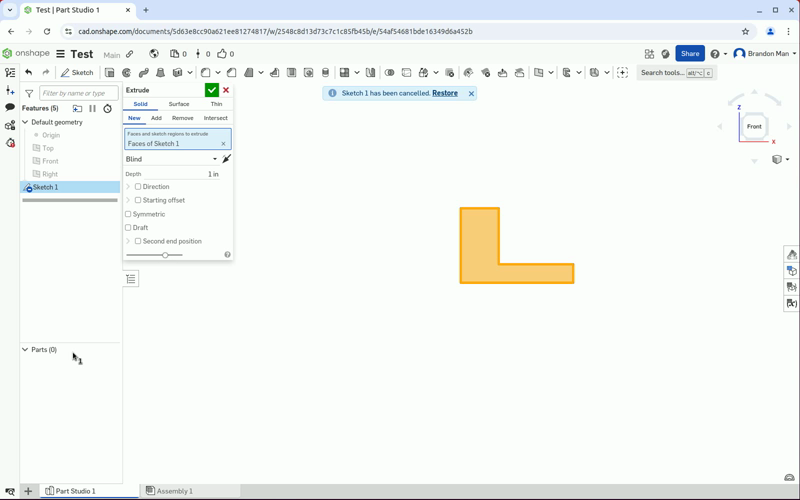
mouse_move(143, 106)
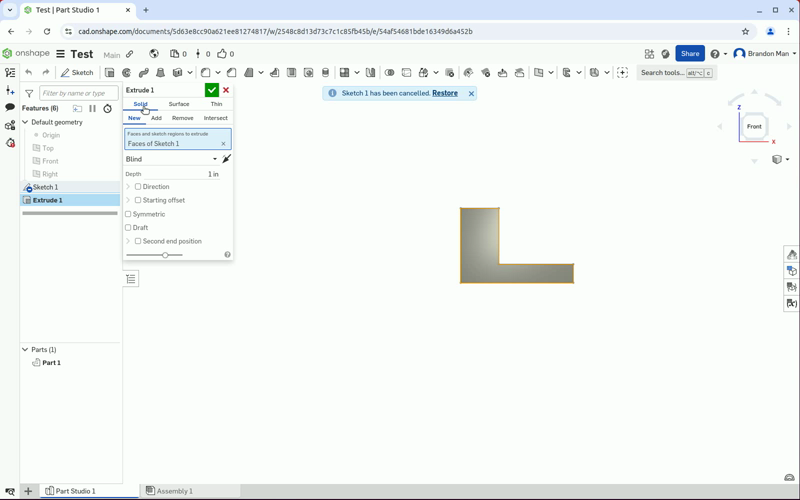
click(143, 106)
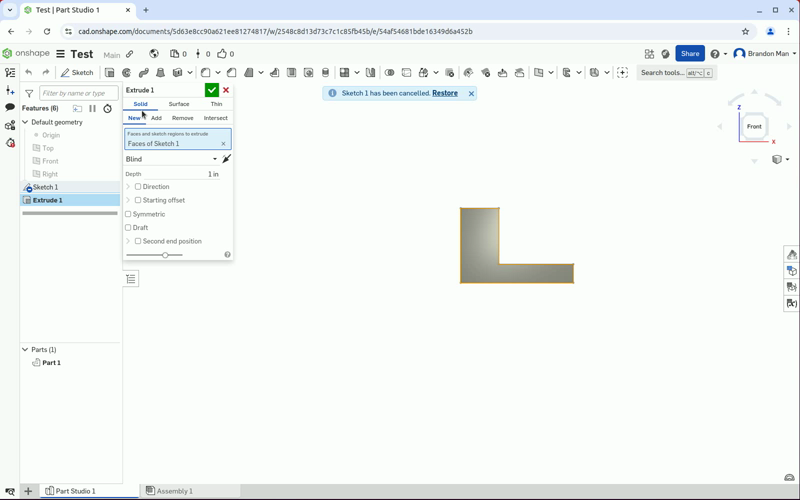
mouse_move(137, 120)
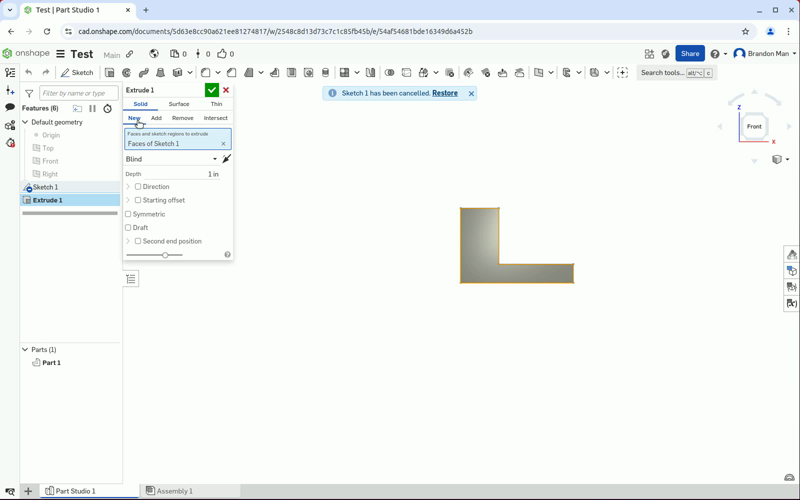
click(137, 120)
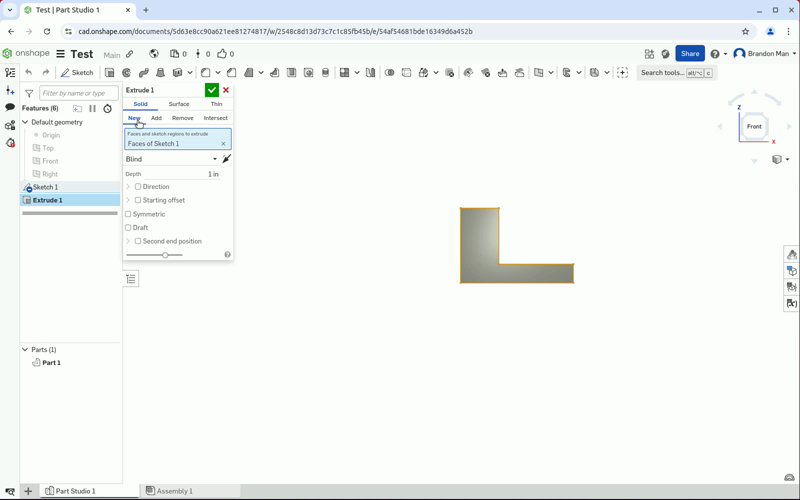
key(tab, 4)
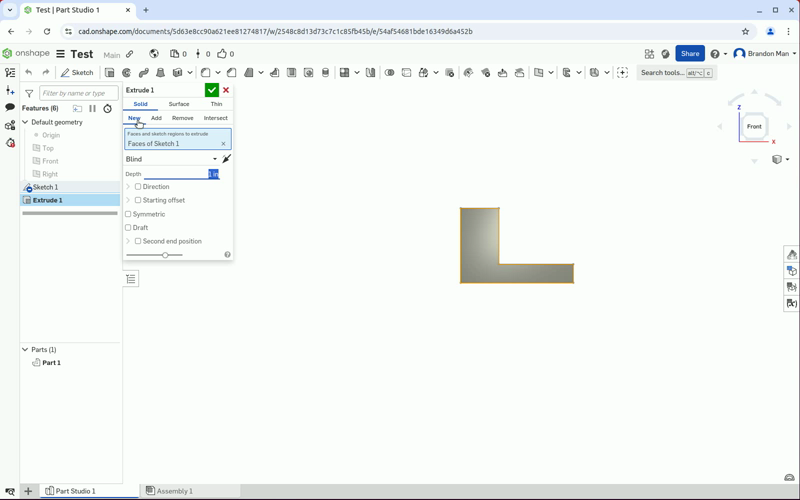
text(-15.405)
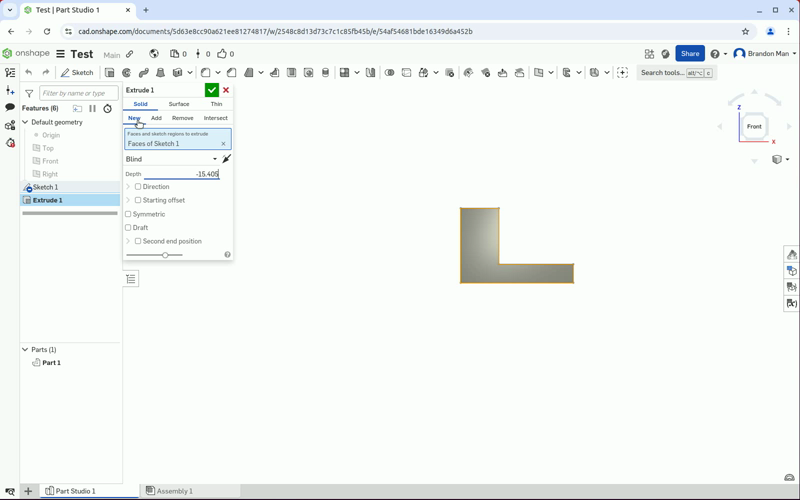
key(enter)
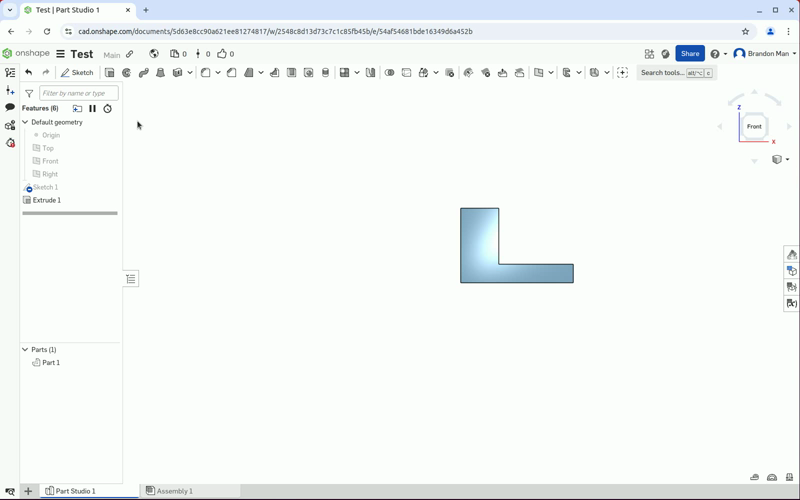
key(shift+h)
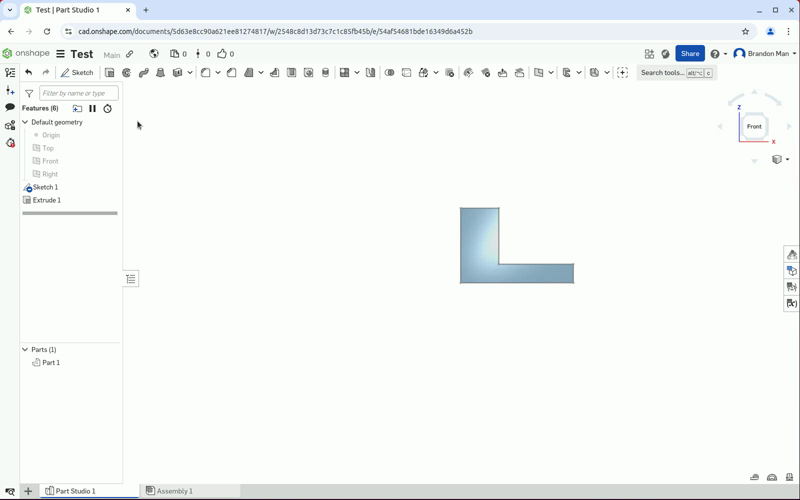
key(shift+h)
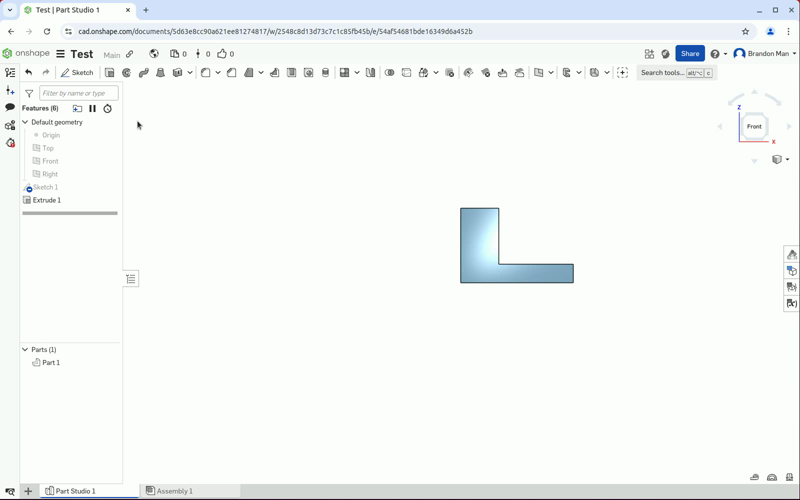
mouse_move(73, 189)
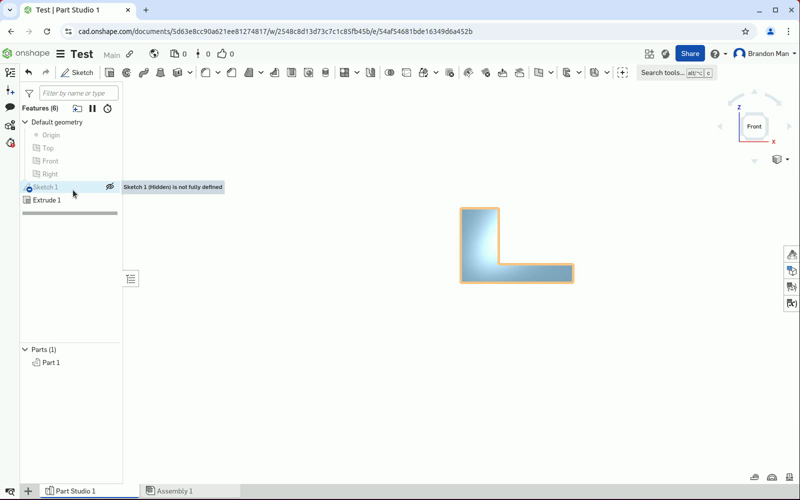
click(73, 189)
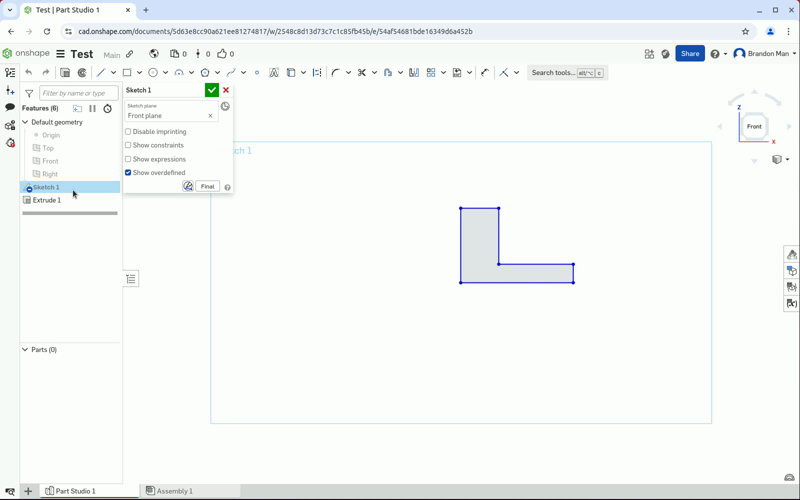
mouse_move(229, 92)
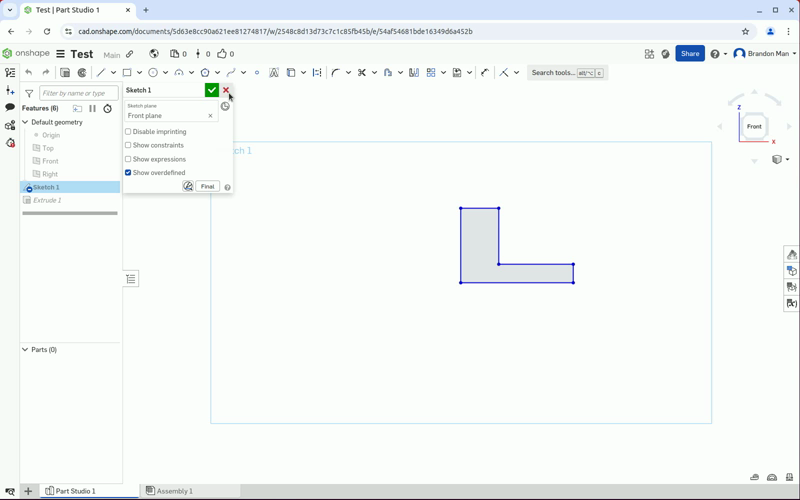
click(229, 92)
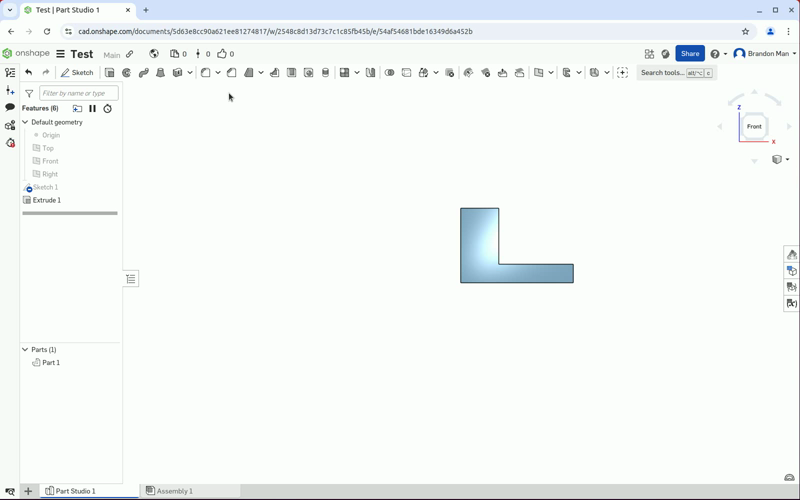
mouse_move(73, 352)
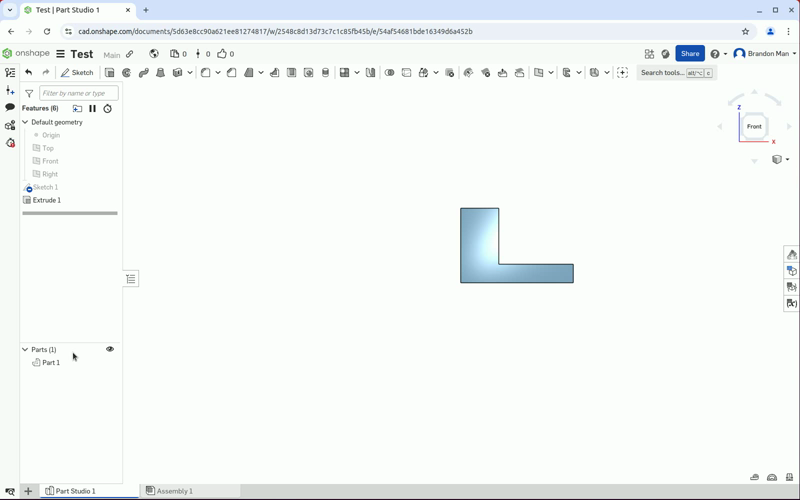
key(y)
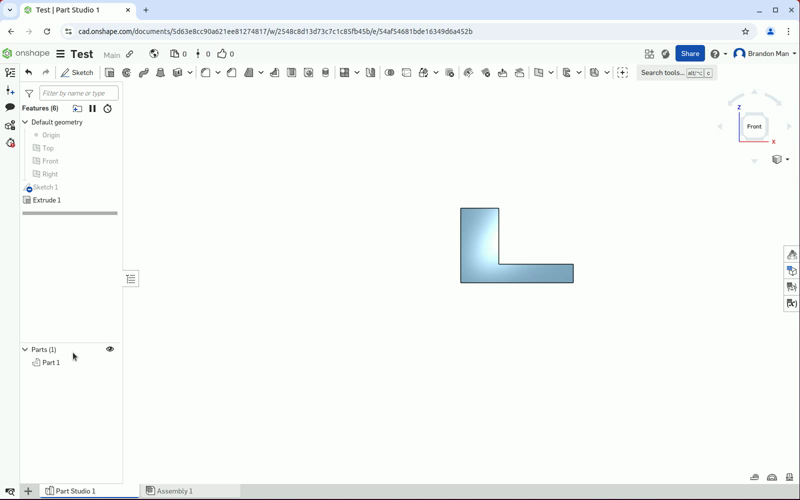
key(shift+p)
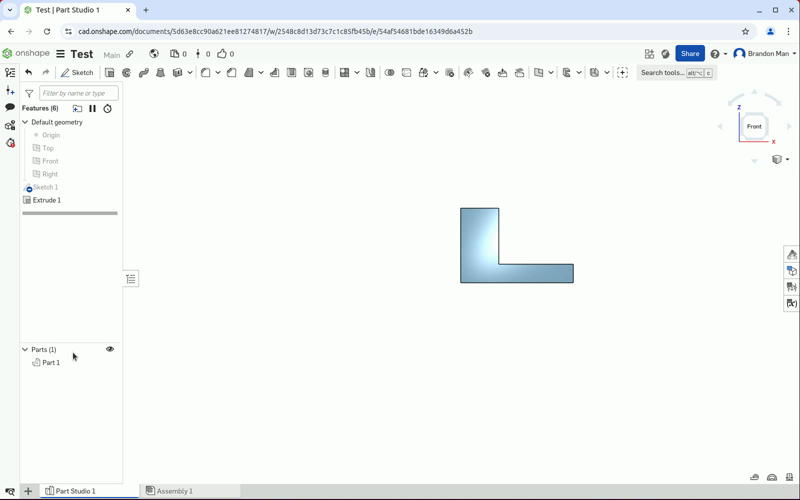
key(space)
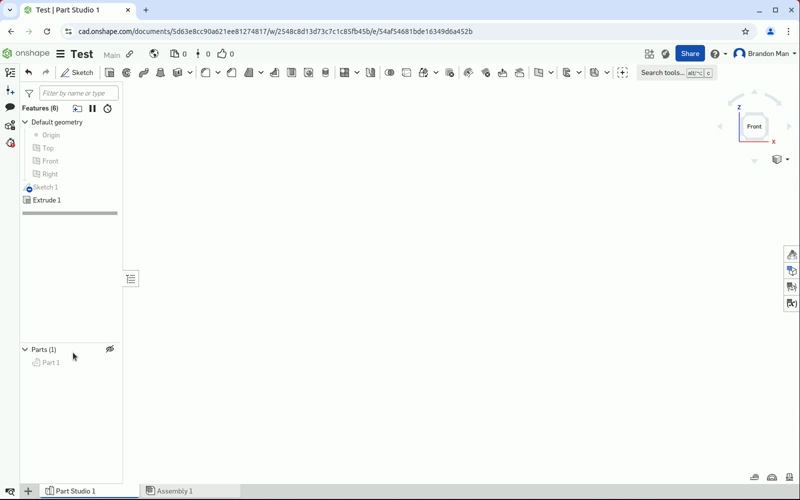
key_down(shift)
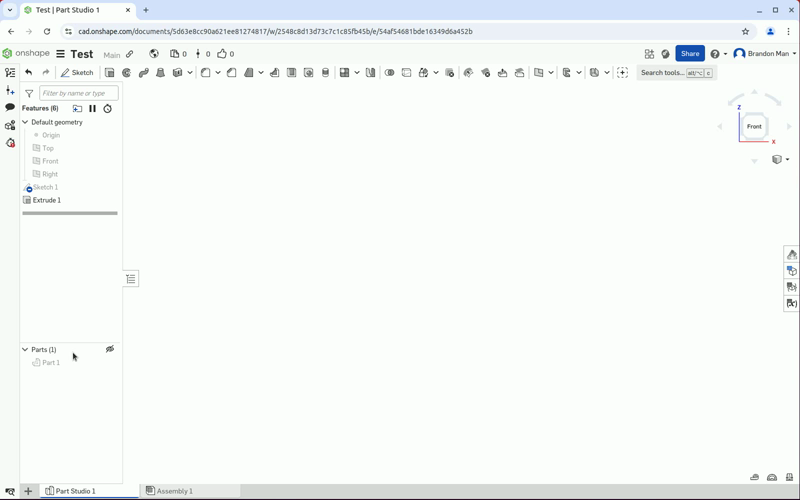
key(left)
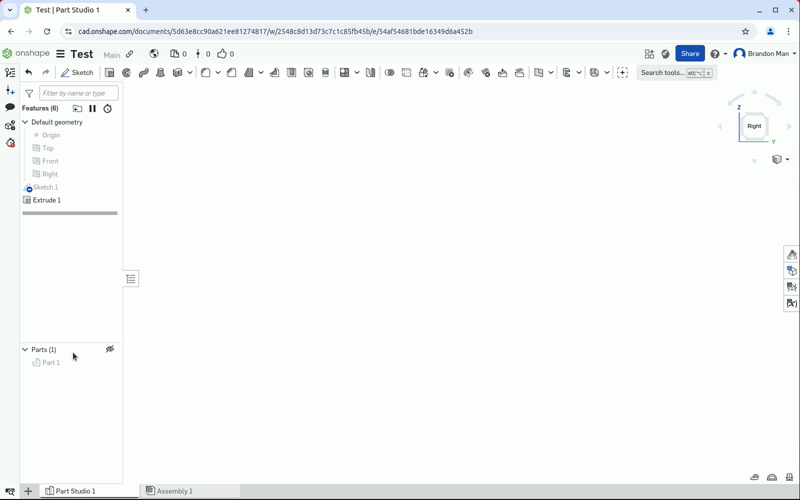
key_up(shift)
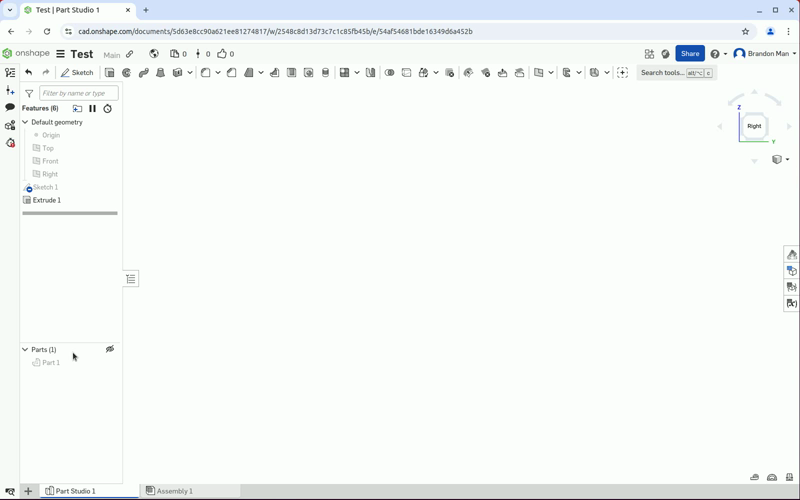
mouse_move(73, 352)
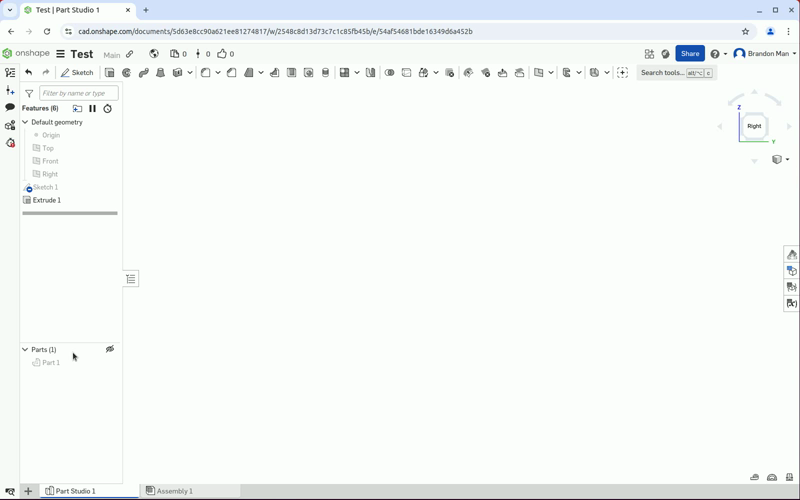
key(shift+y)
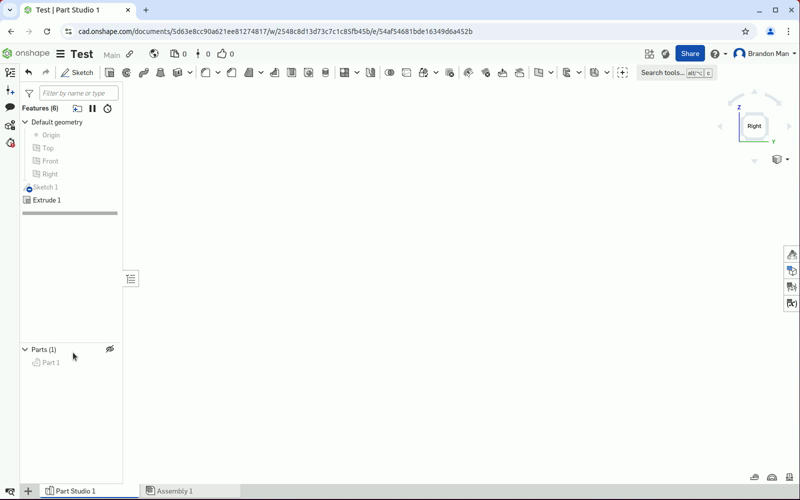
key(shift+s)
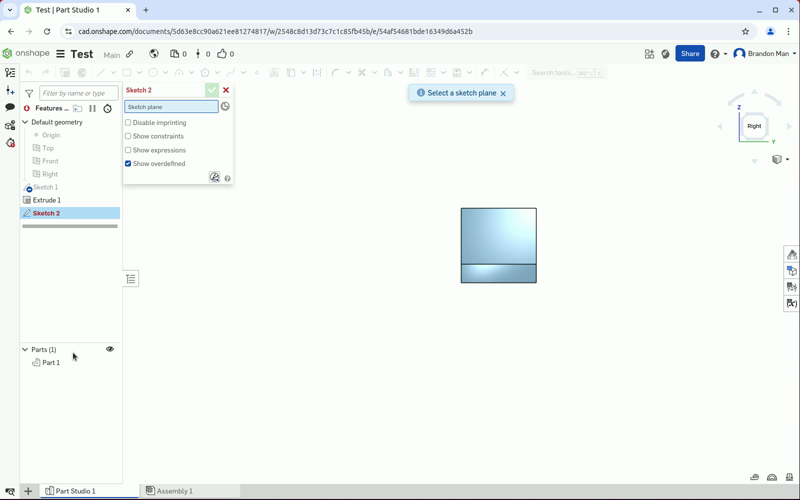
mouse_move(73, 176)
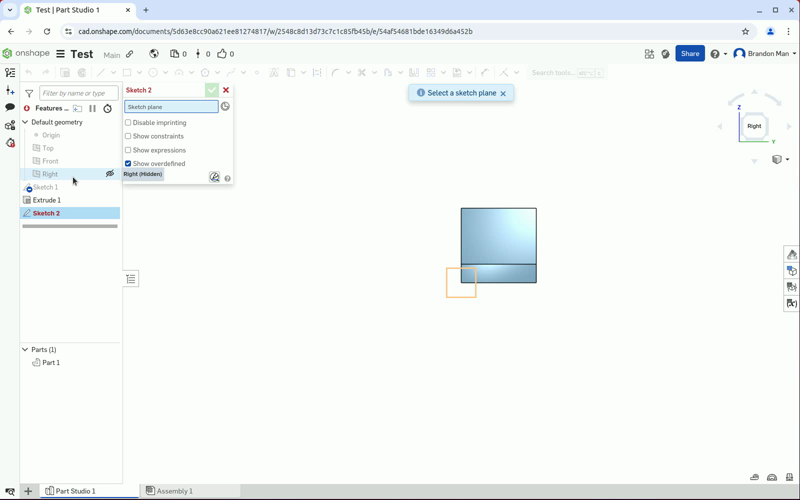
click(73, 176)
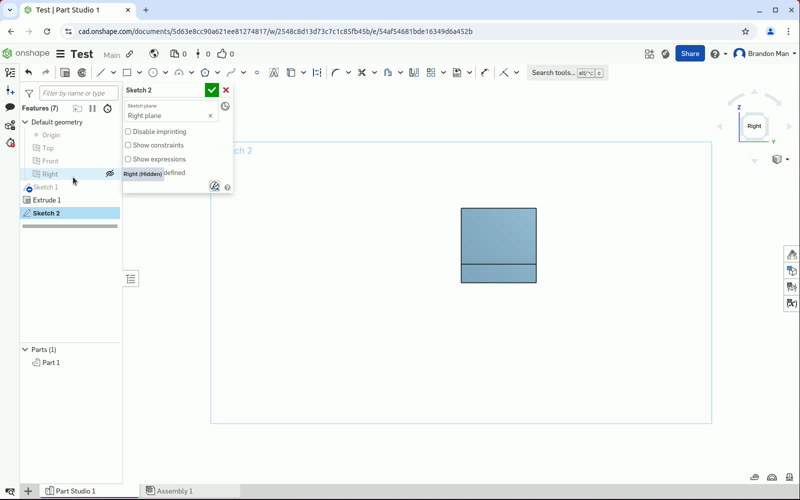
mouse_move(73, 352)
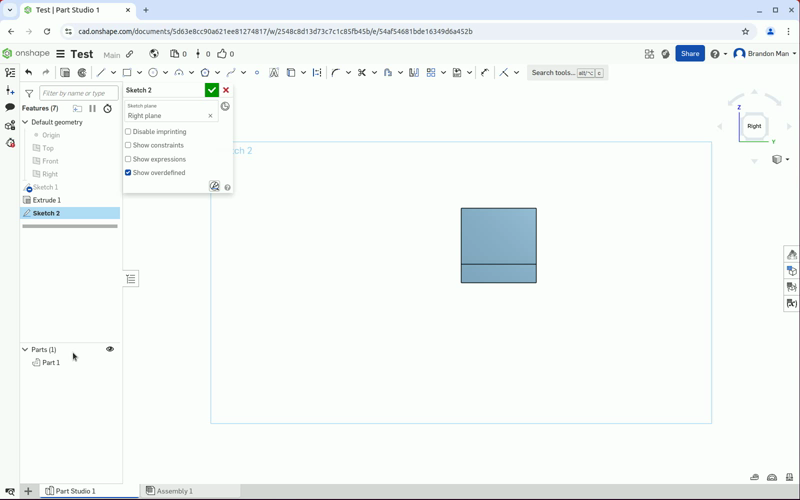
key(y)
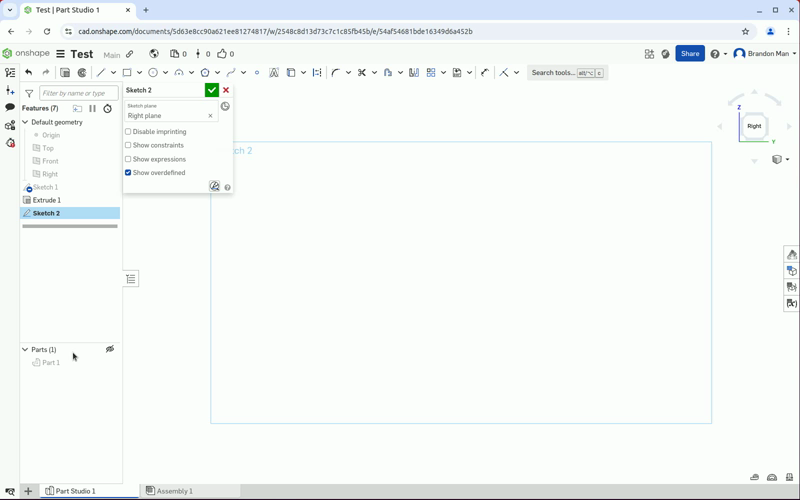
key(a)
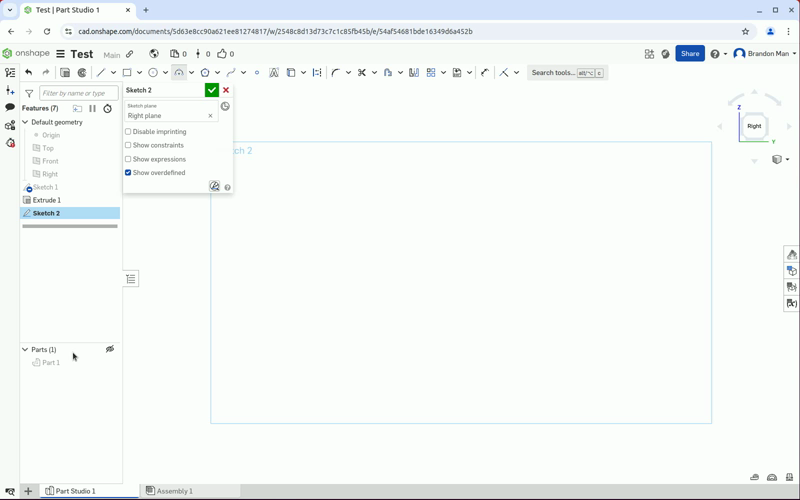
key_down(shift)
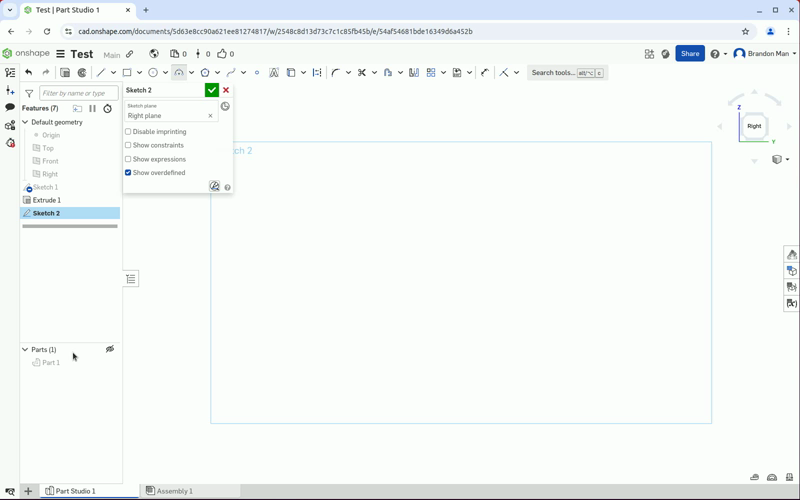
mouse_move(460, 245)
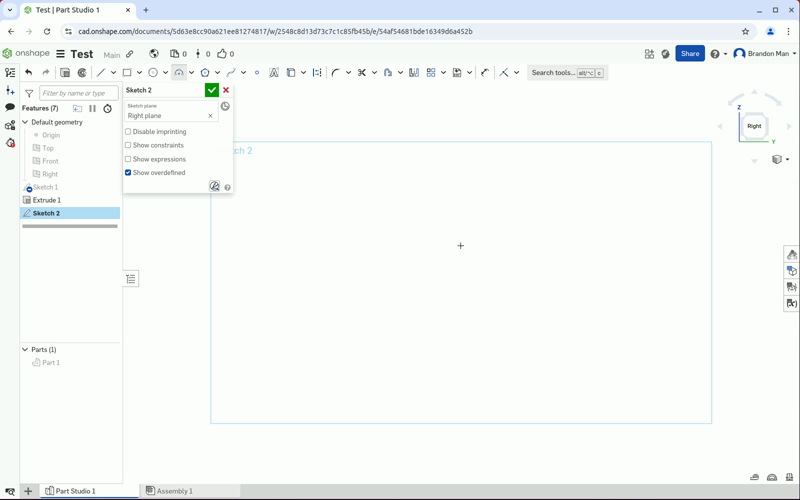
click(460, 245)
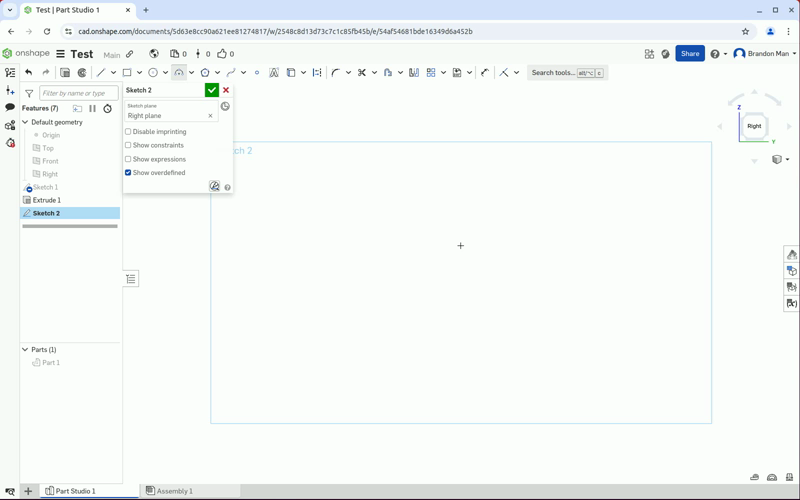
key_up(shift)
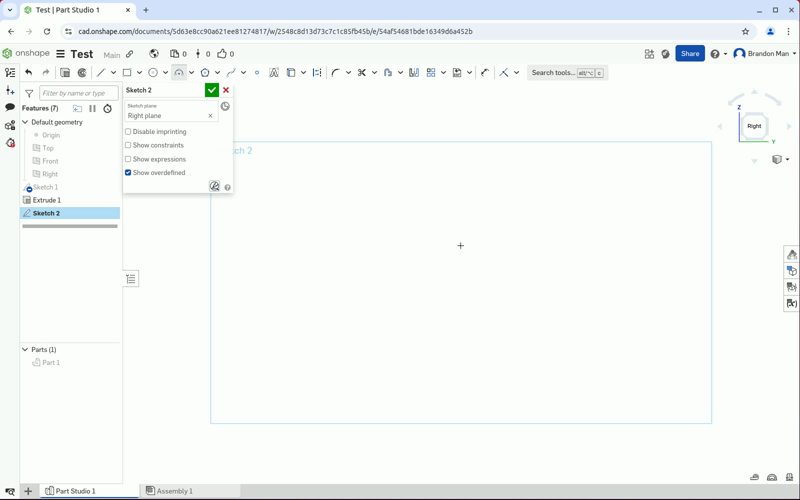
key_down(shift)
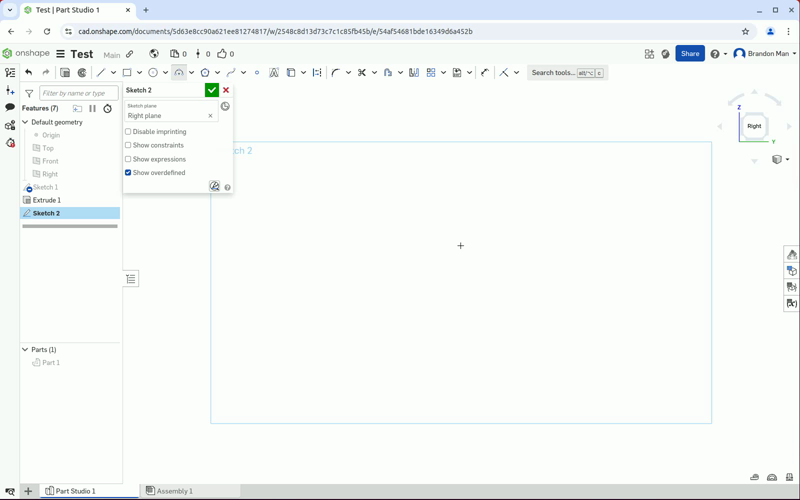
mouse_move(499, 207)
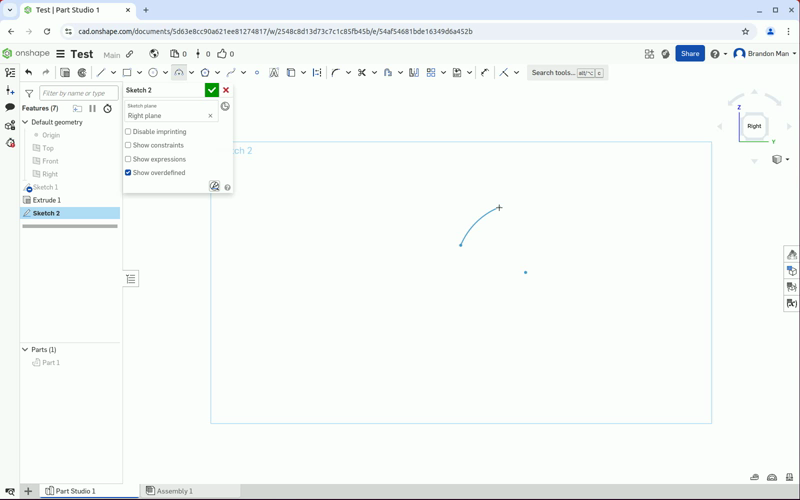
click(499, 207)
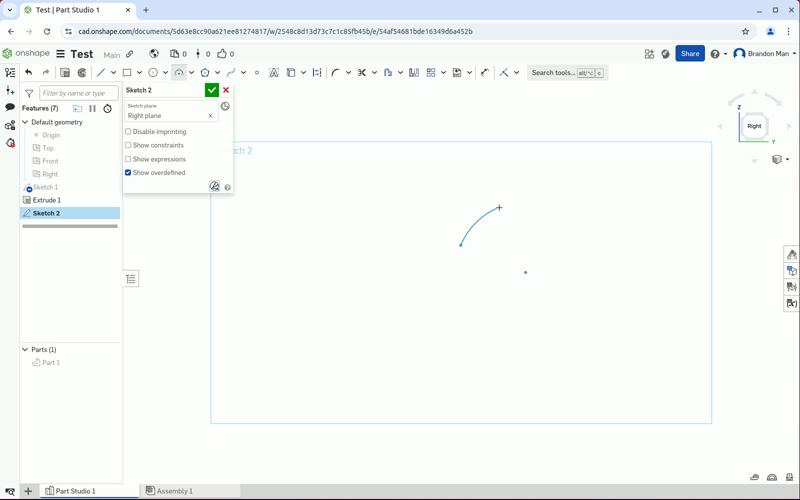
mouse_move(471, 218)
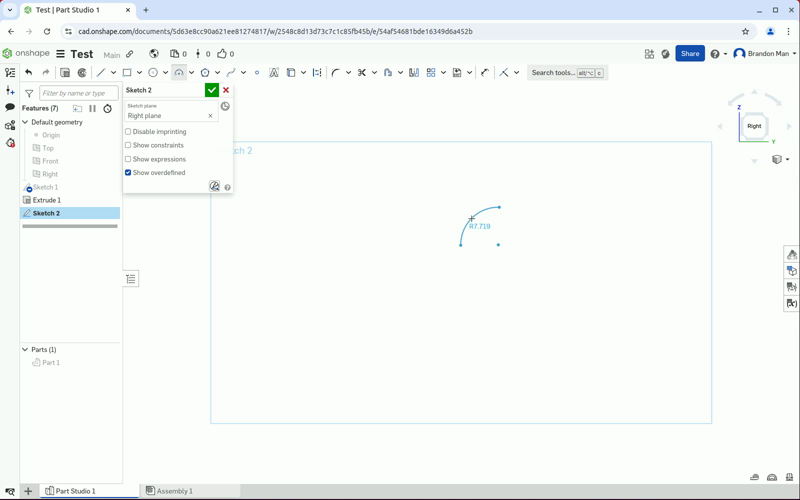
click(471, 218)
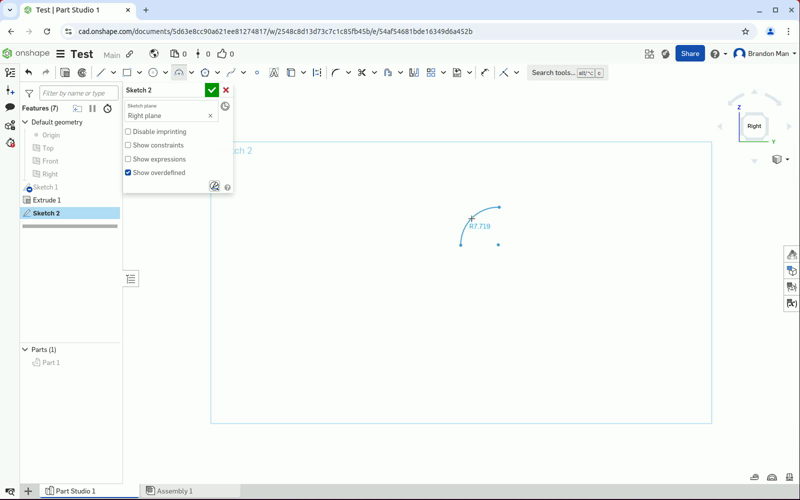
key_up(shift)
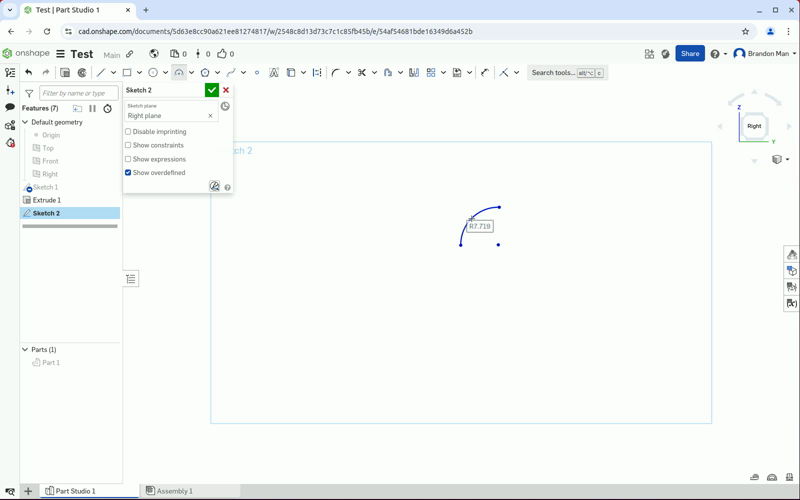
key(esc)
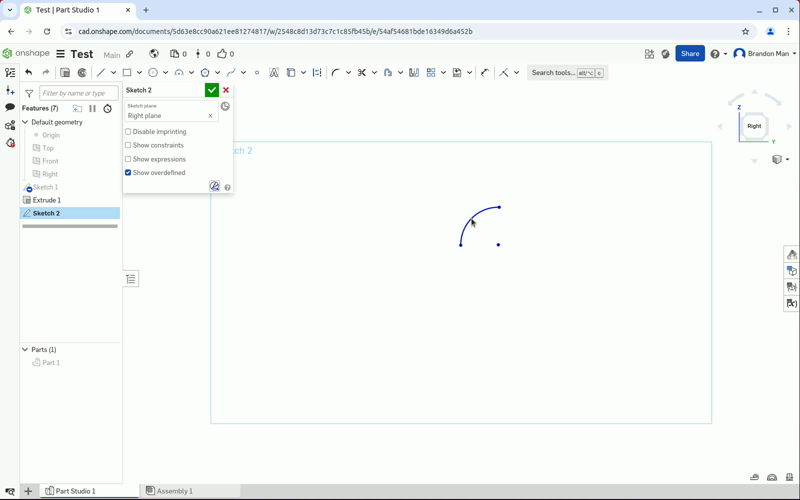
key(l)
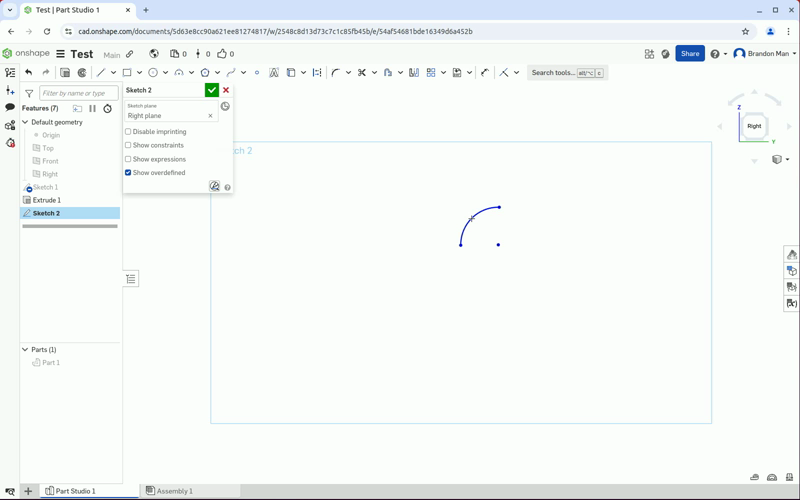
mouse_move(499, 207)
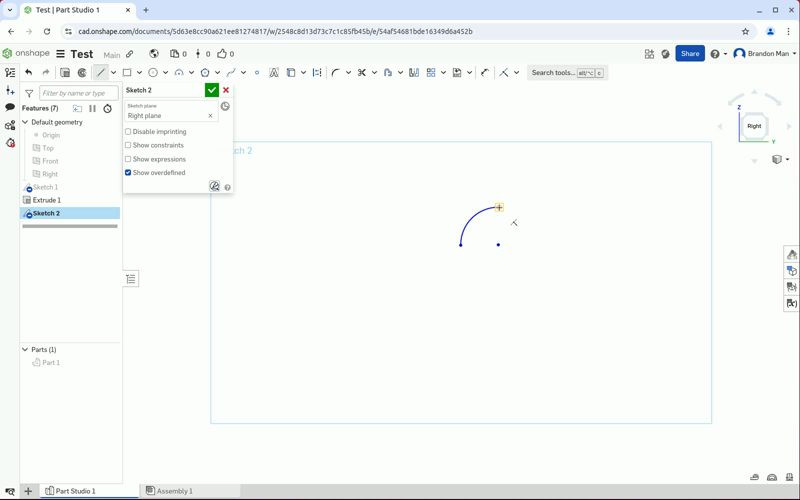
click(499, 207)
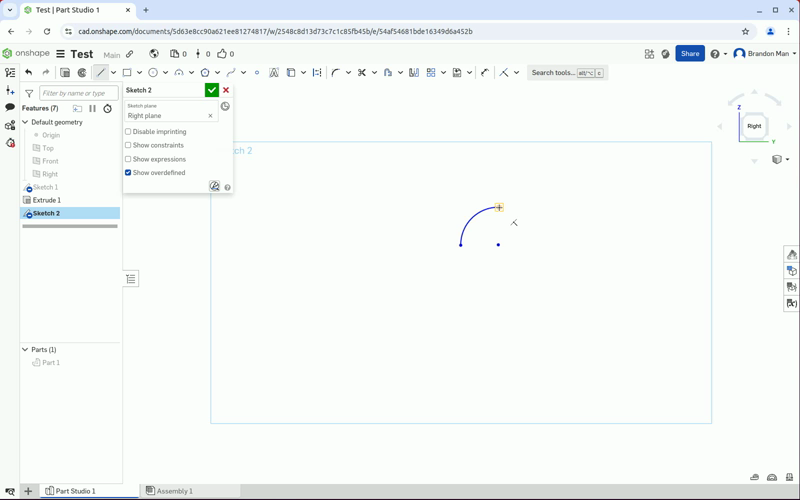
key_down(shift)
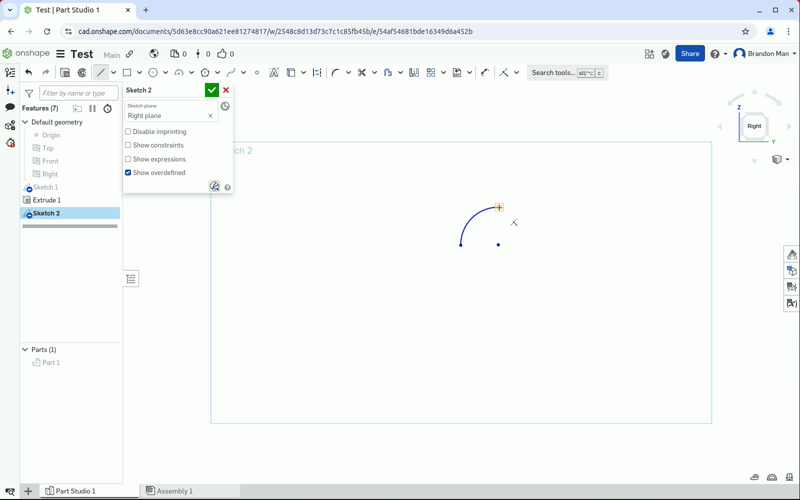
mouse_move(529, 207)
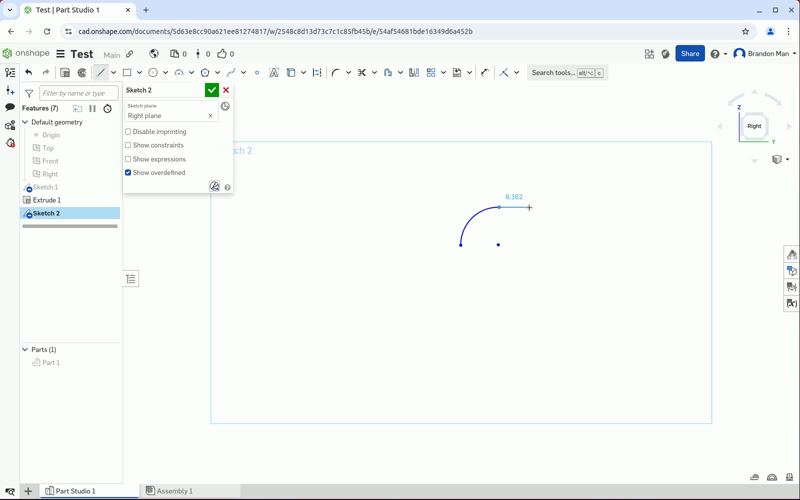
mouse_move(460, 207)
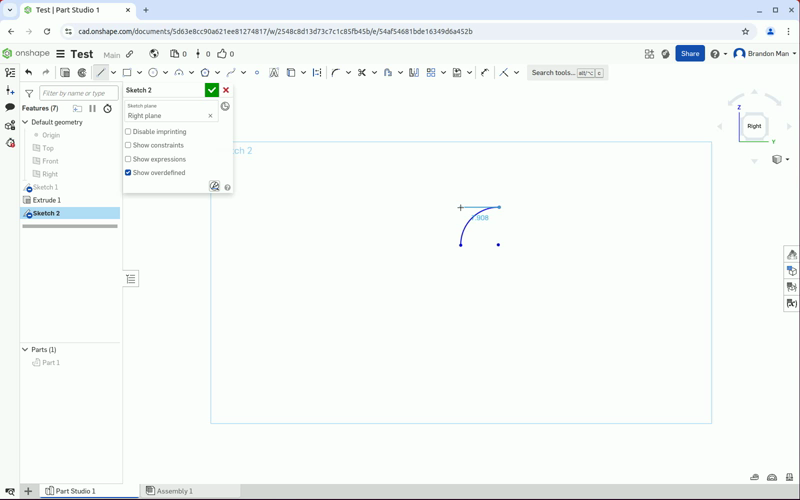
click(460, 207)
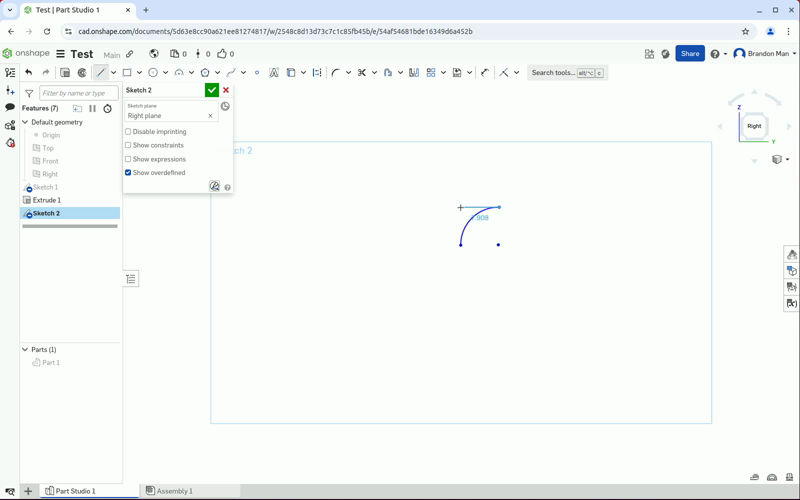
key_up(shift)
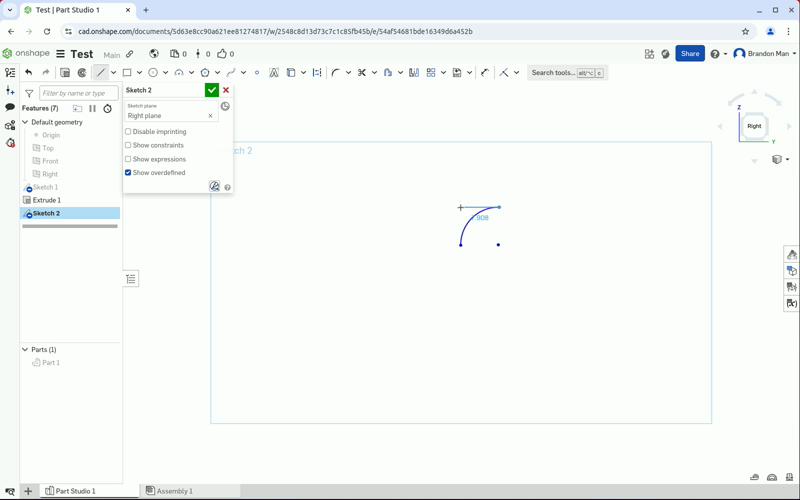
mouse_move(490, 207)
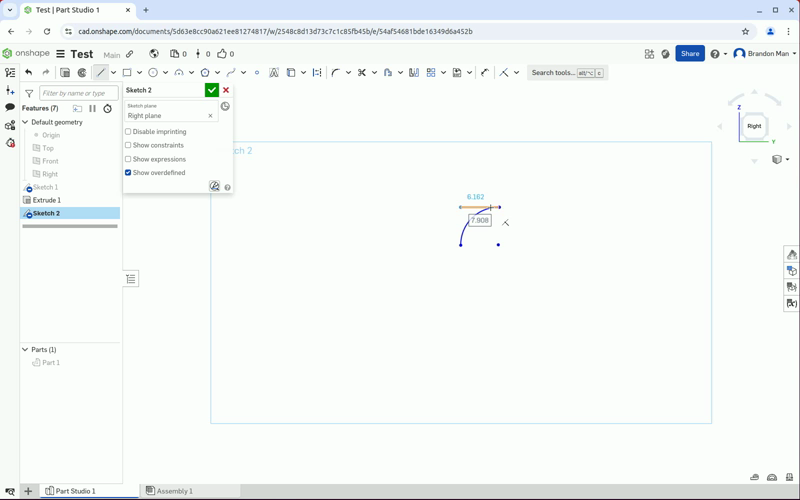
key_down(shift)
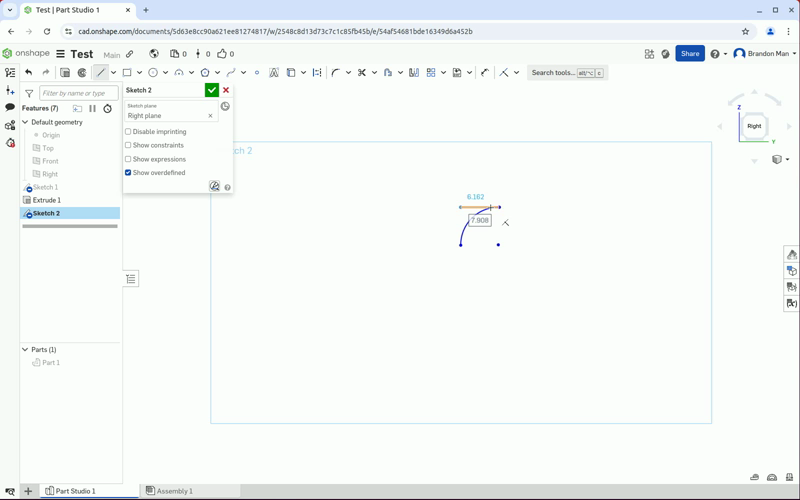
mouse_move(460, 245)
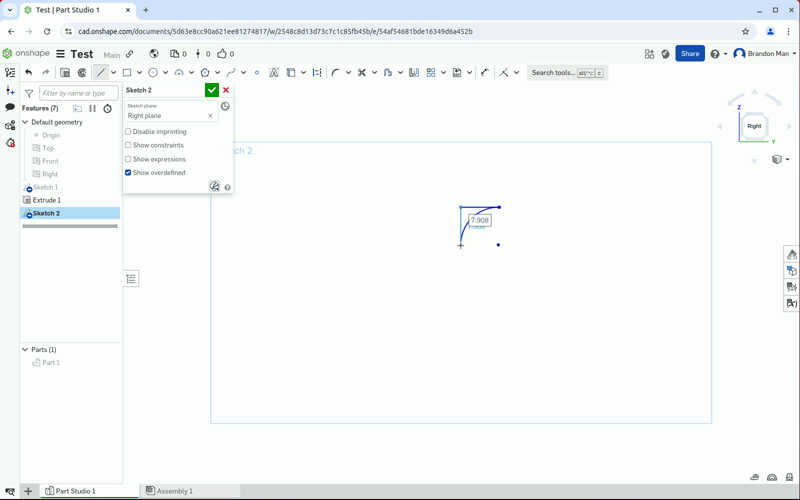
key_up(shift)
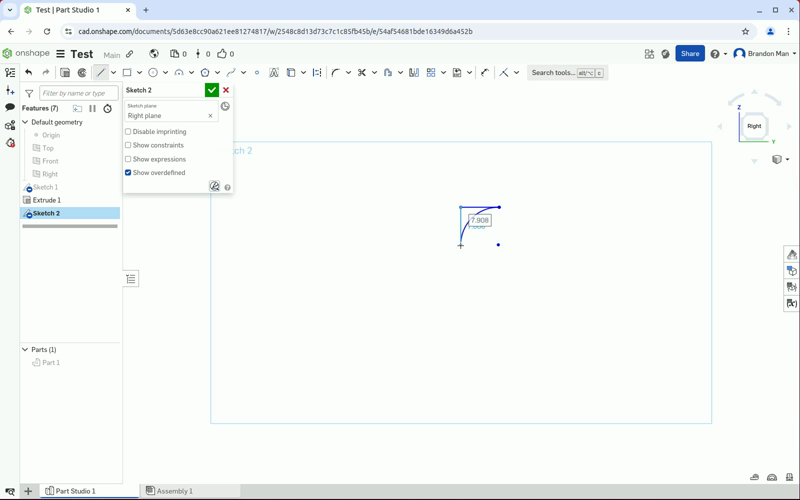
click(460, 245)
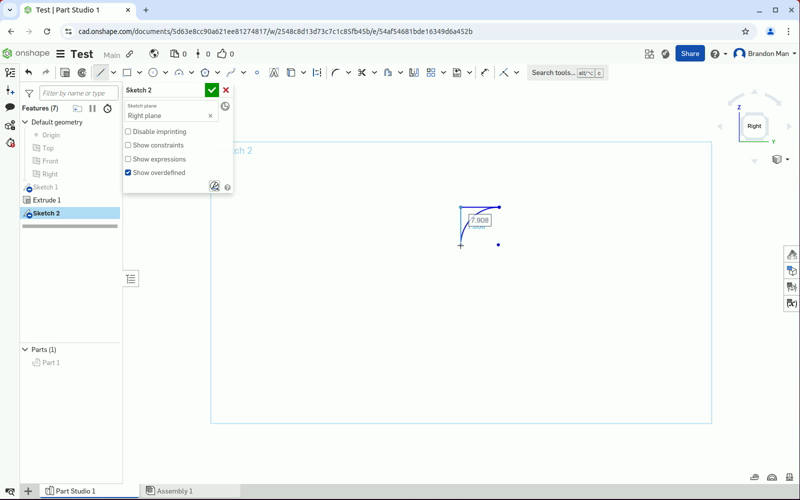
key(esc)
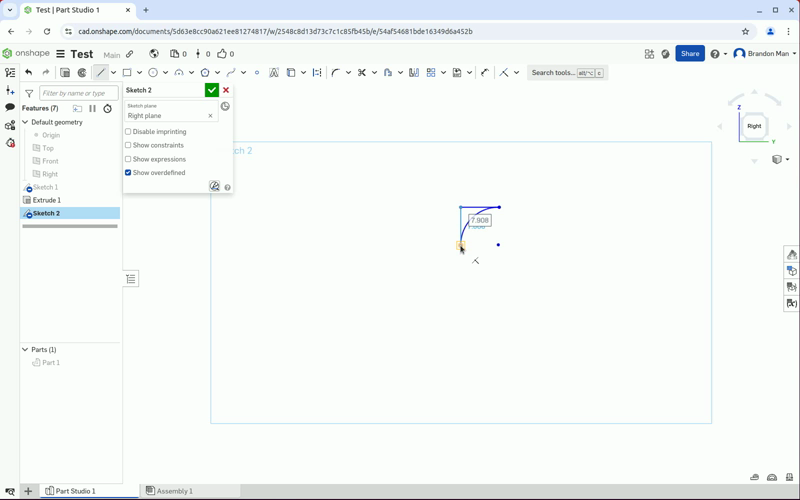
mouse_move(477, 210)
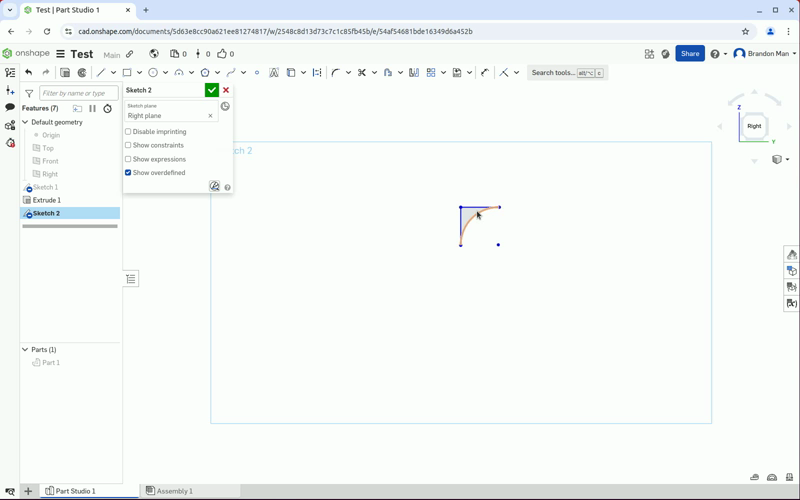
scroll(6)
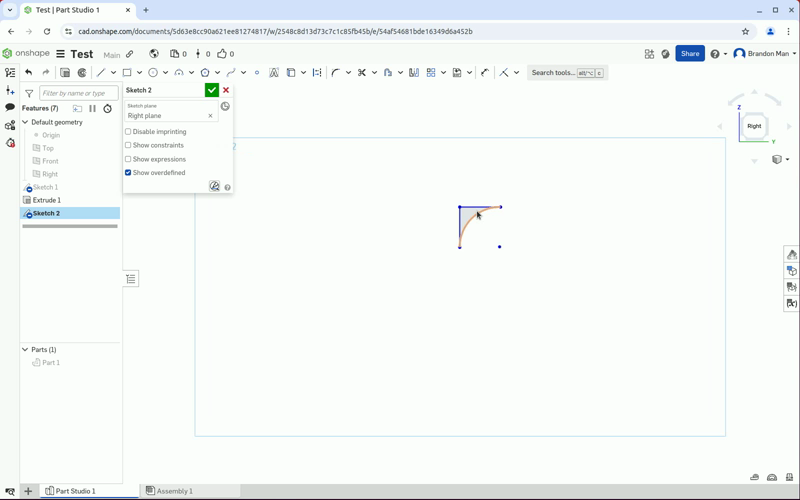
scroll(6)
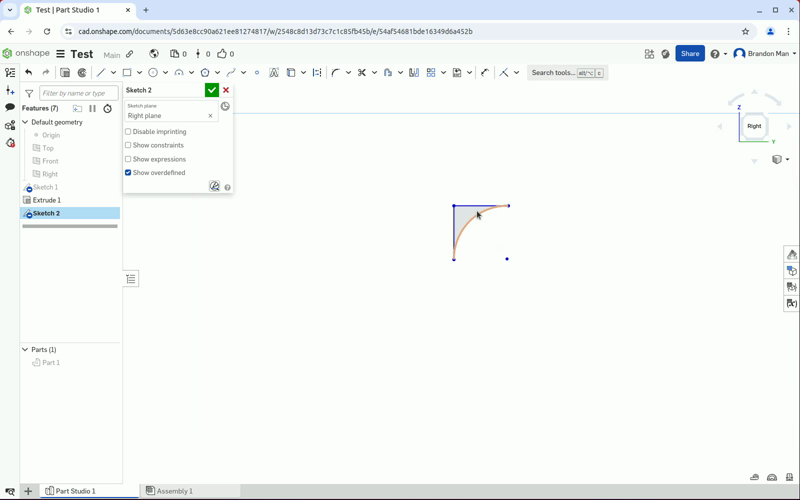
scroll(6)
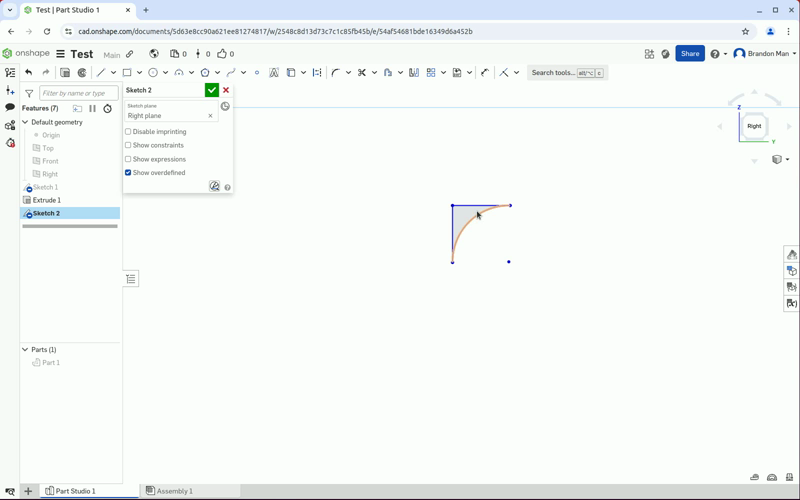
scroll(6)
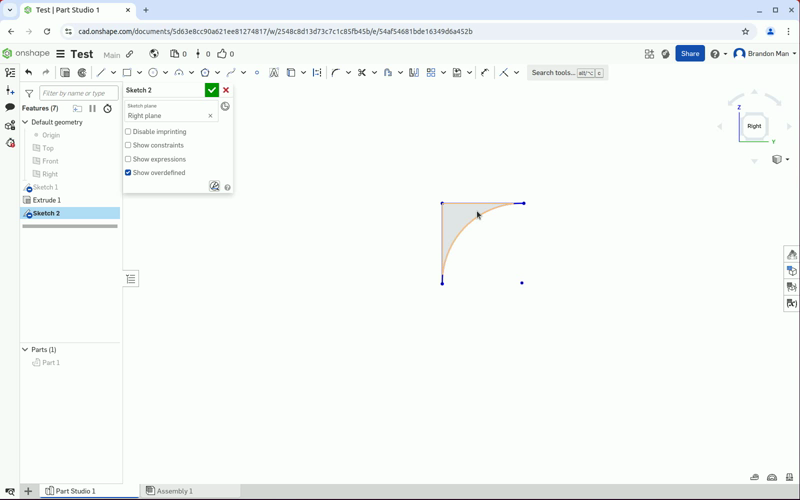
scroll(6)
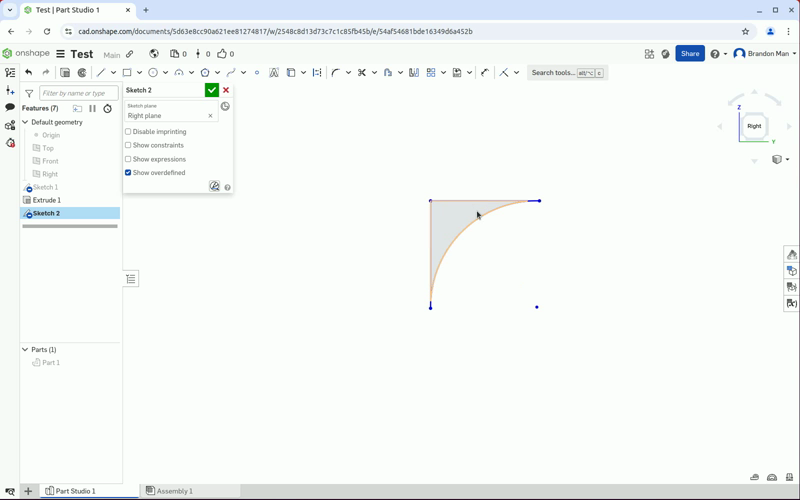
scroll(6)
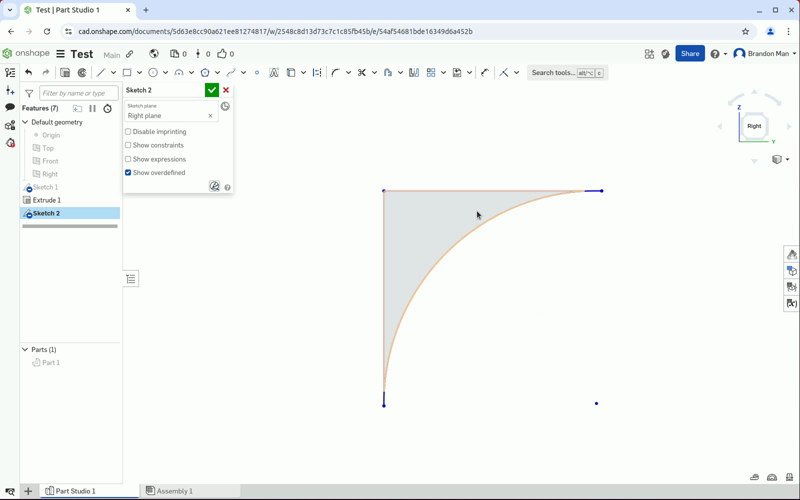
scroll(6)
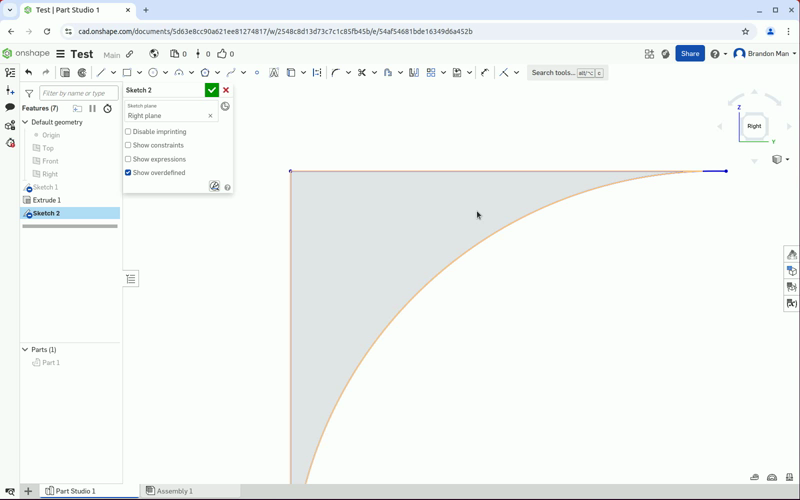
click(477, 210)
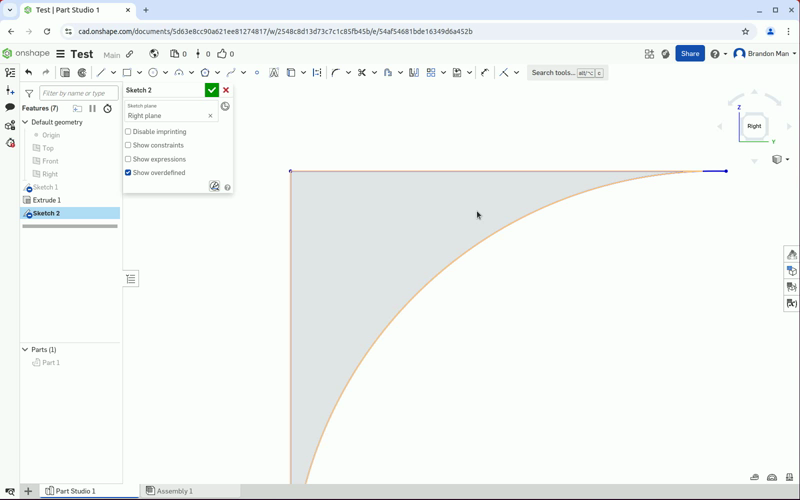
scroll(-6)
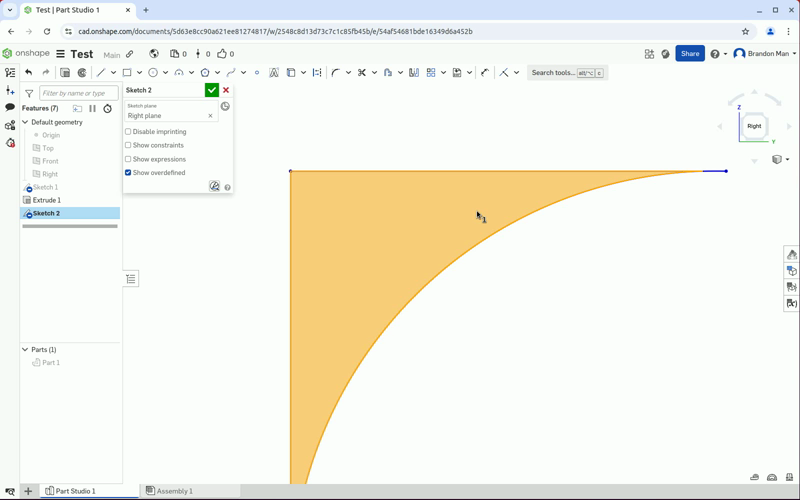
scroll(-6)
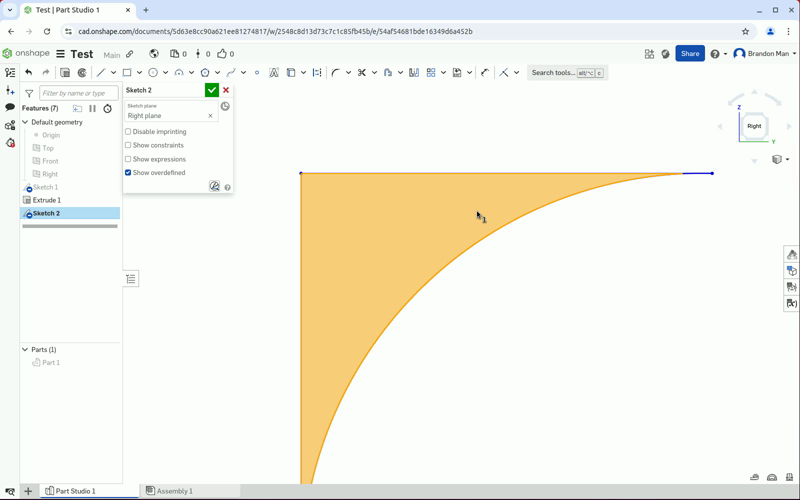
scroll(-6)
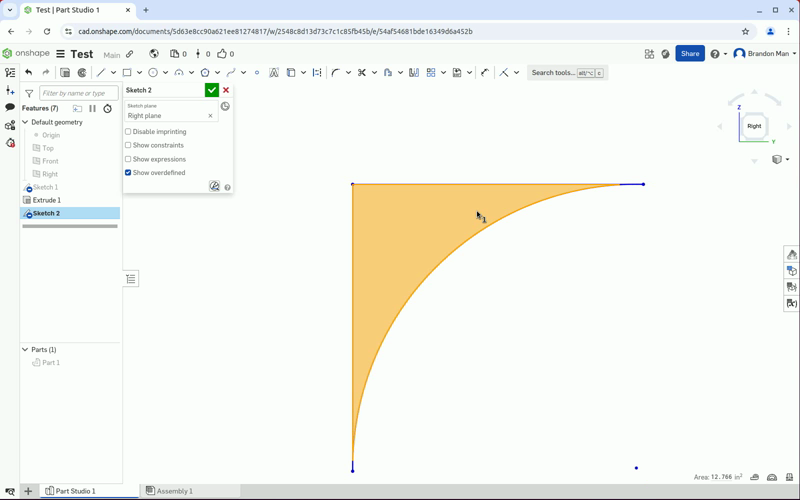
scroll(-6)
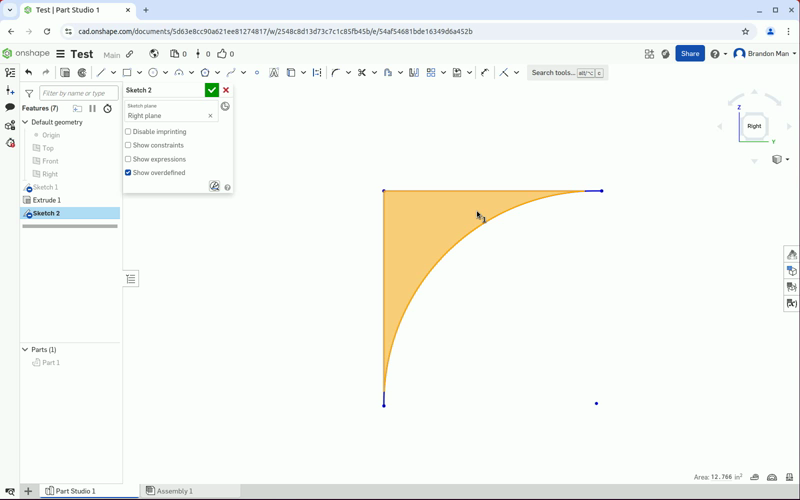
scroll(-6)
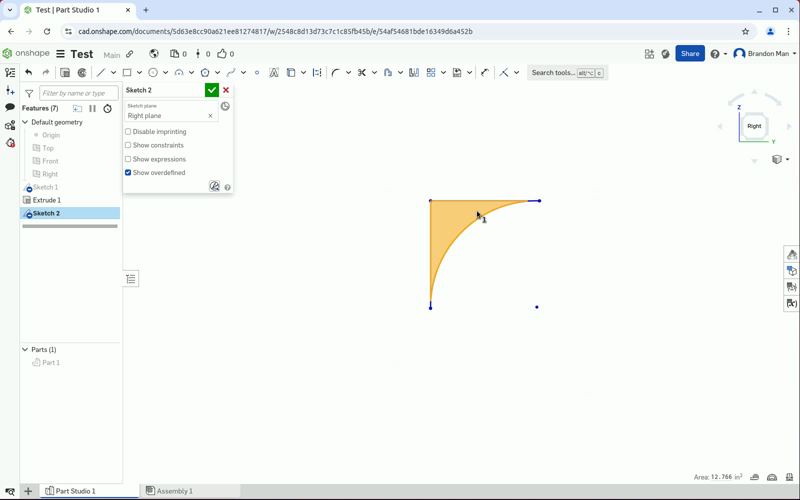
scroll(-6)
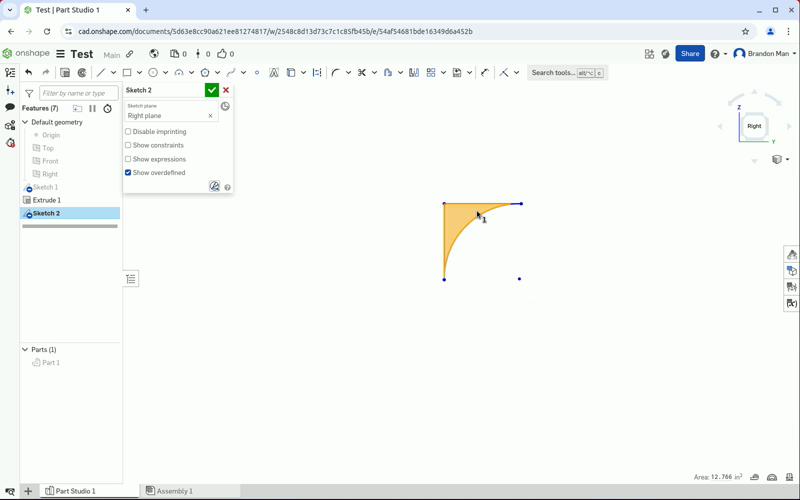
scroll(-6)
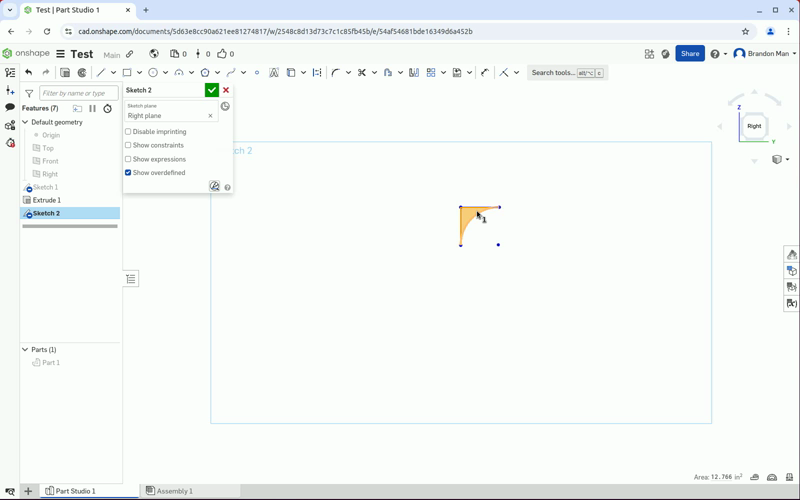
mouse_move(73, 352)
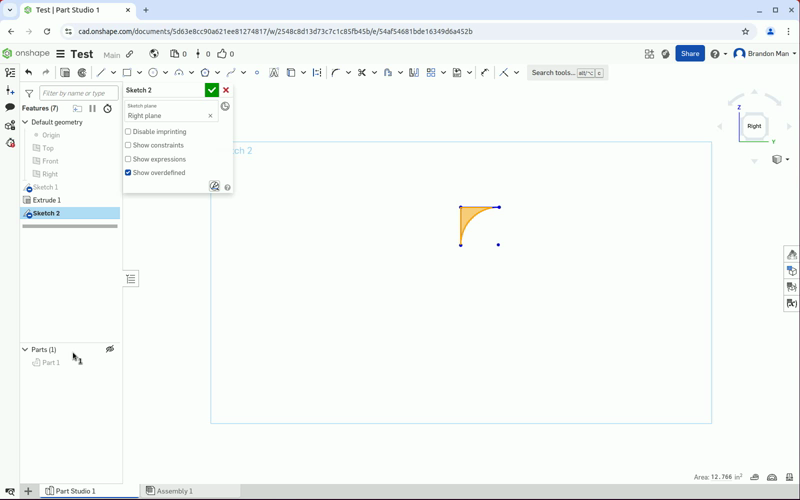
key(shift+y)
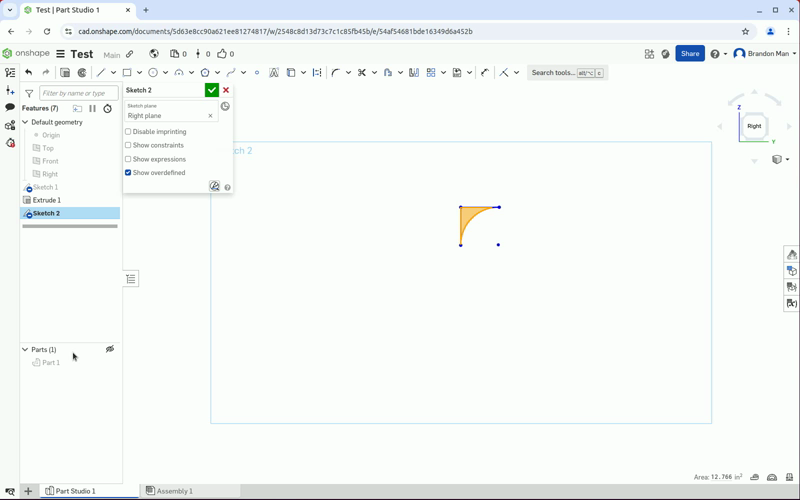
key(shift+e)
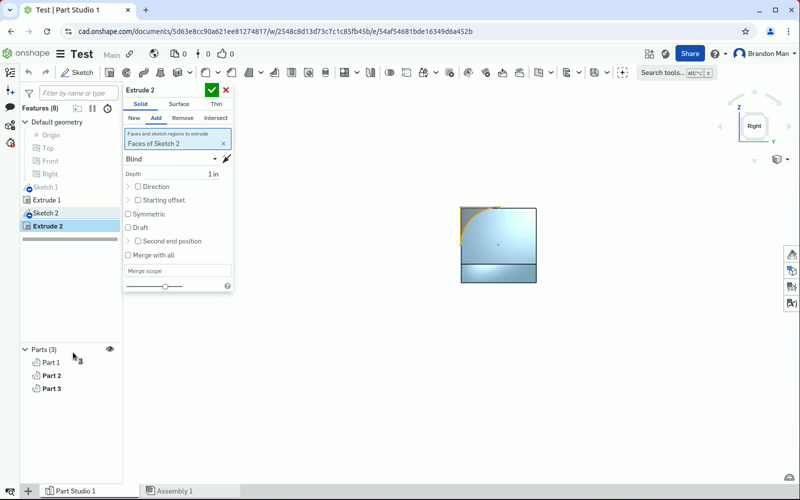
mouse_move(143, 106)
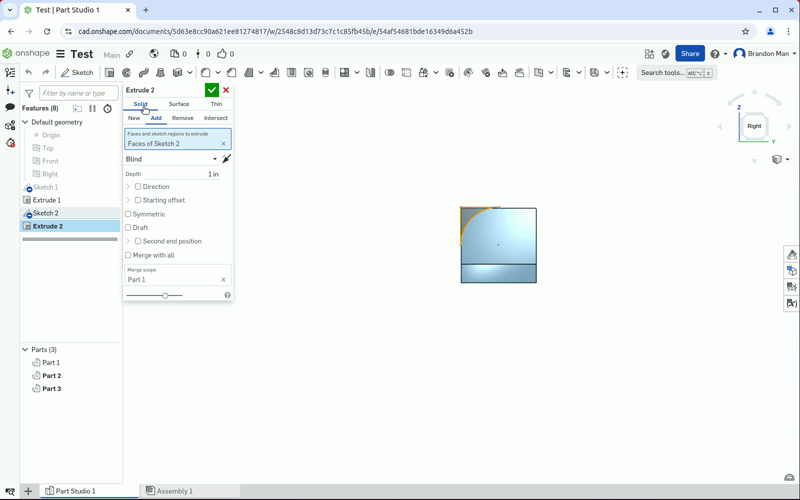
click(143, 106)
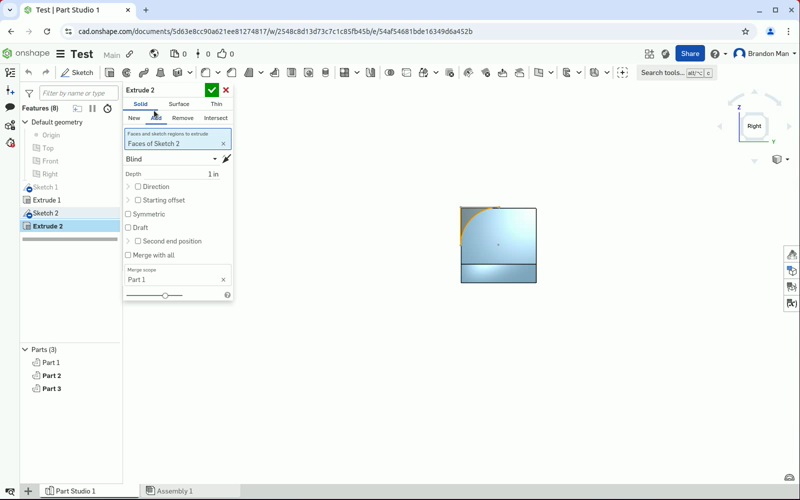
mouse_move(186, 120)
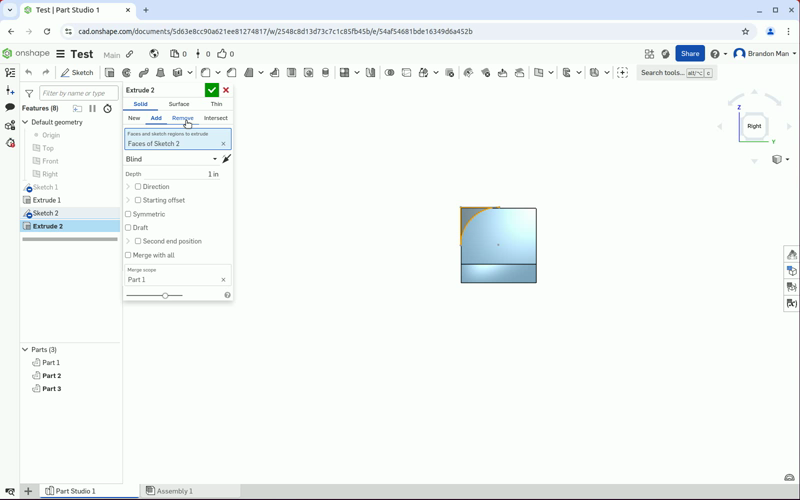
click(186, 120)
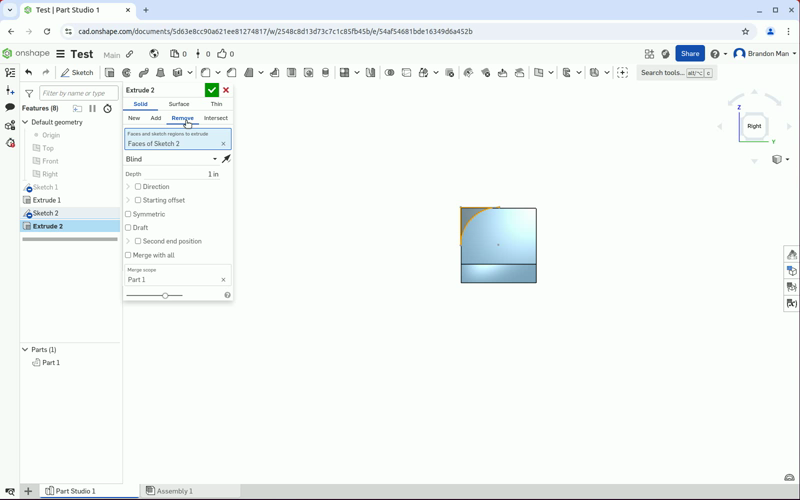
key(tab, 4)
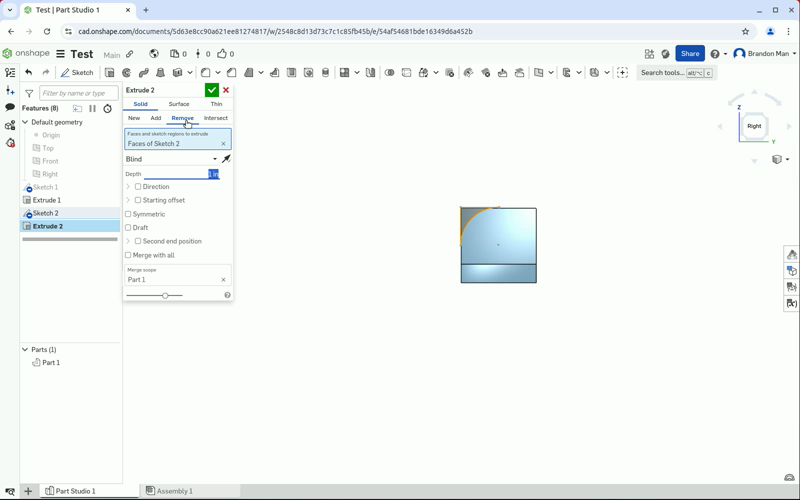
text(-7.703)
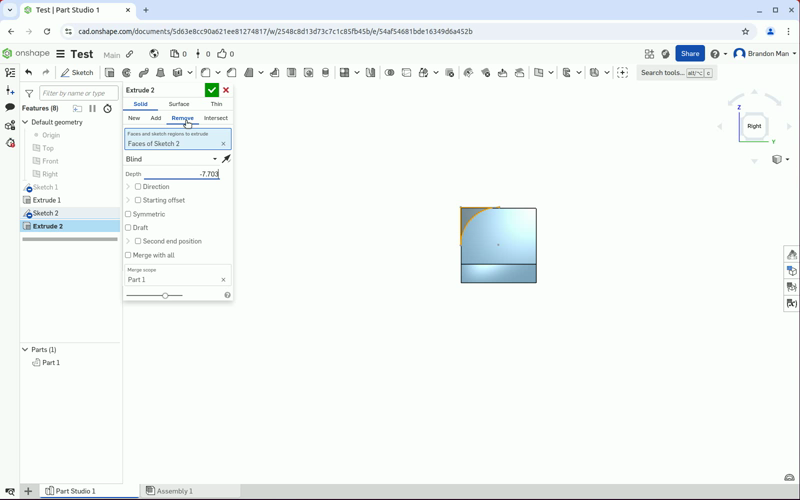
key(tab, 6)
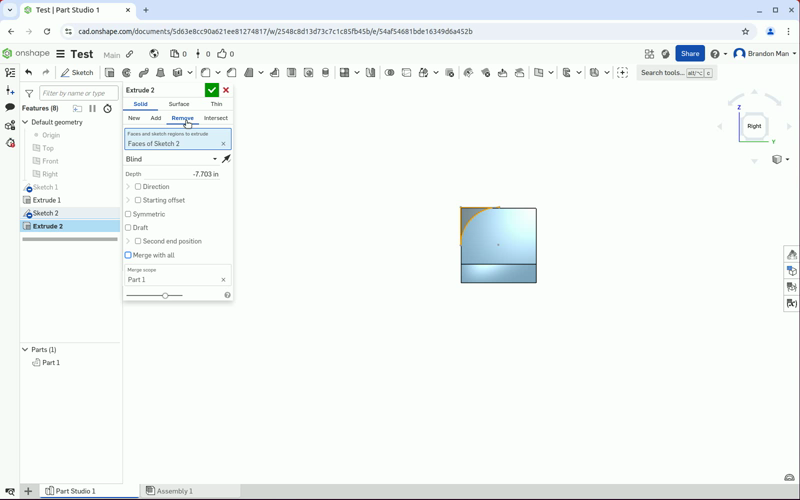
key(space)
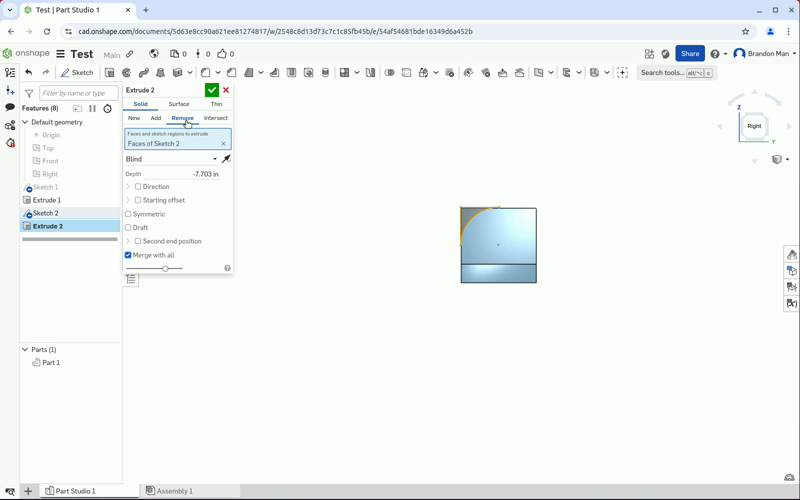
key(enter)
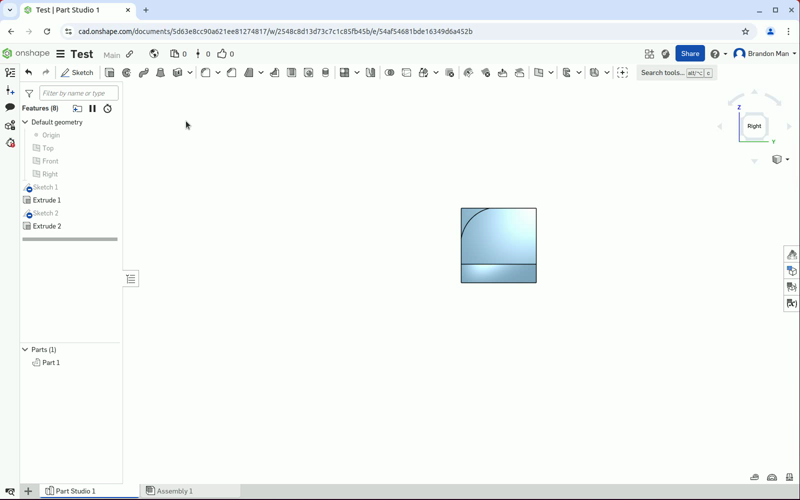
key(shift+h)
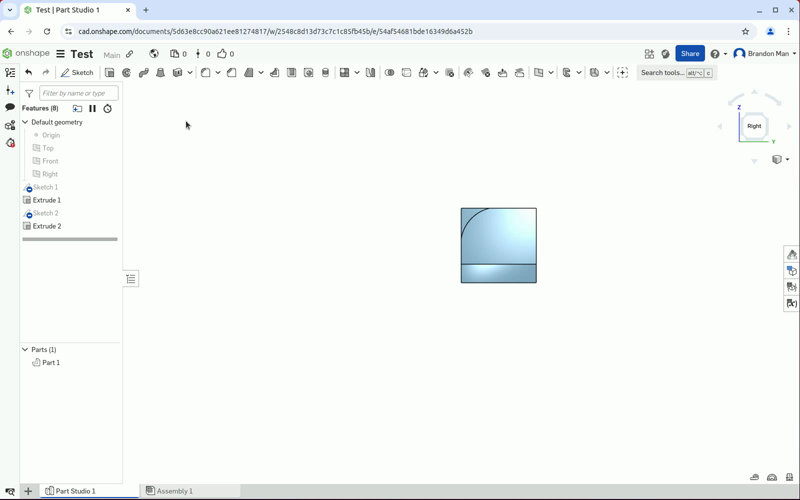
key(shift+h)
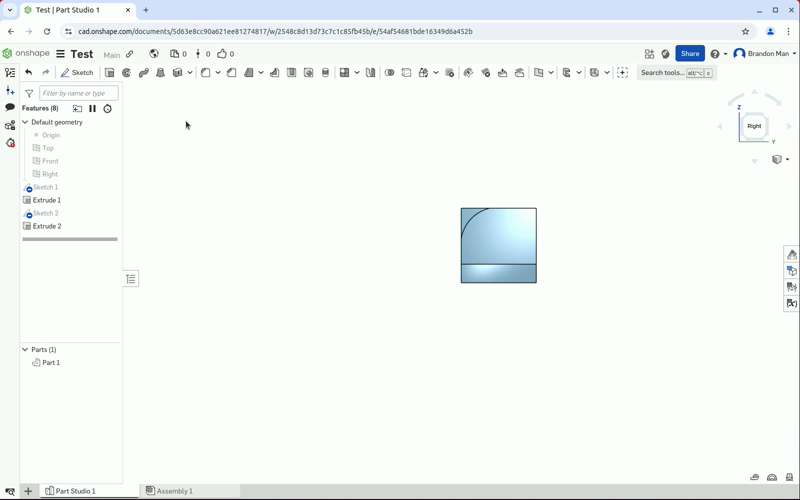
mouse_move(73, 189)
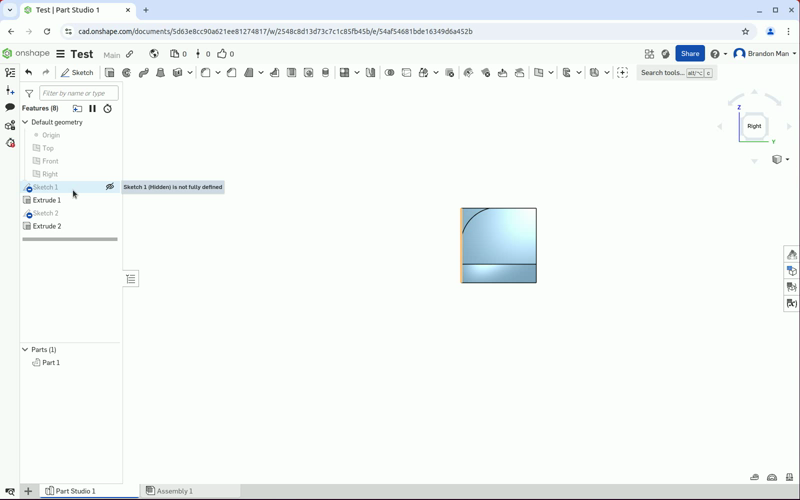
click(73, 189)
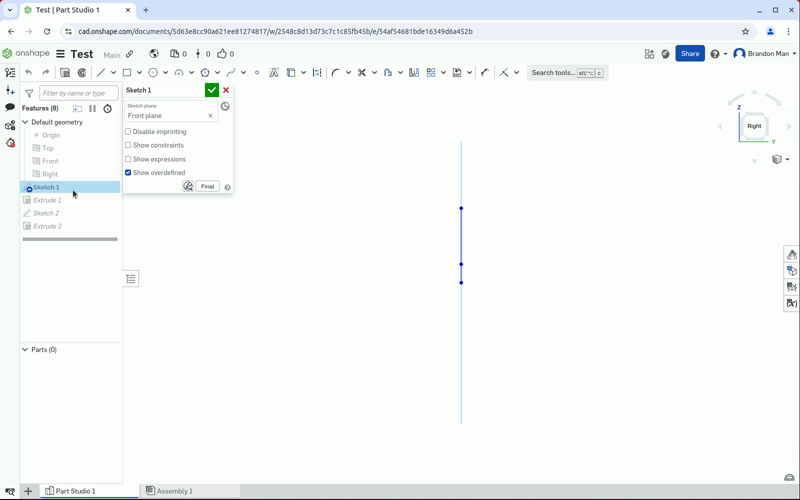
mouse_move(229, 92)
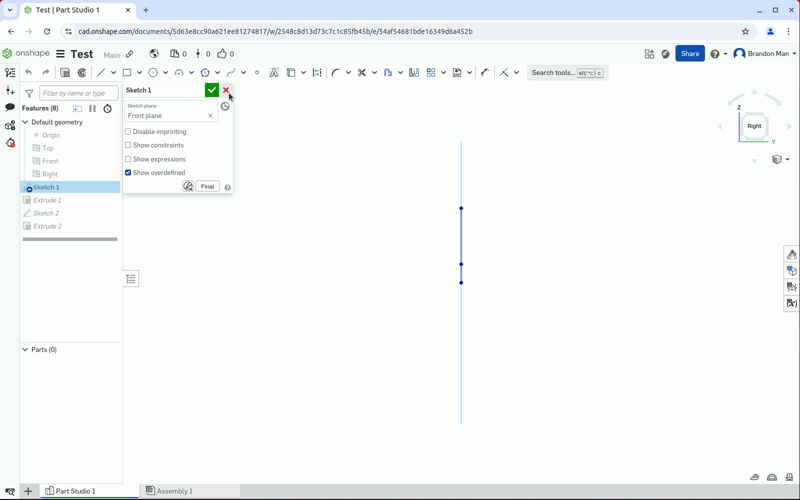
click(229, 92)
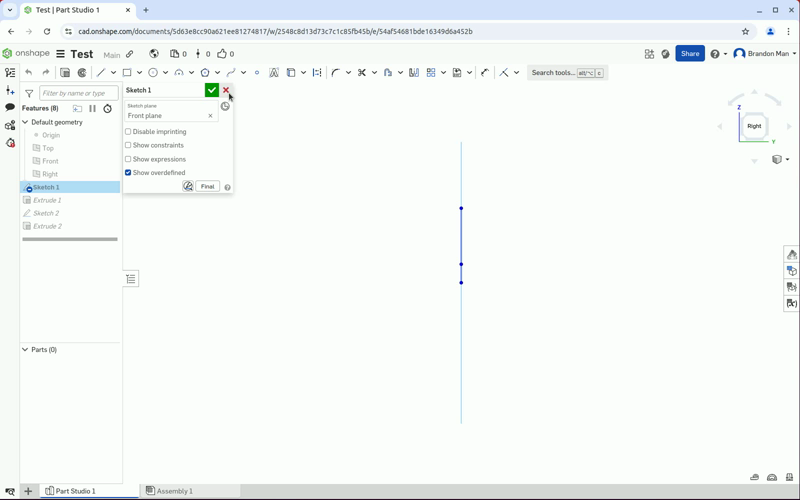
key(shift+s)
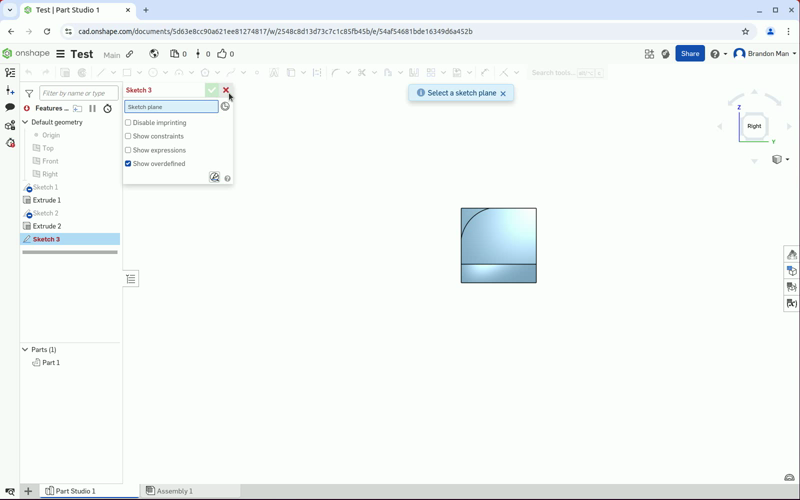
mouse_move(73, 176)
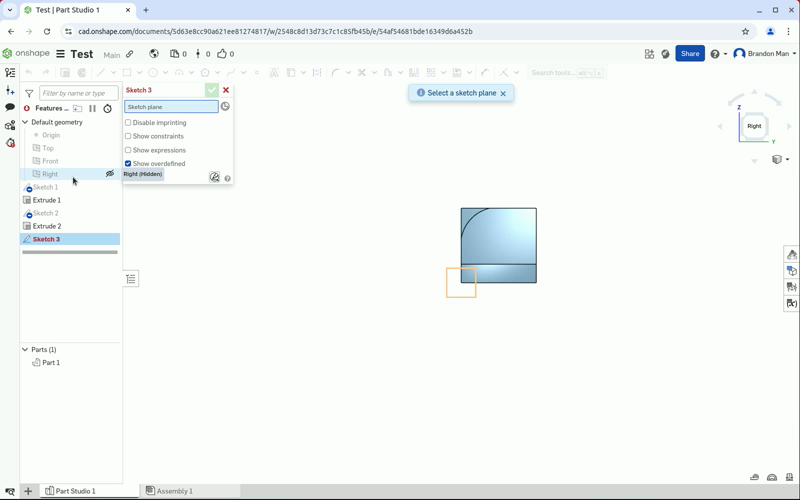
click(73, 176)
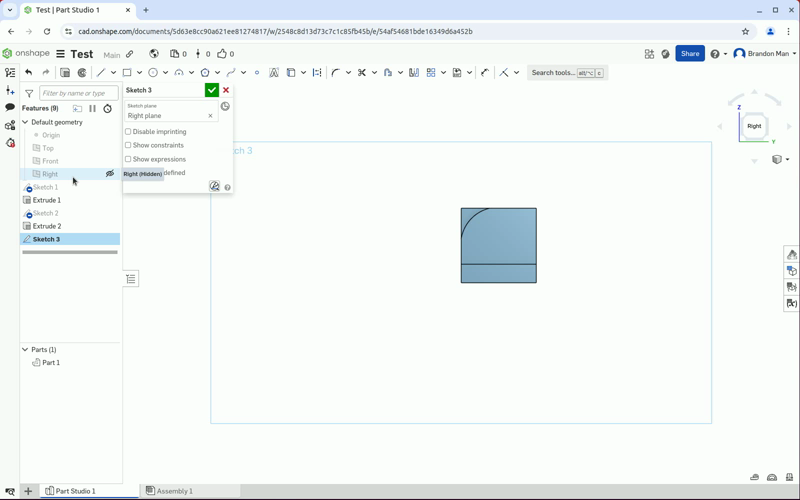
mouse_move(73, 352)
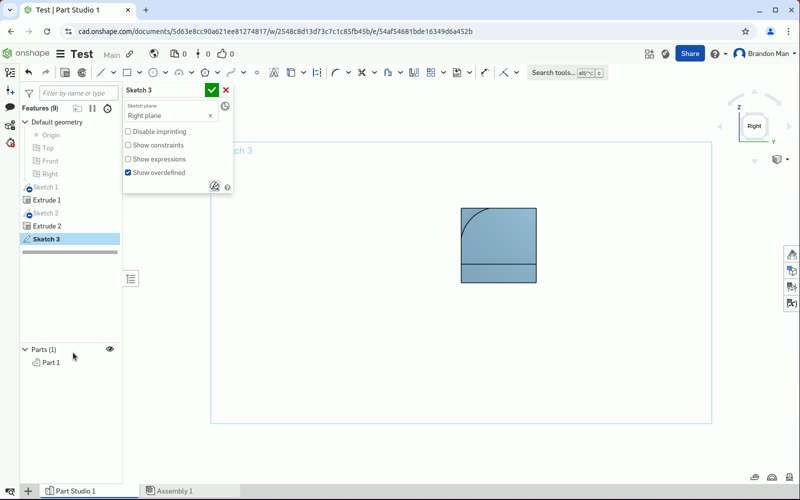
key(y)
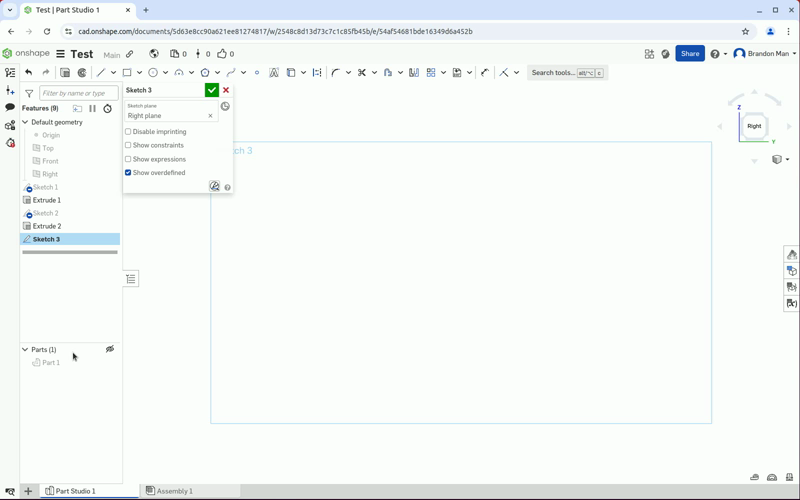
key(a)
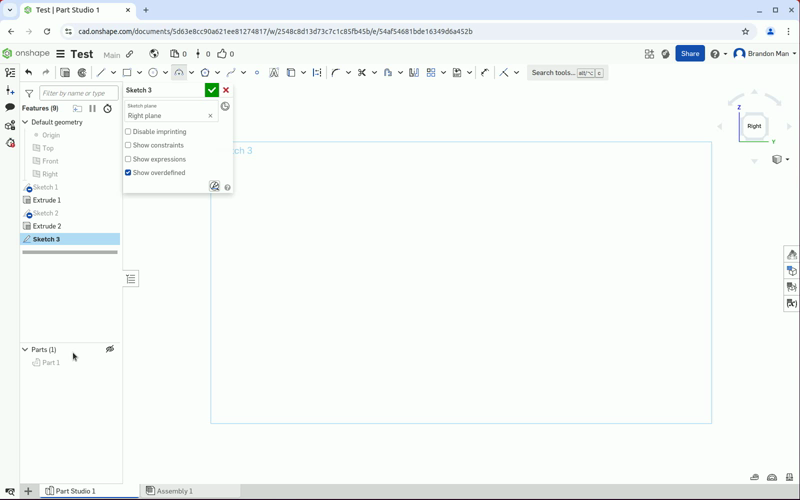
key_down(shift)
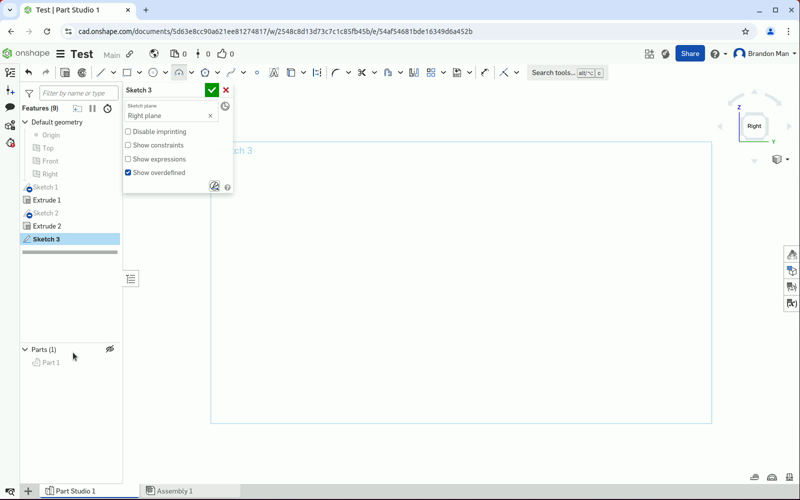
mouse_move(498, 207)
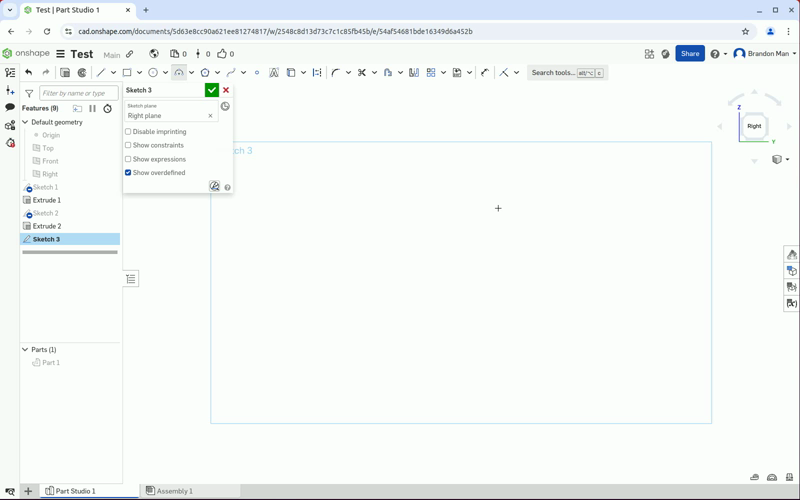
click(498, 207)
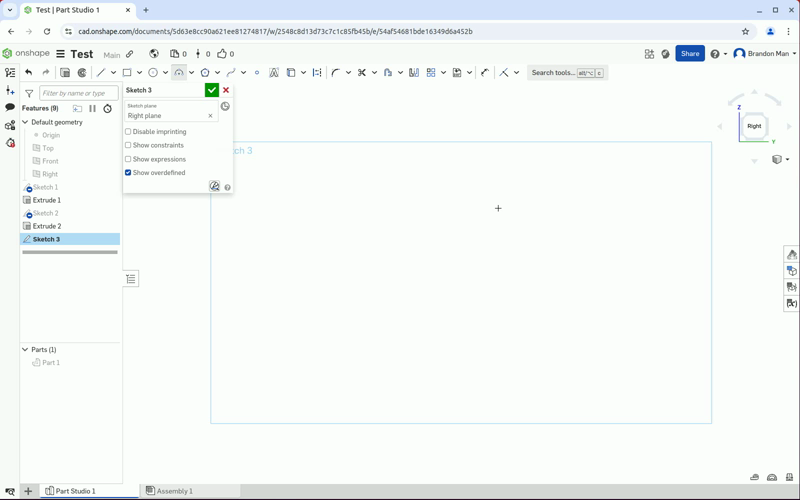
key_up(shift)
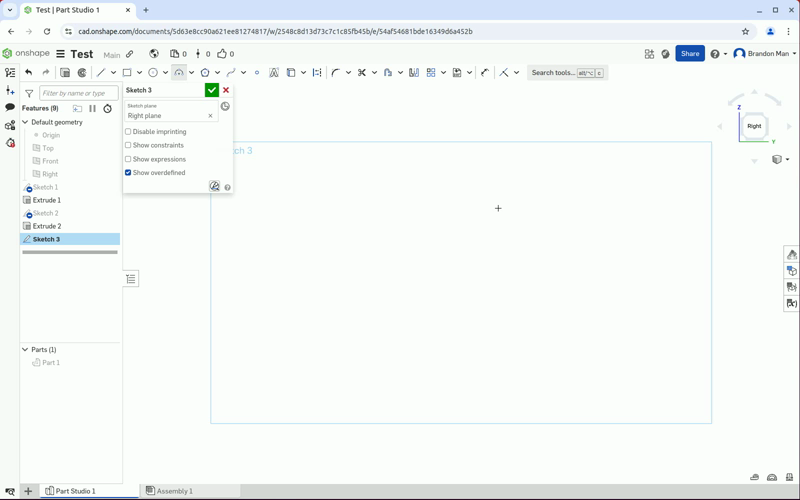
key_down(shift)
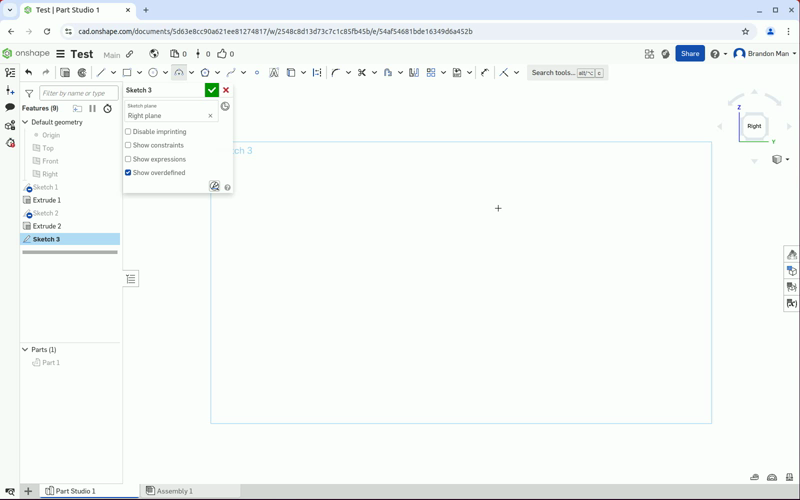
mouse_move(536, 246)
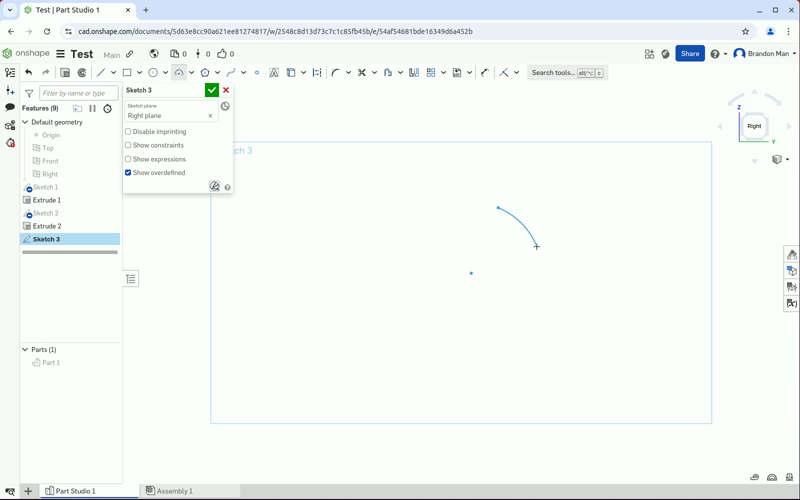
click(536, 246)
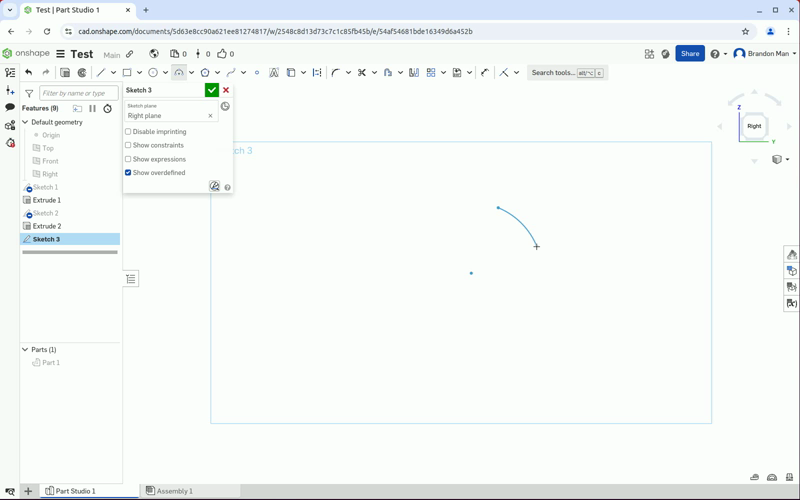
mouse_move(525, 219)
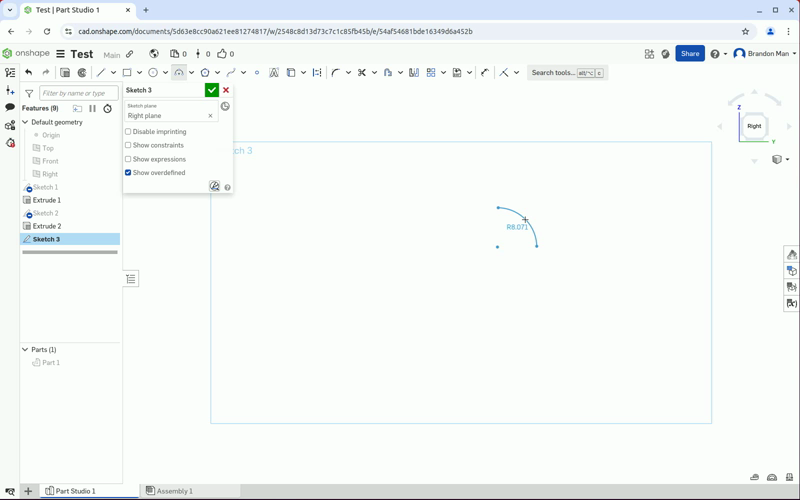
click(525, 219)
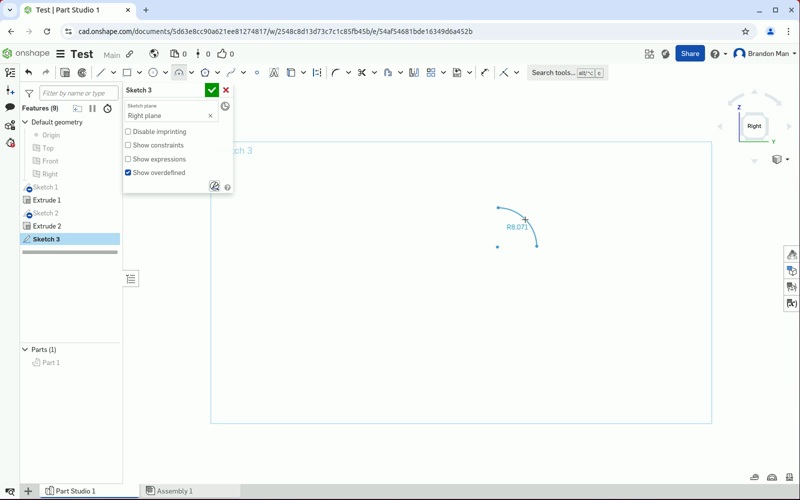
key_up(shift)
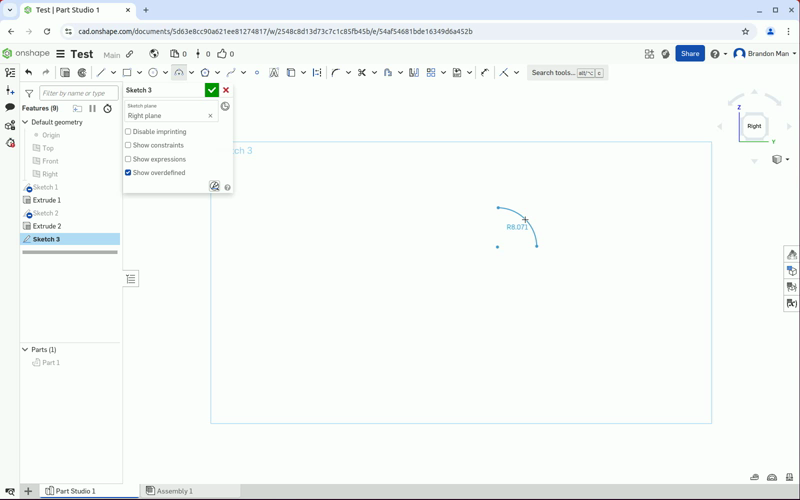
key(esc)
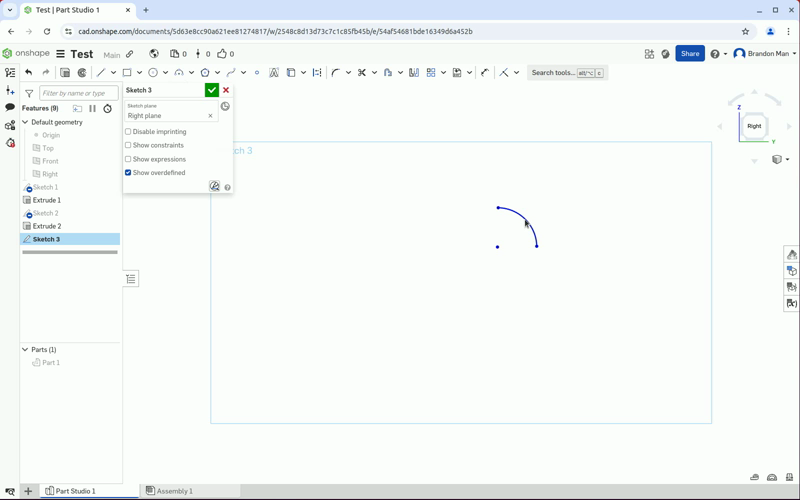
key(l)
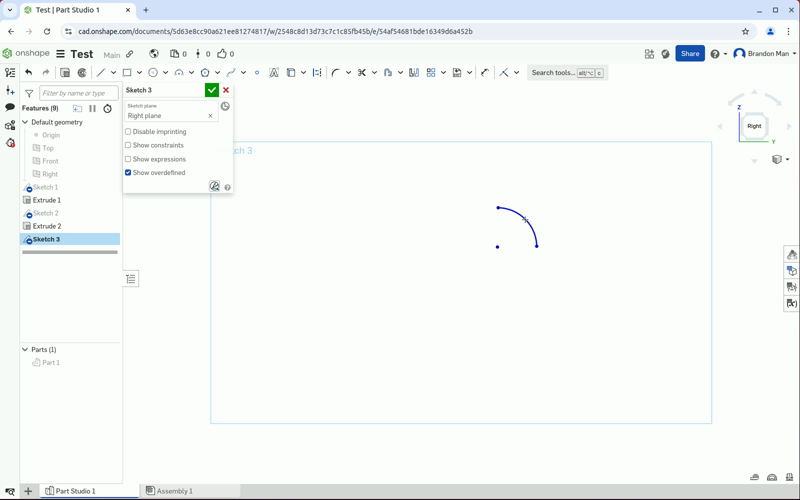
mouse_move(536, 246)
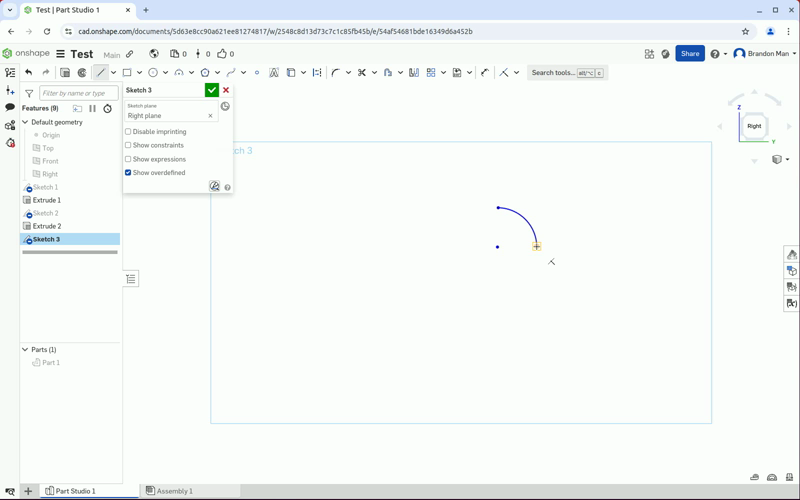
click(536, 246)
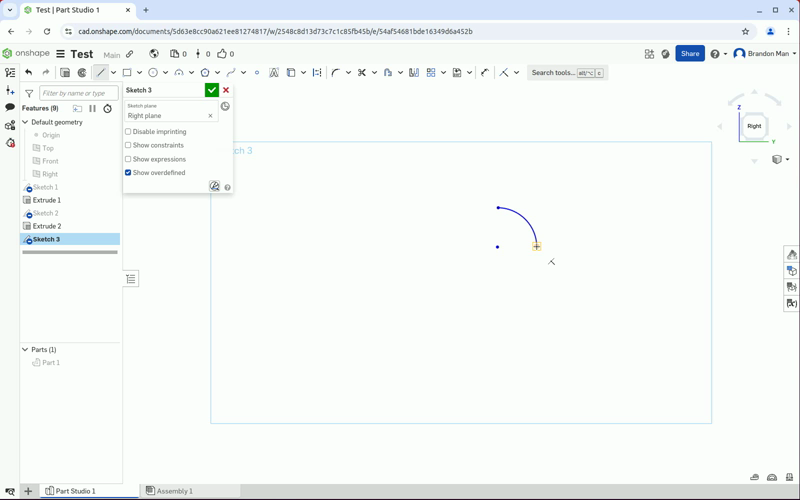
key_down(shift)
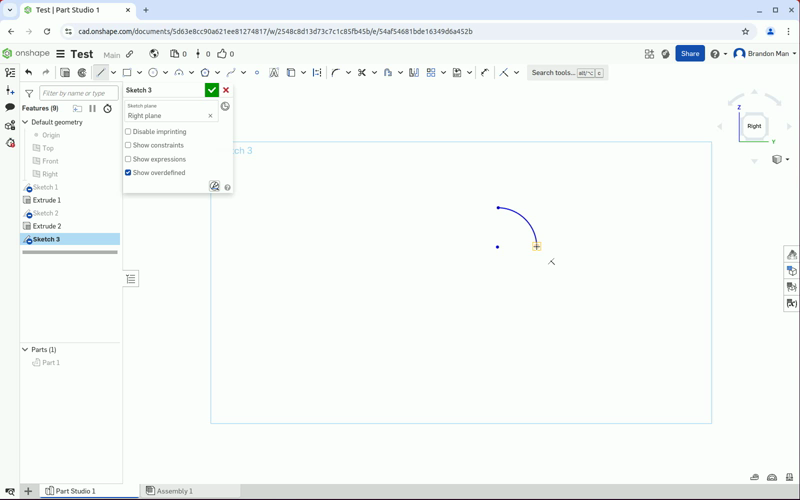
mouse_move(566, 246)
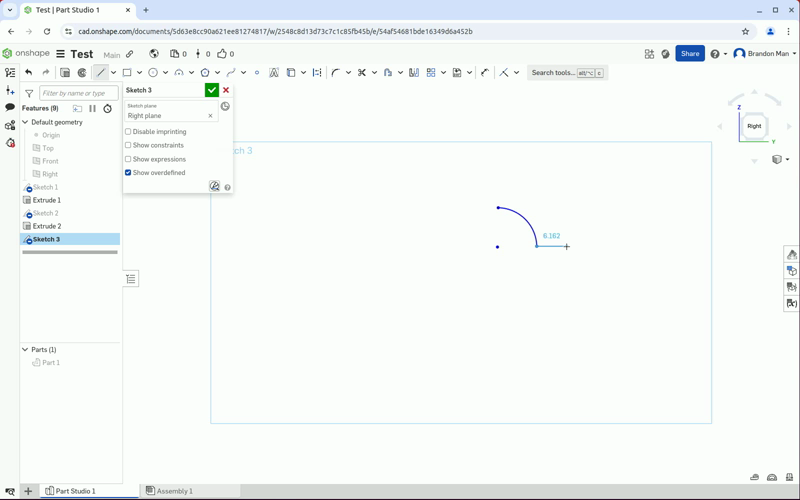
mouse_move(536, 207)
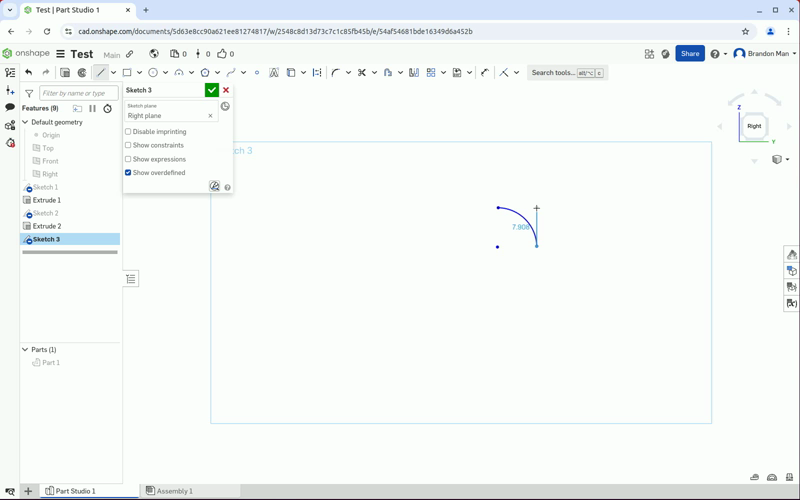
click(536, 207)
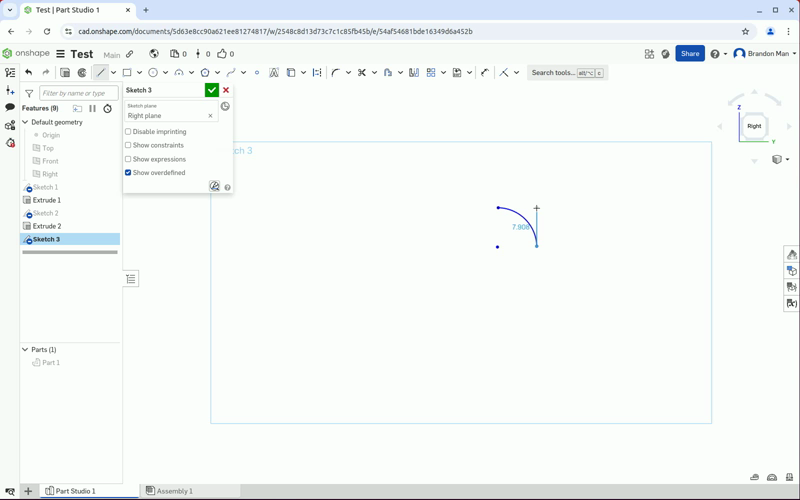
key_up(shift)
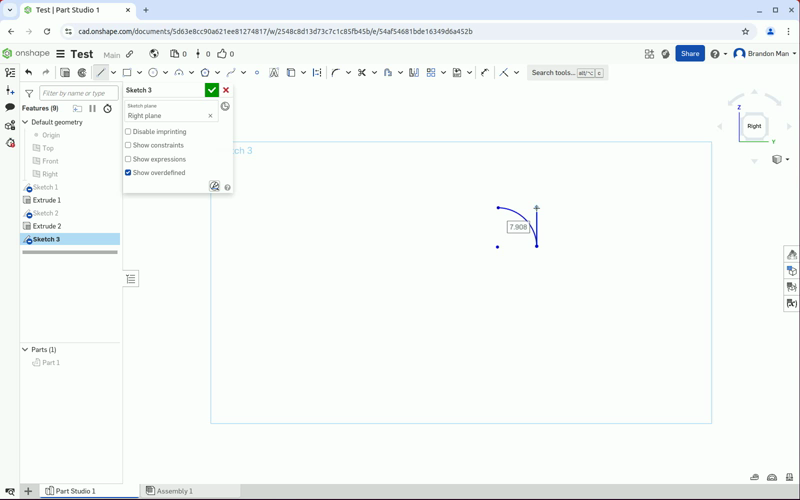
mouse_move(566, 207)
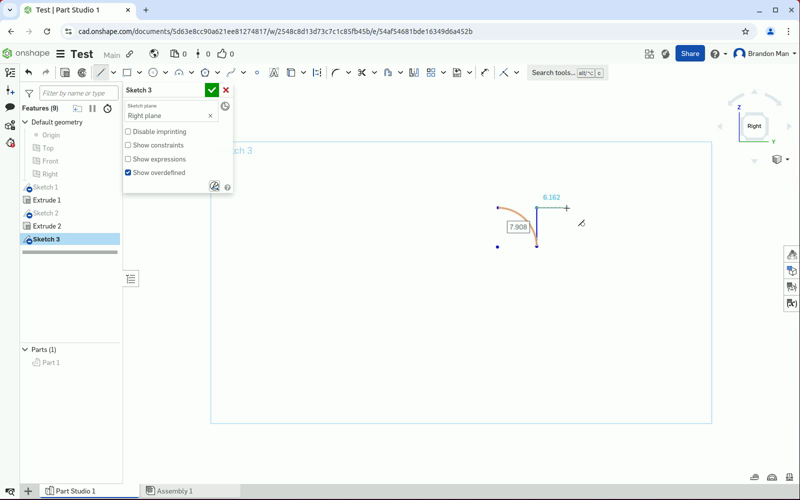
key_down(shift)
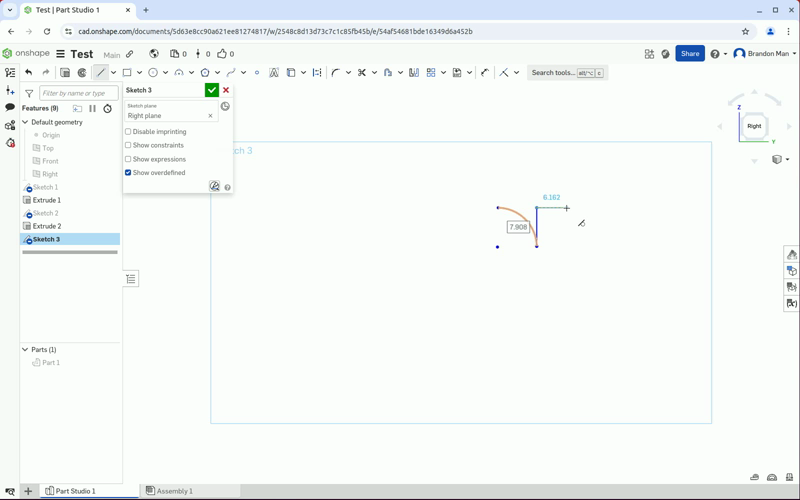
mouse_move(498, 207)
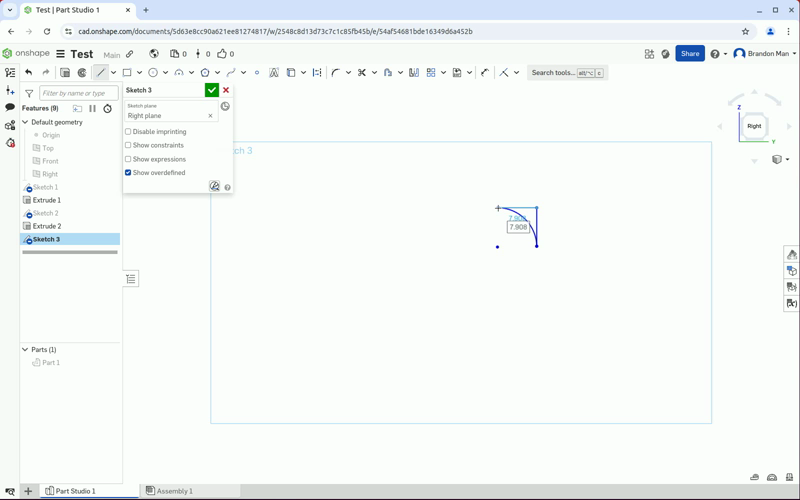
key_up(shift)
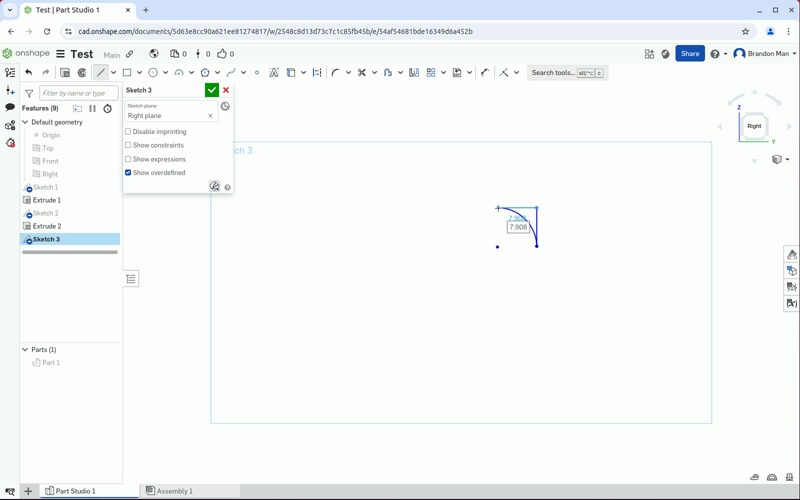
click(498, 207)
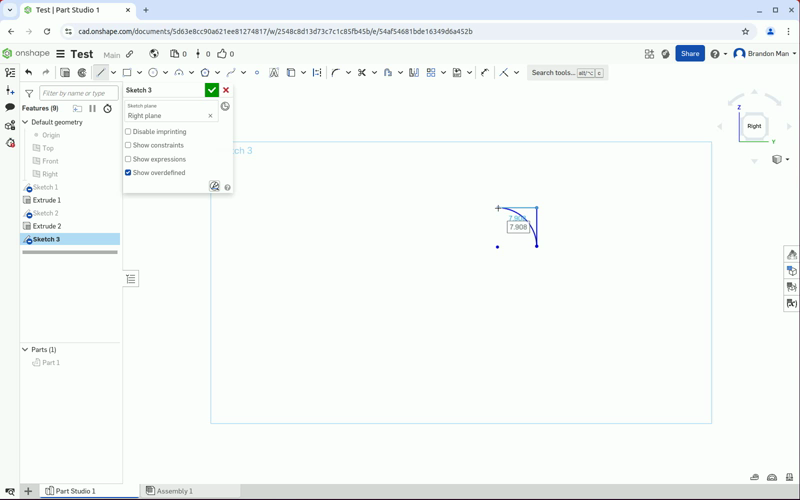
key(esc)
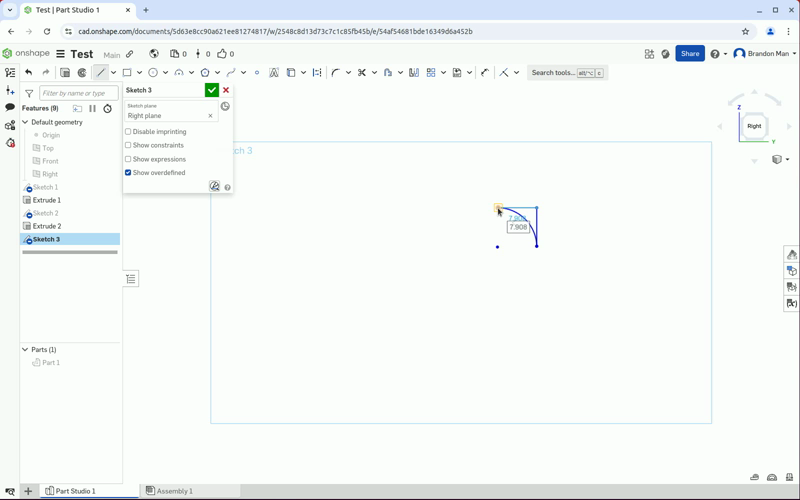
mouse_move(520, 208)
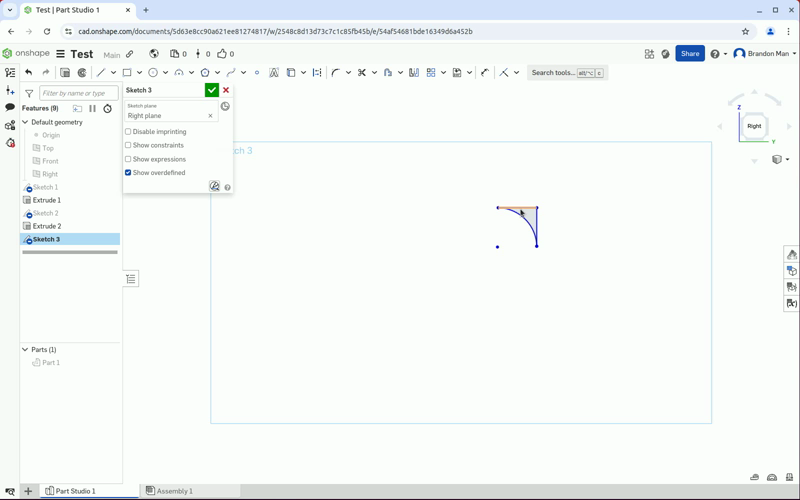
scroll(6)
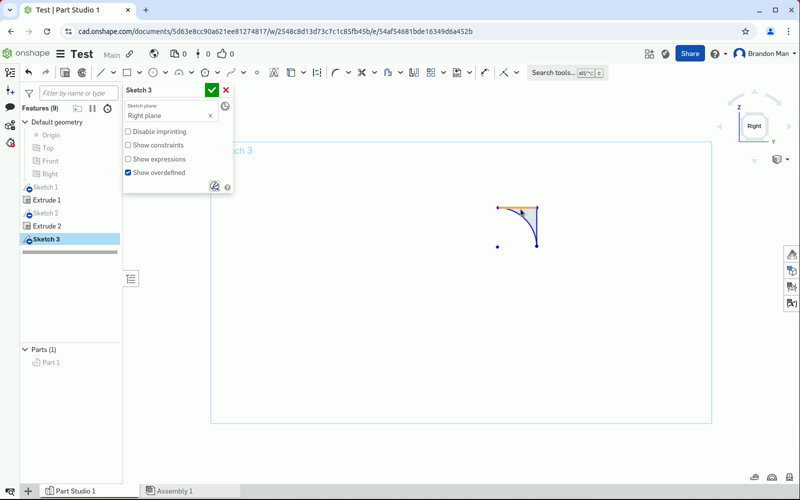
scroll(6)
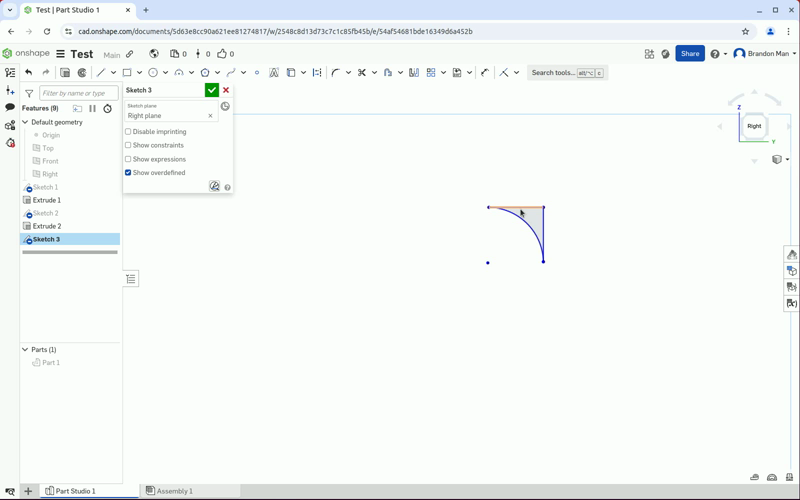
scroll(6)
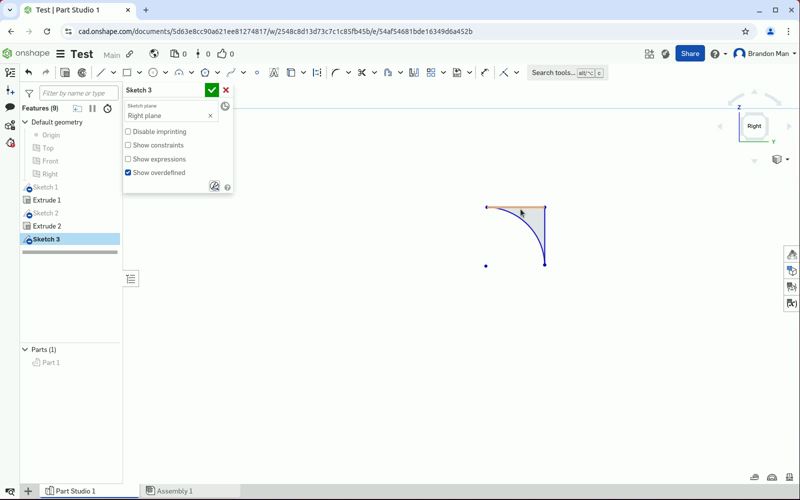
scroll(6)
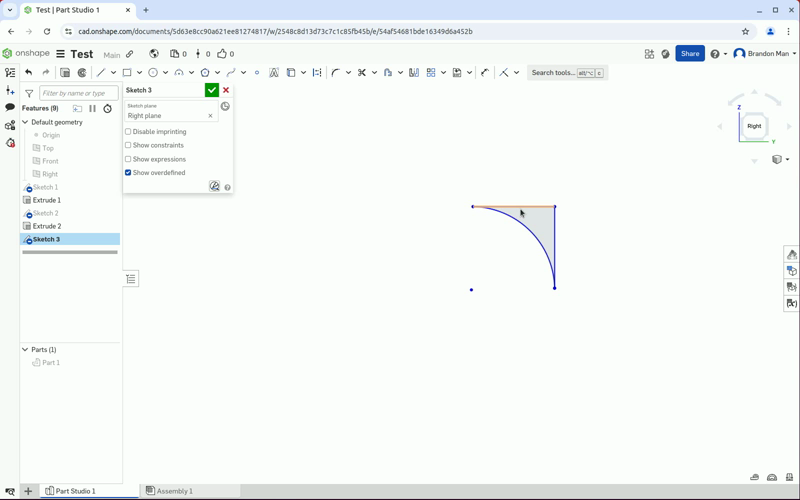
scroll(6)
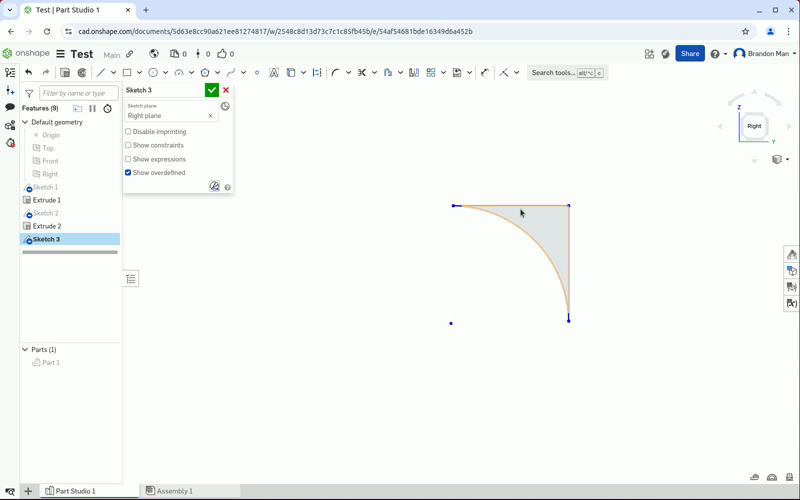
scroll(6)
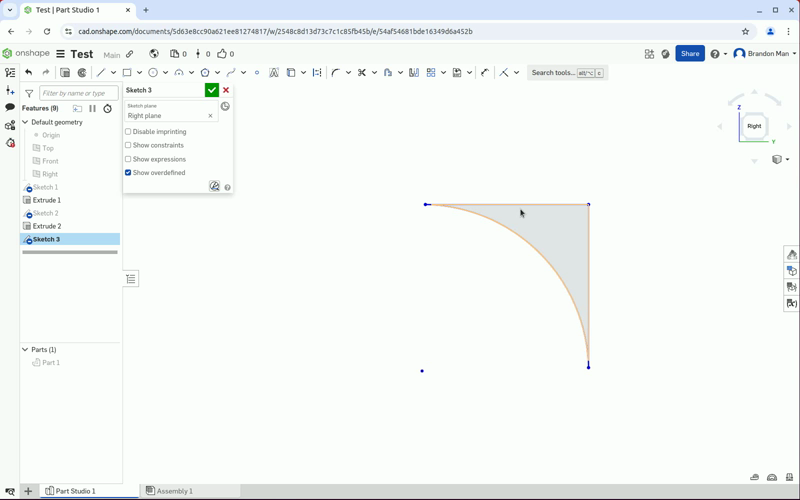
scroll(6)
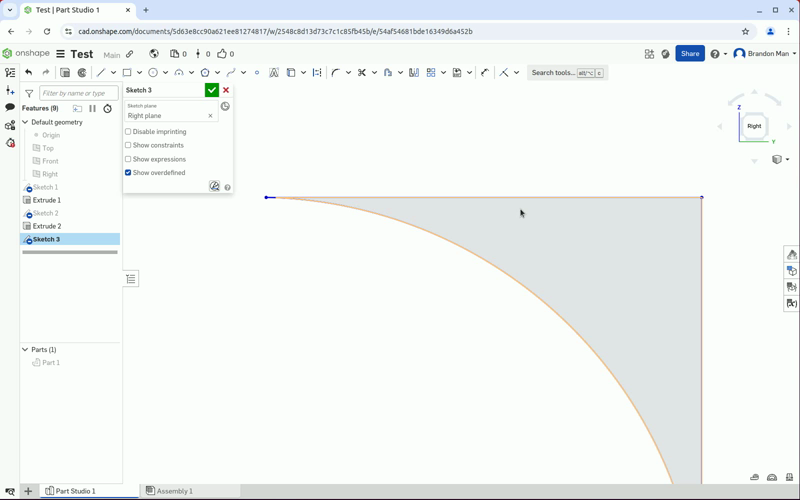
click(520, 208)
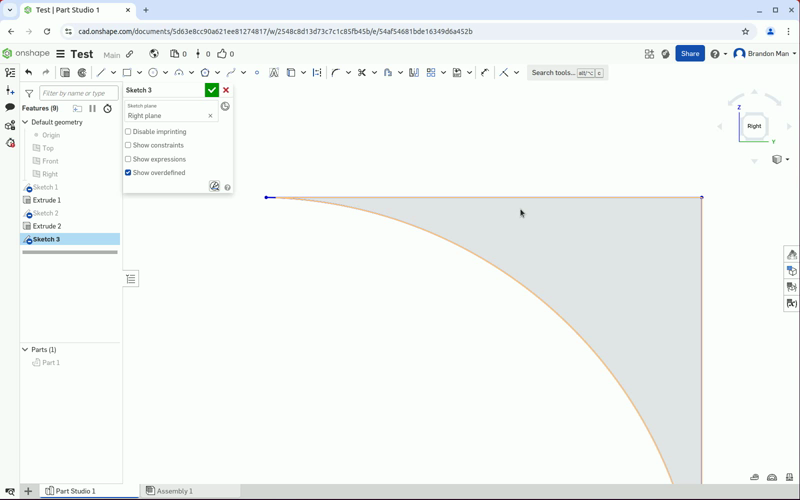
scroll(-6)
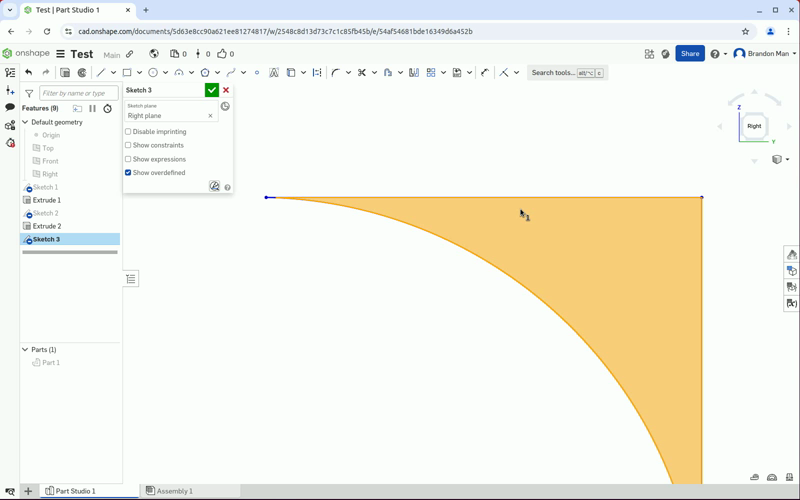
scroll(-6)
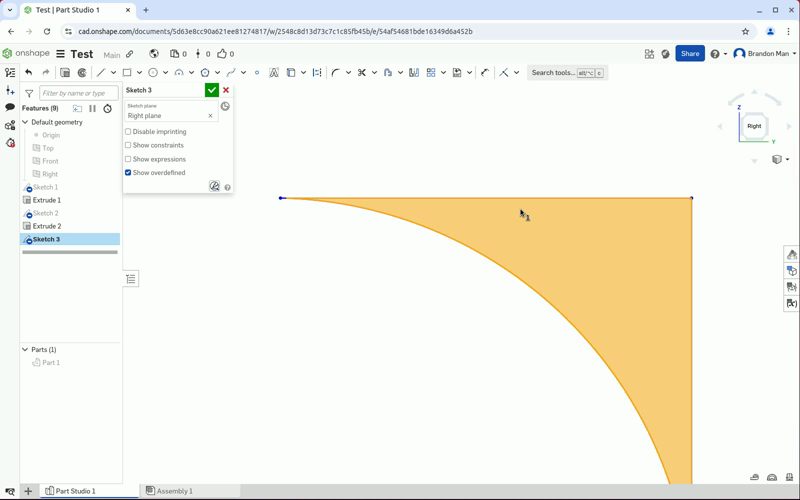
scroll(-6)
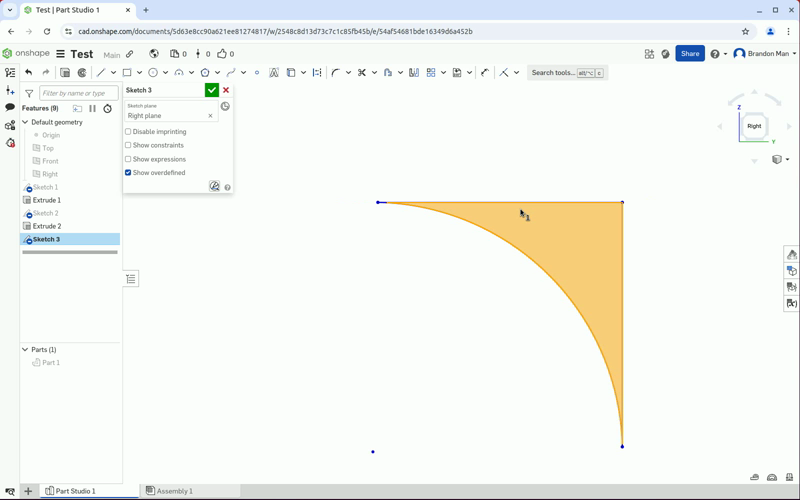
scroll(-6)
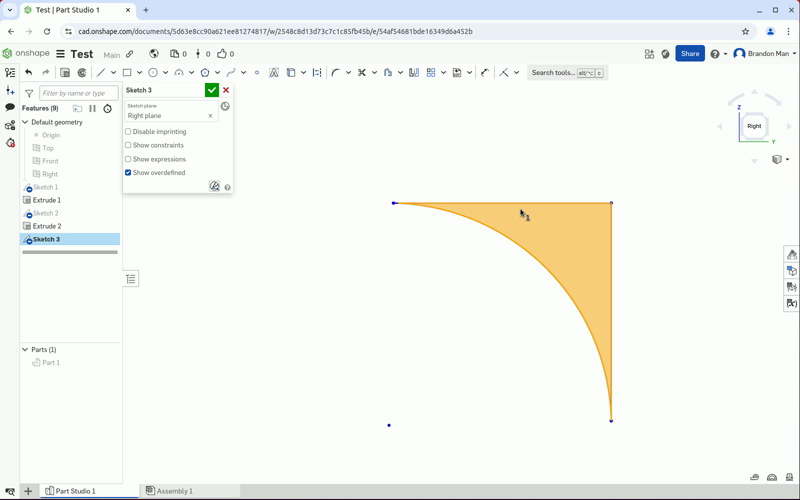
scroll(-6)
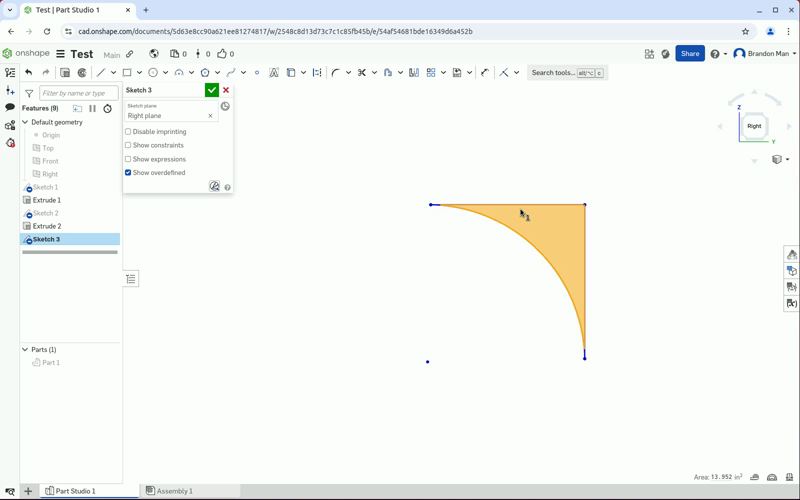
scroll(-6)
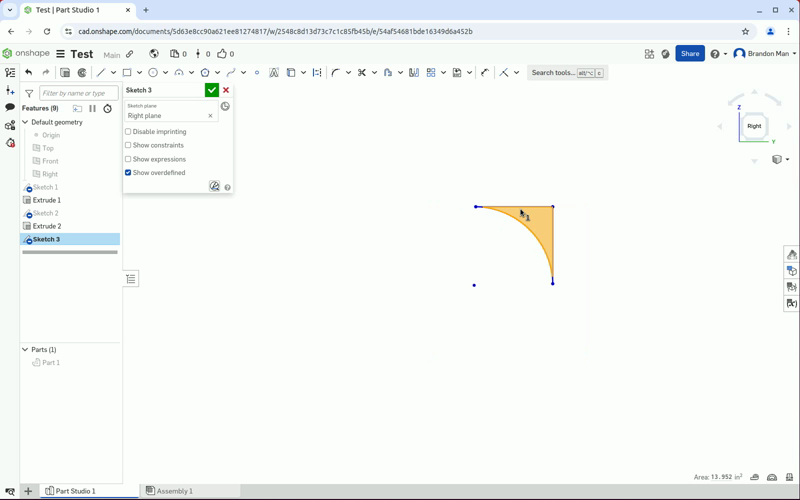
scroll(-6)
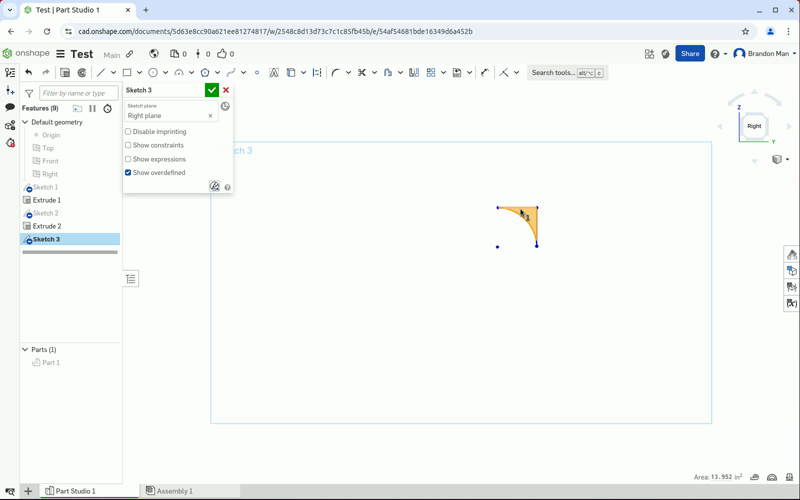
mouse_move(73, 352)
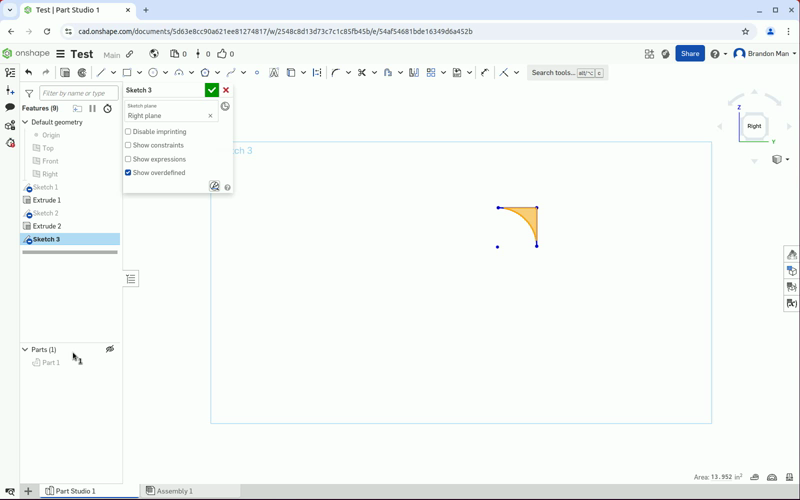
key(shift+y)
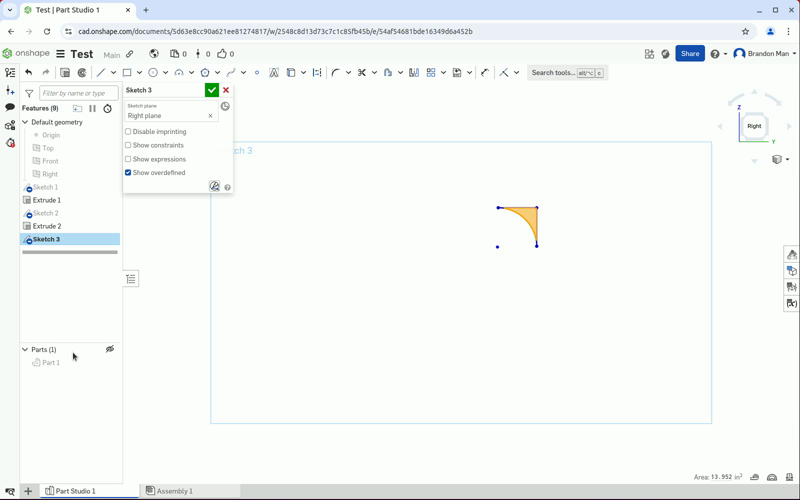
key(shift+e)
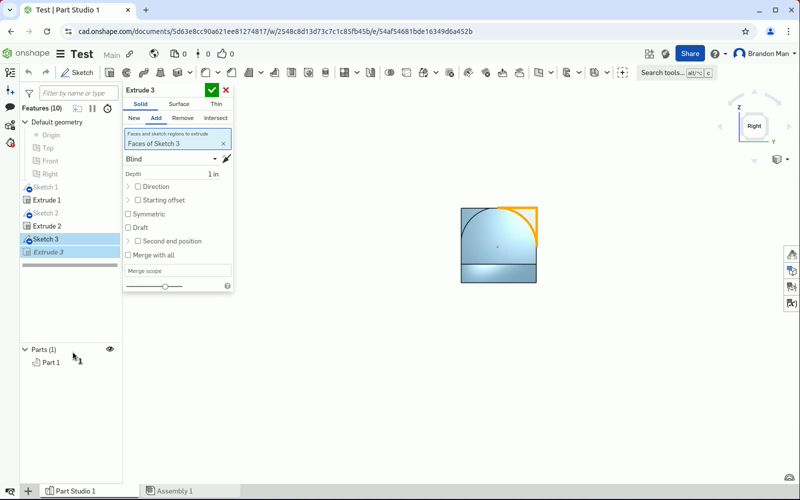
mouse_move(143, 106)
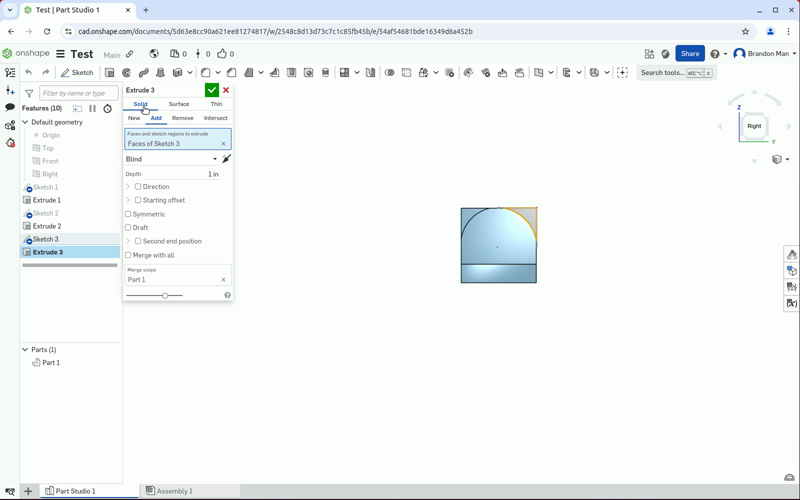
click(143, 106)
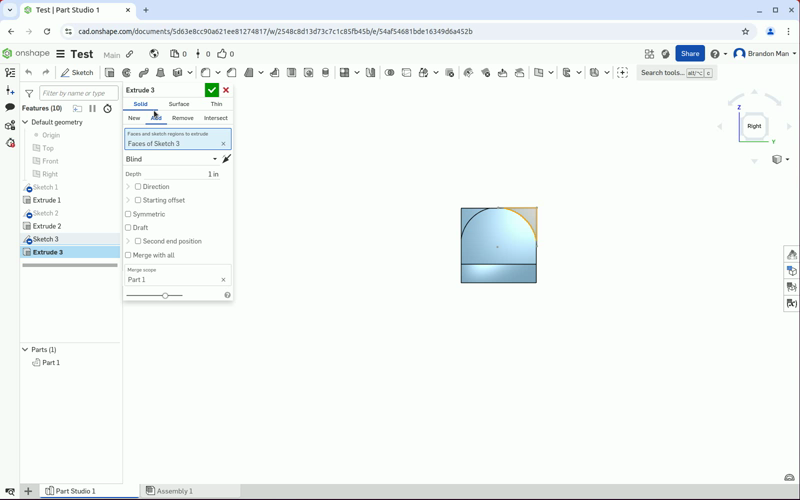
mouse_move(186, 120)
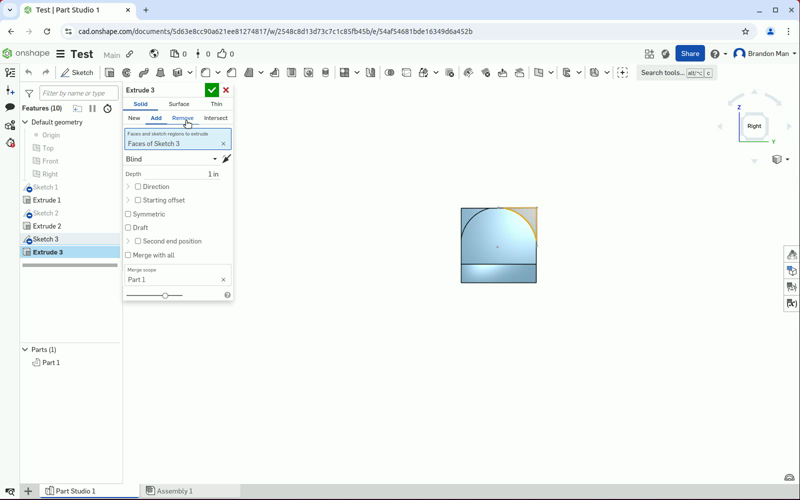
click(186, 120)
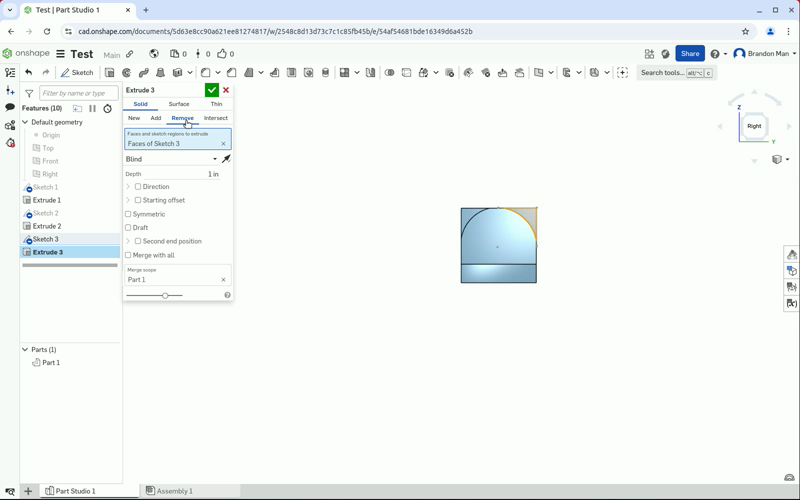
key(tab, 4)
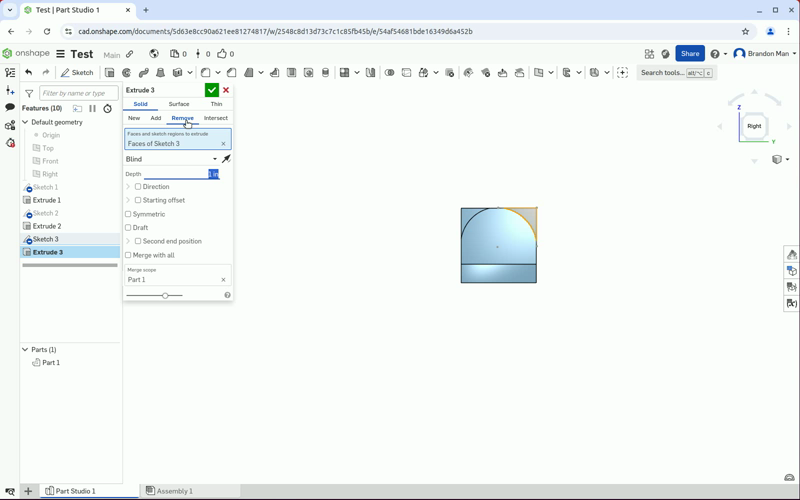
text(-7.703)
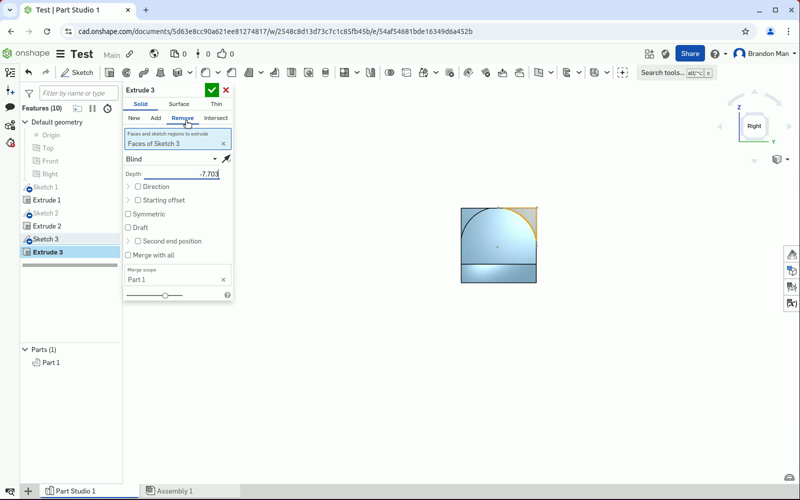
key(tab, 6)
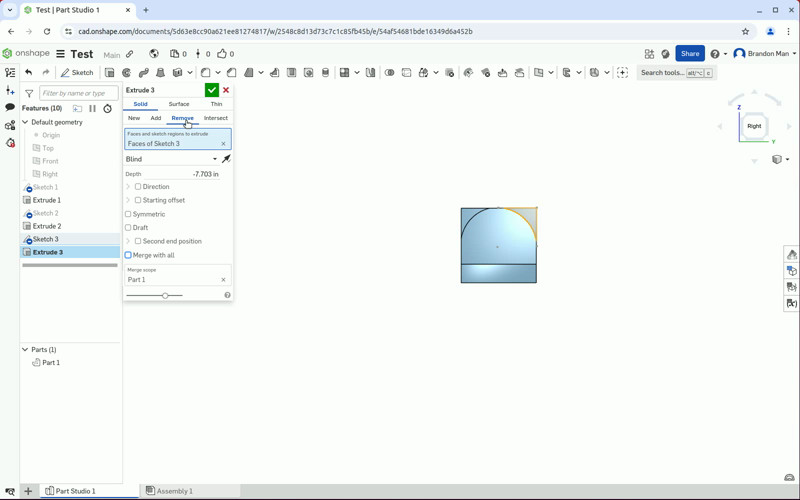
key(space)
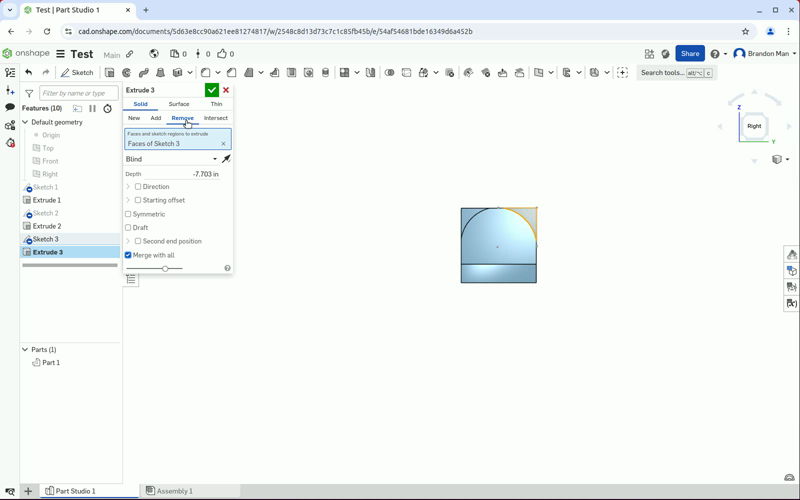
key(enter)
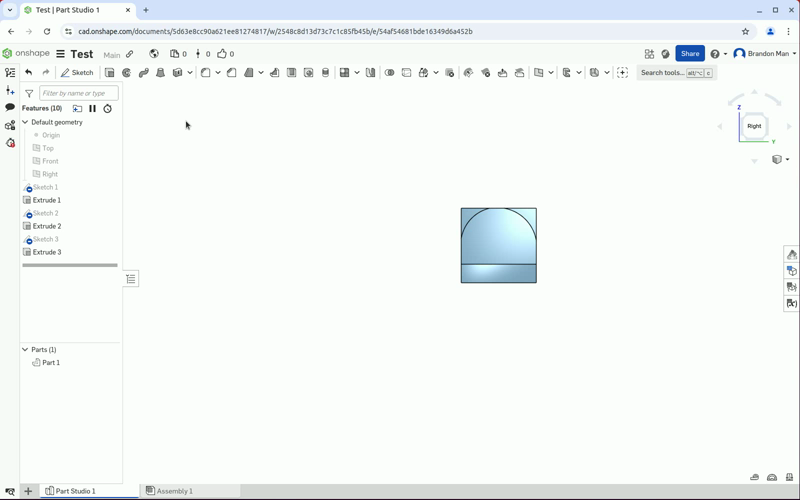
key(shift+h)
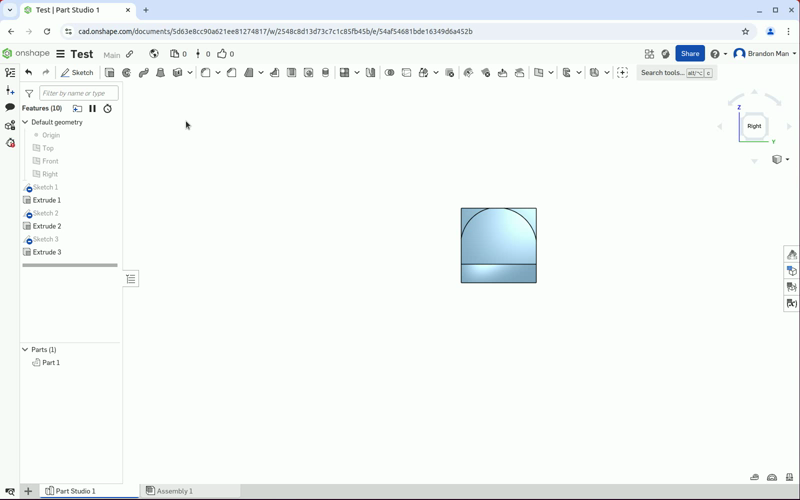
key(shift+h)
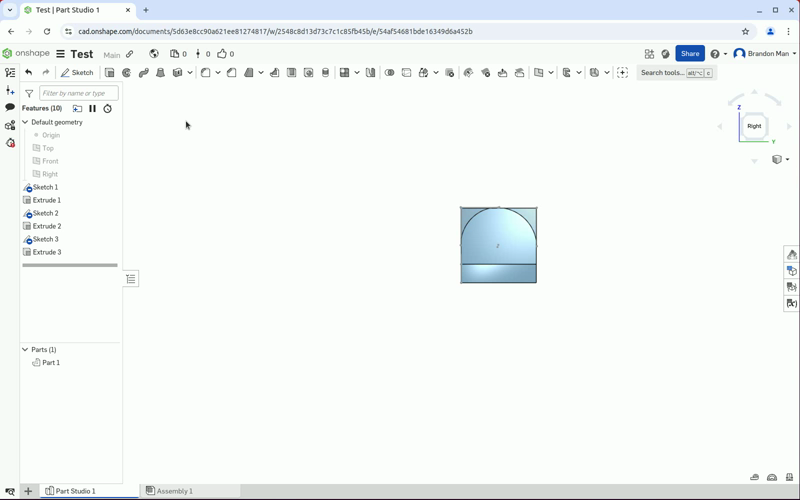
key(shift+7)
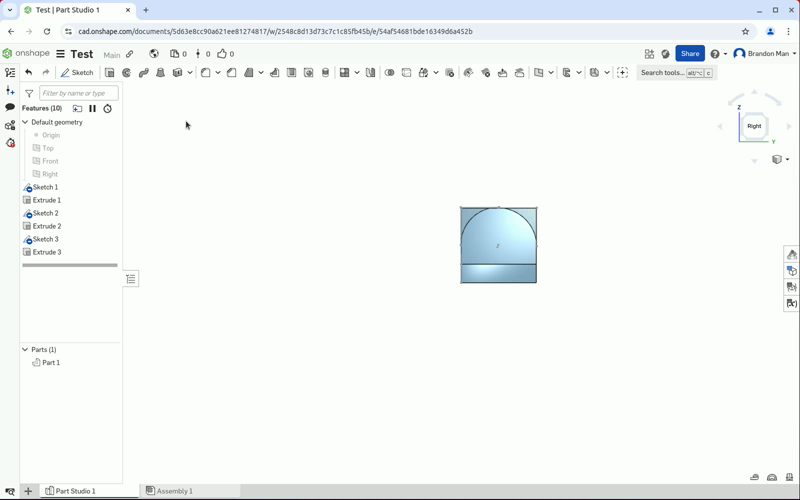
key(right, 2)
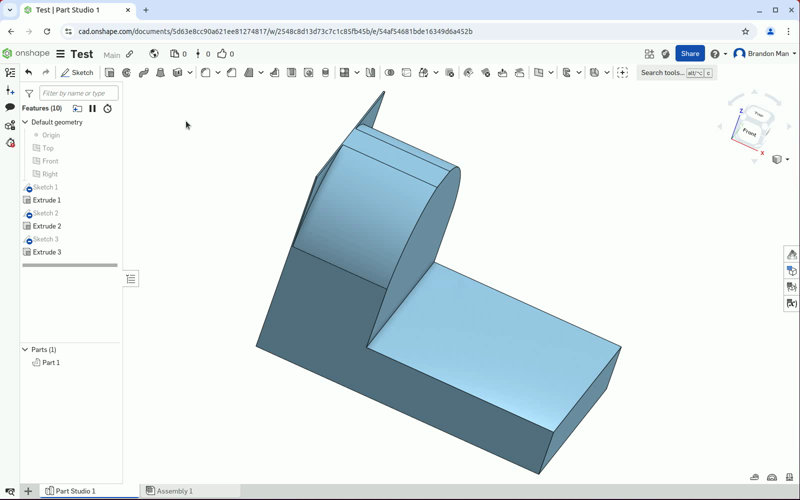
key(down, 2)
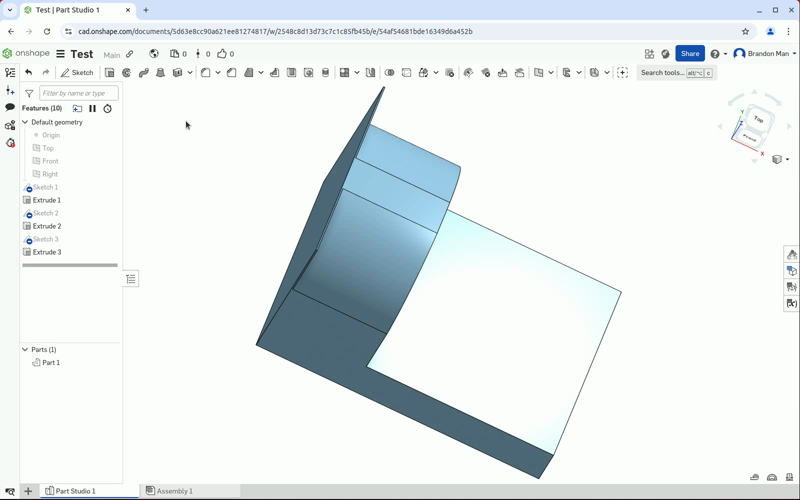
key(up, 2)
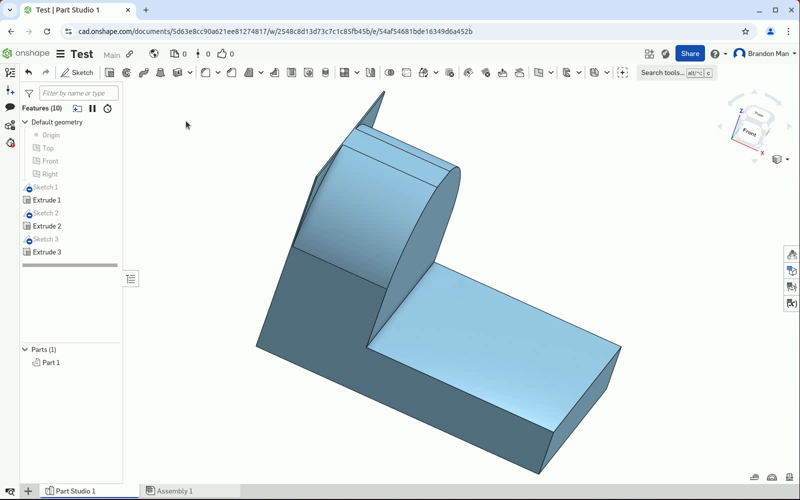
key(left, 2)
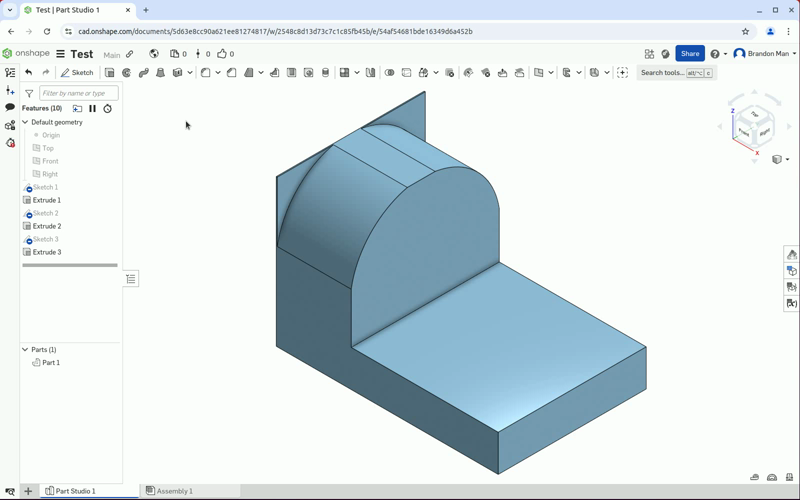
mouse_move(73, 189)
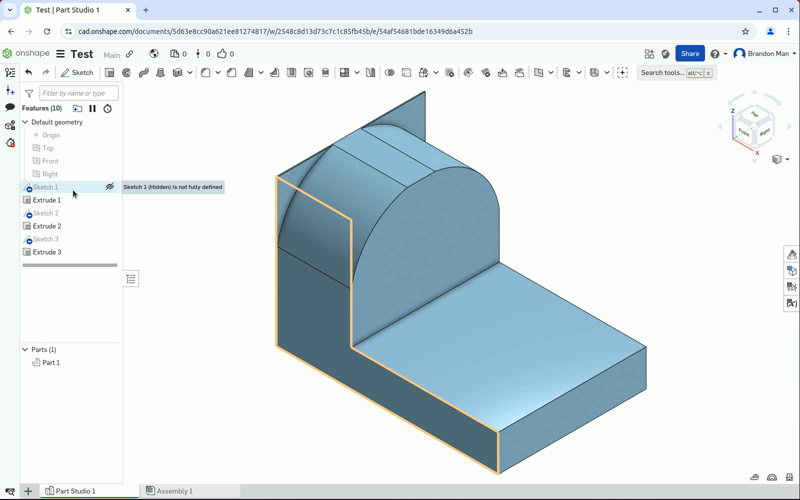
click(73, 189)